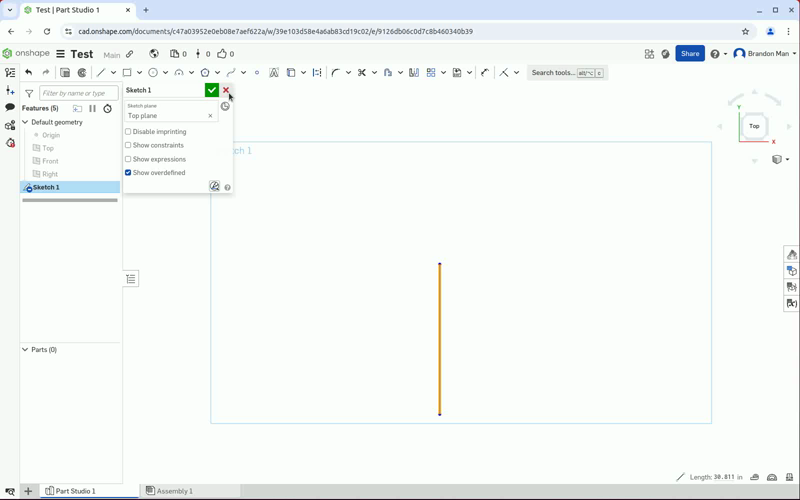
key(shift+h)
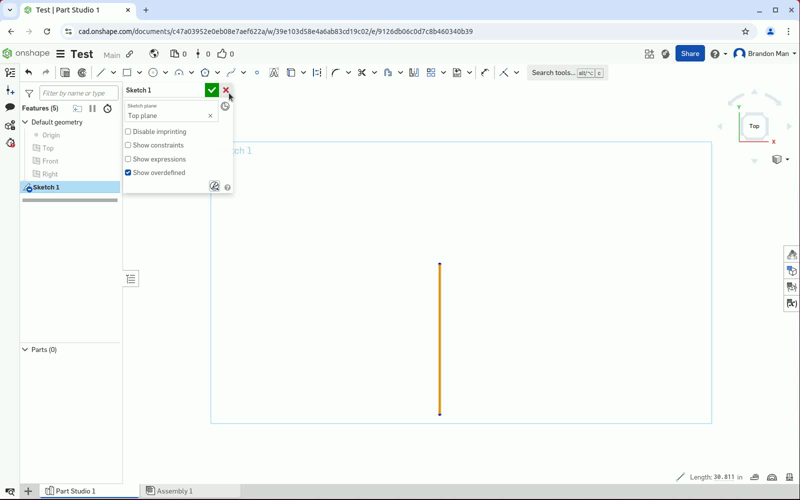
key(shift+s)
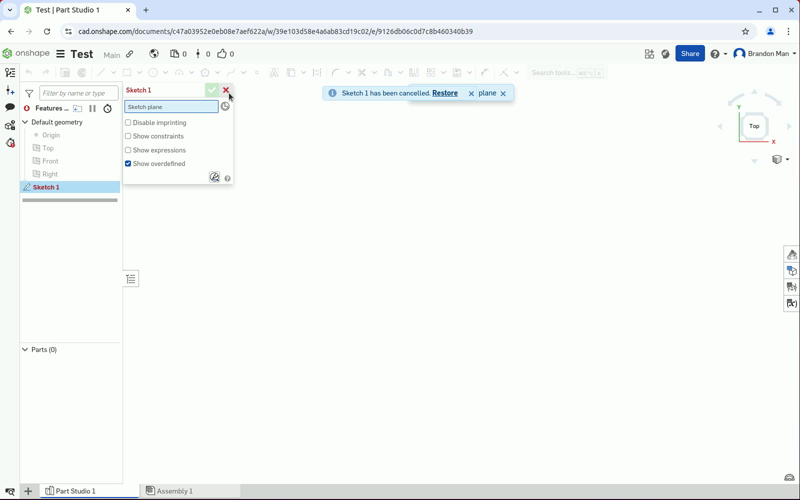
mouse_move(73, 150)
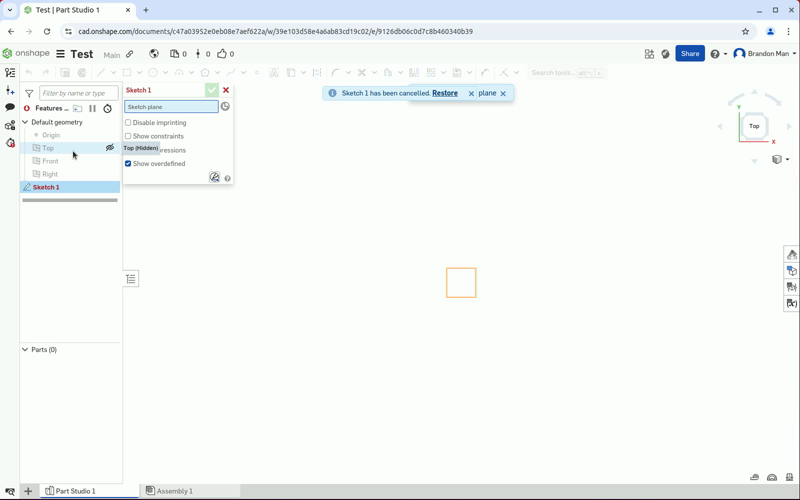
click(73, 150)
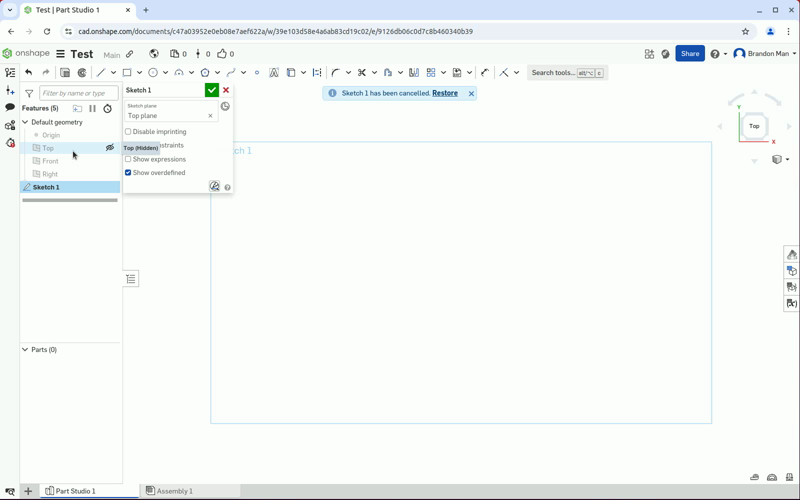
mouse_move(73, 352)
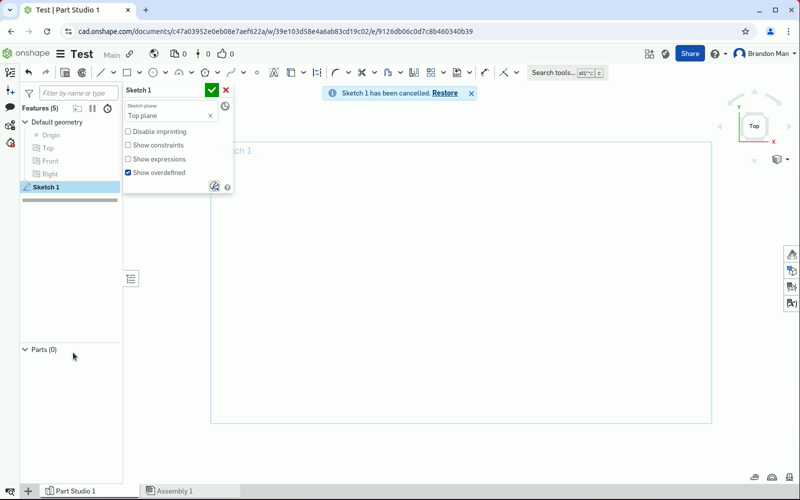
key(y)
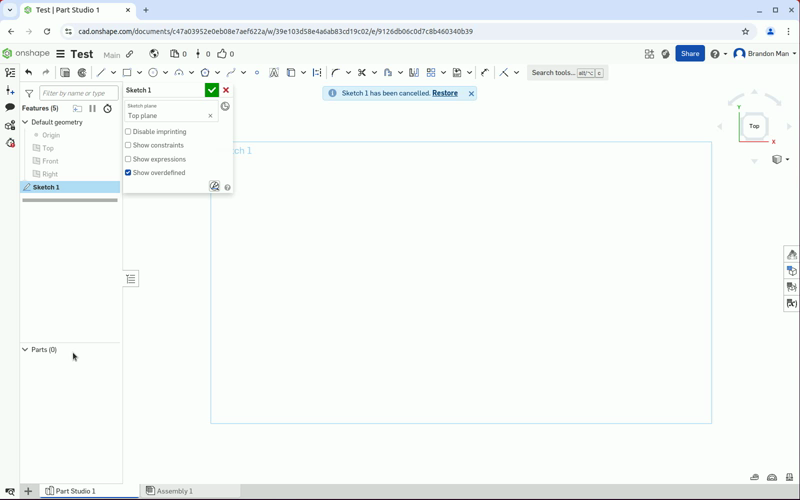
key(l)
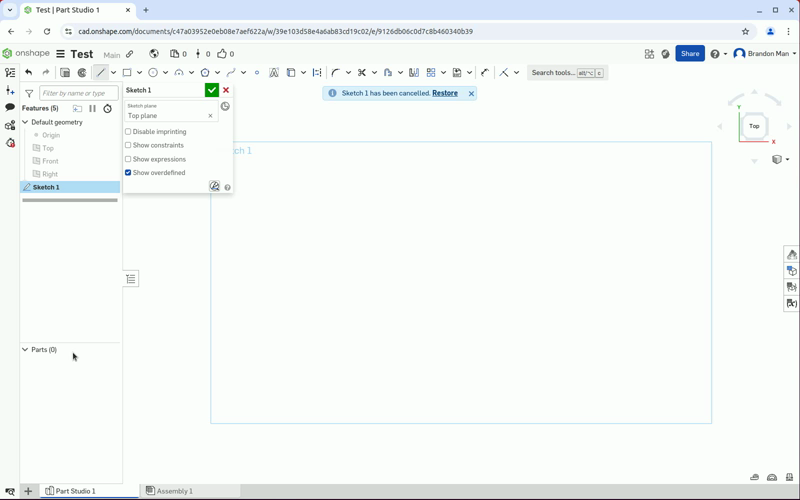
key_down(shift)
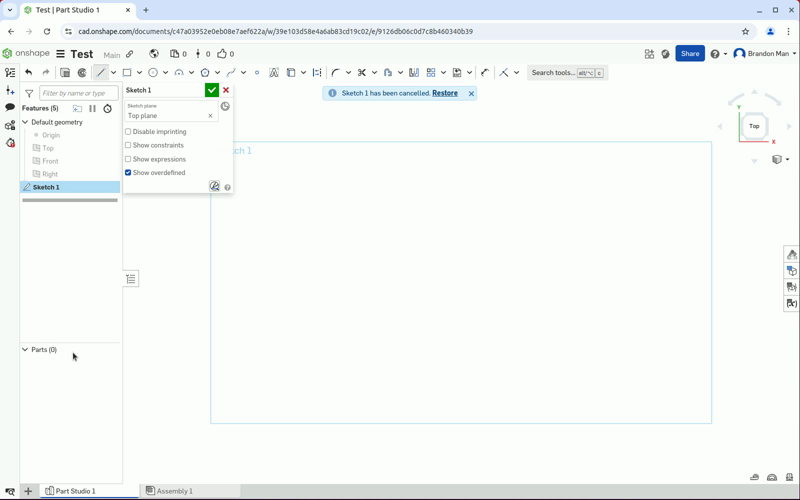
mouse_move(376, 339)
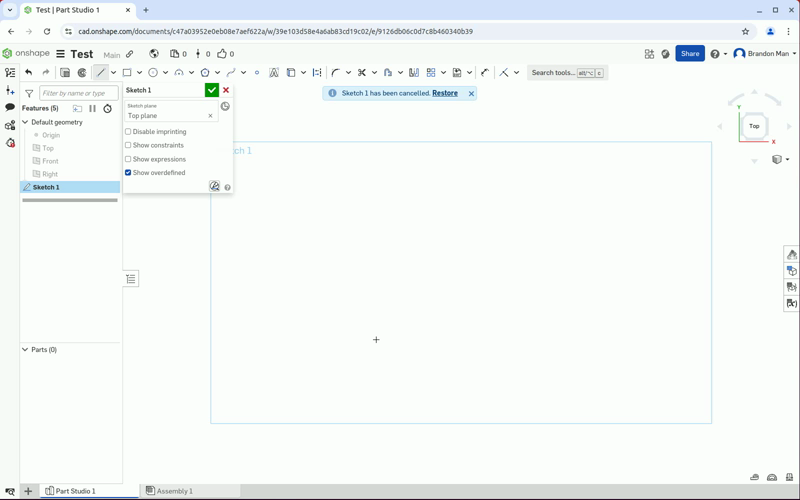
click(376, 339)
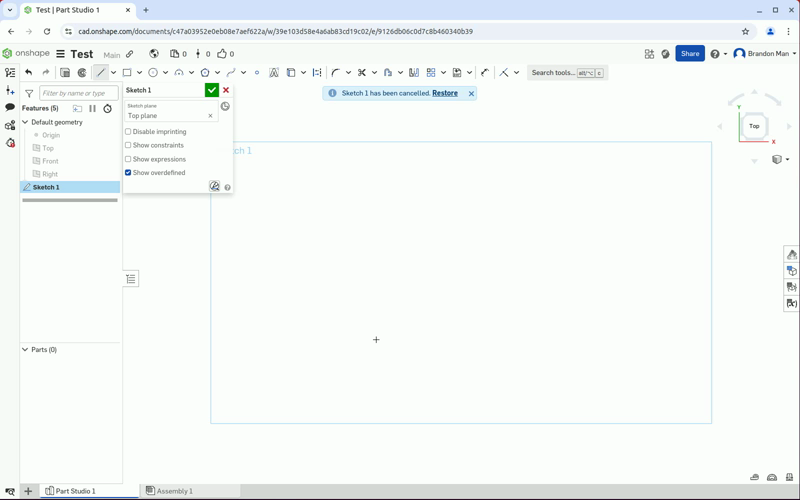
key_up(shift)
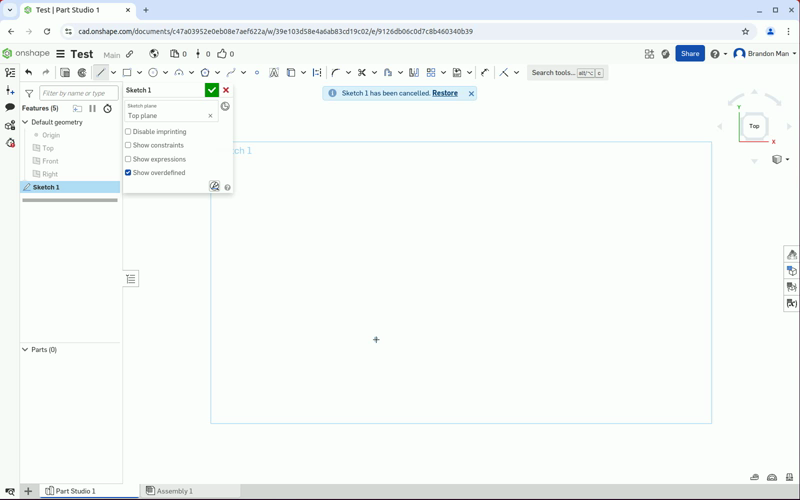
key_down(shift)
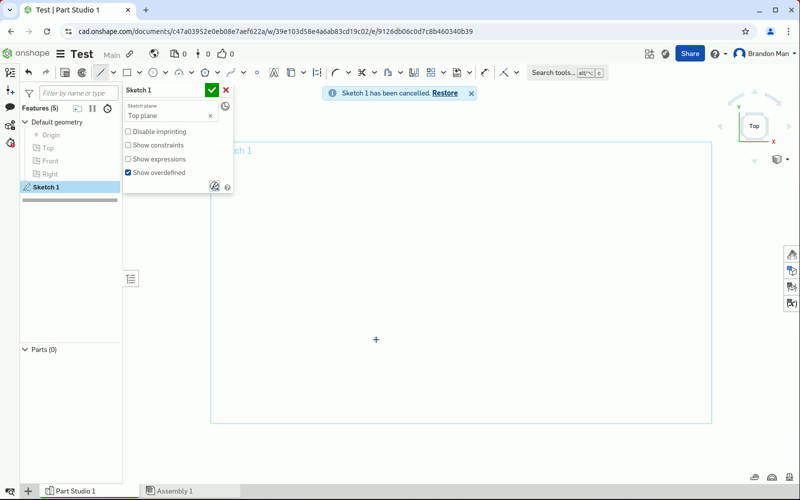
mouse_move(544, 339)
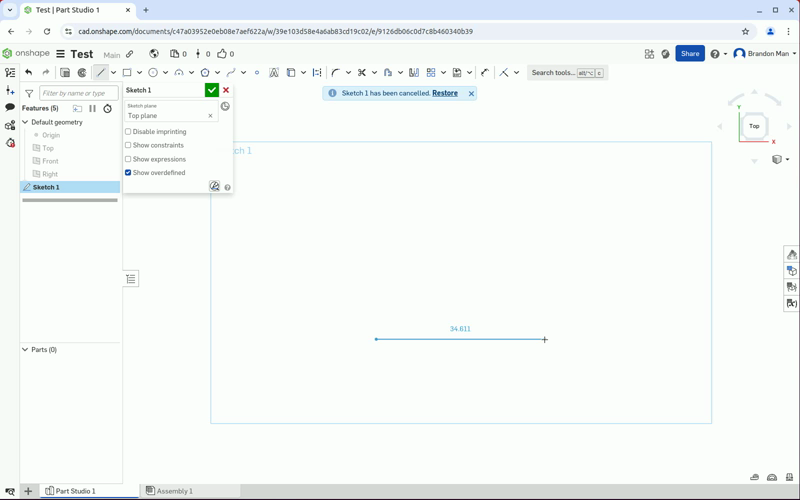
click(544, 339)
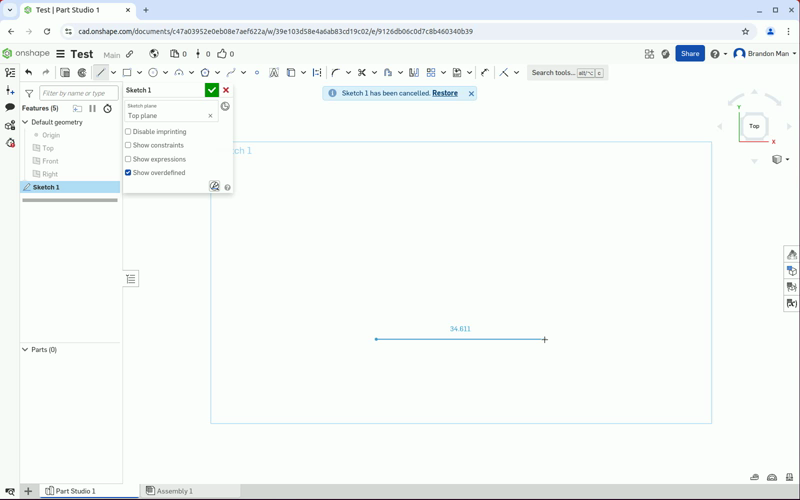
key_up(shift)
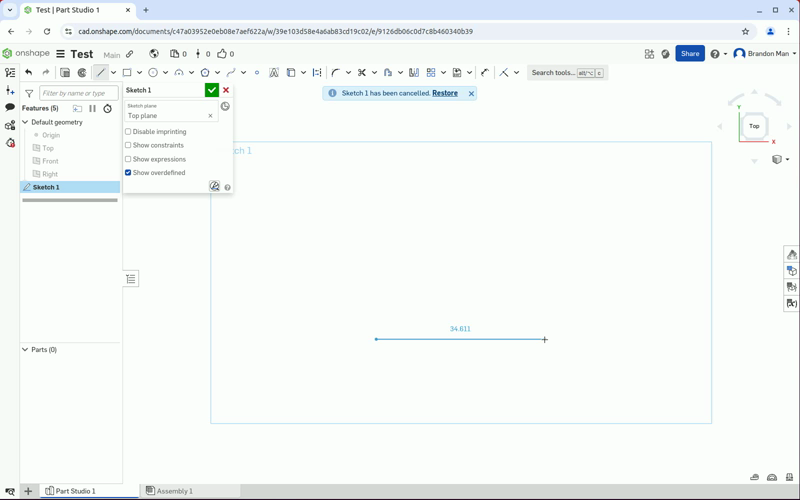
key_down(shift)
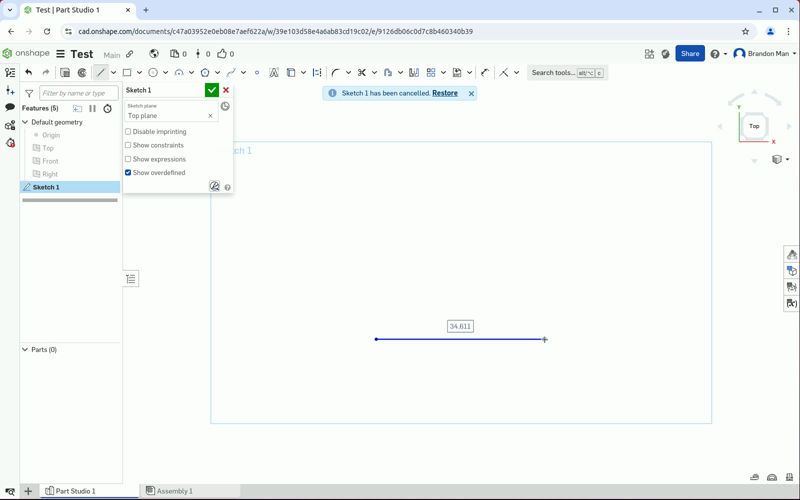
mouse_move(544, 227)
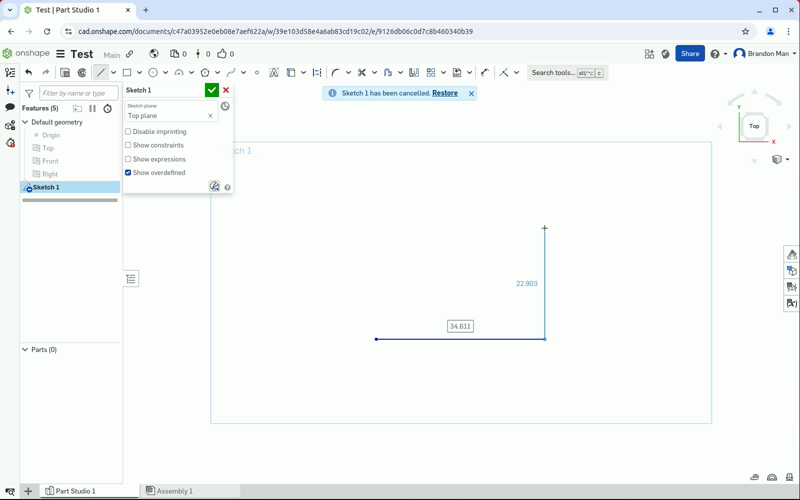
click(544, 227)
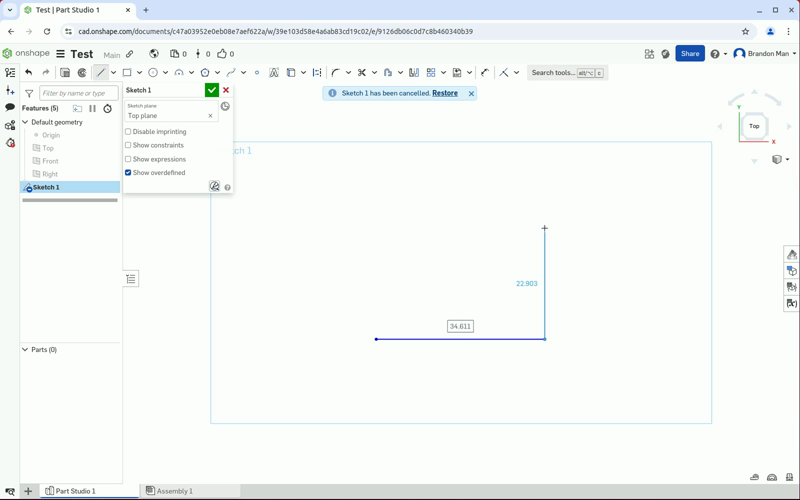
key_up(shift)
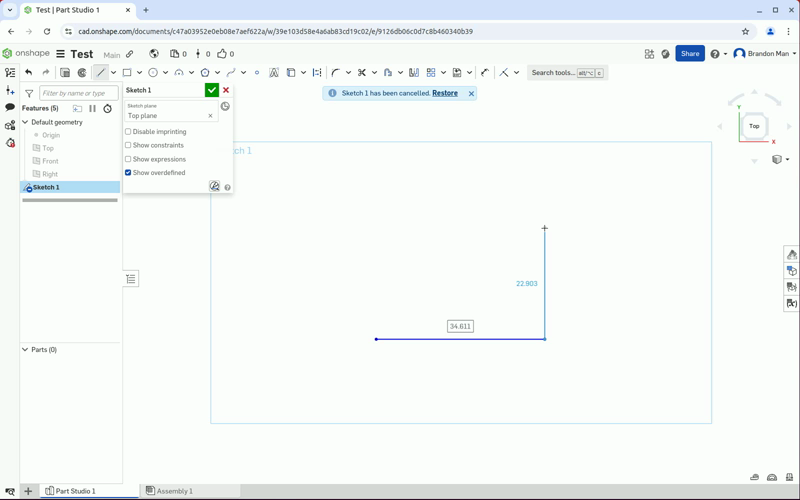
key_down(shift)
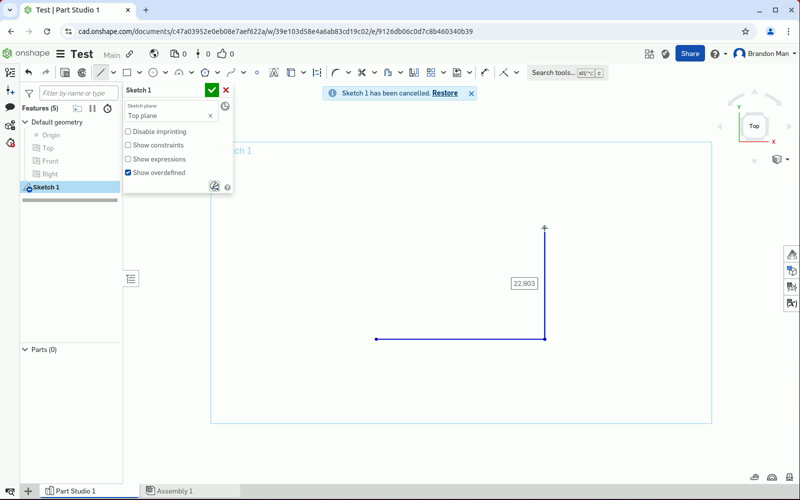
mouse_move(376, 227)
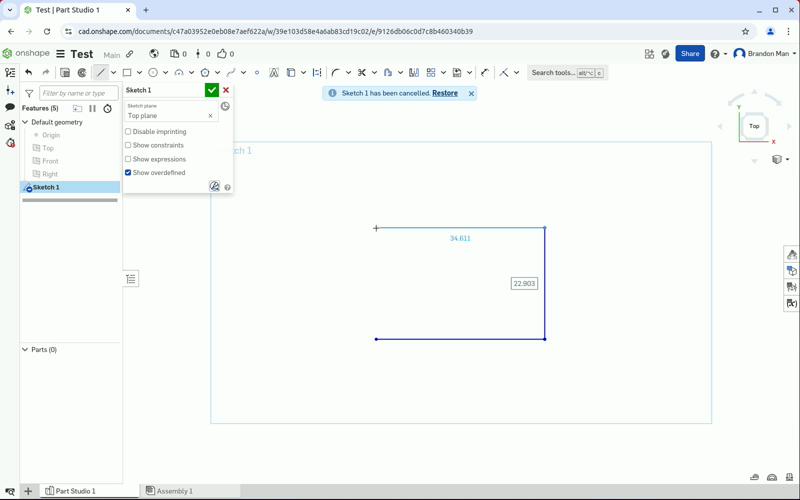
click(376, 227)
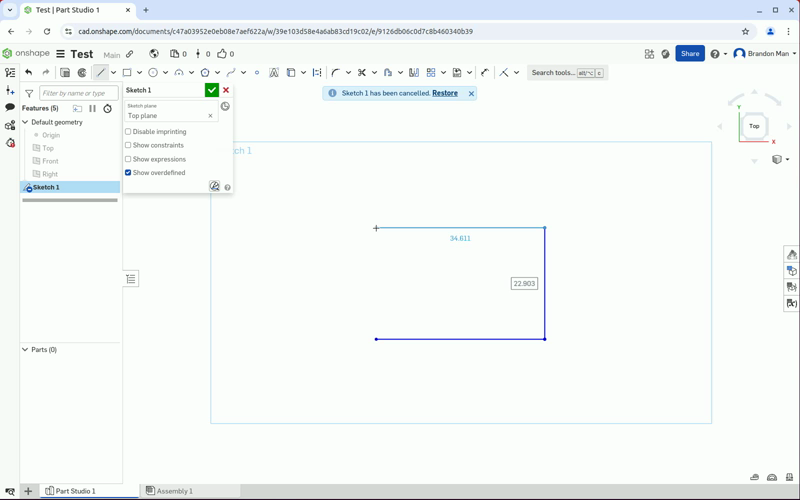
key_up(shift)
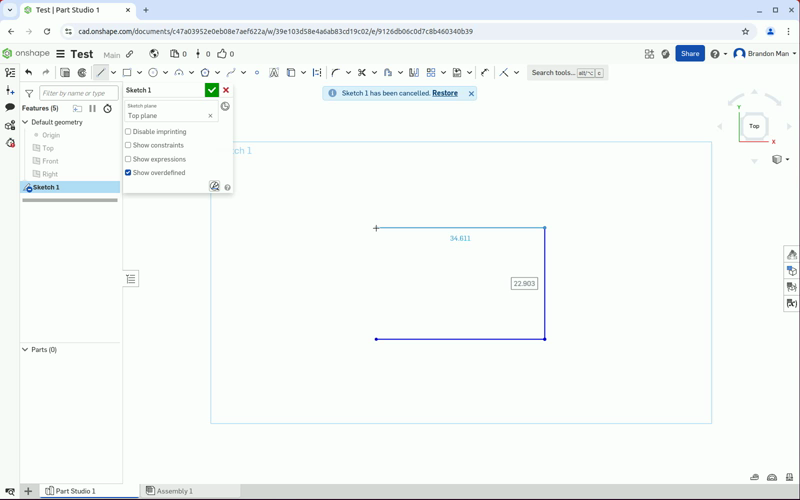
key_down(shift)
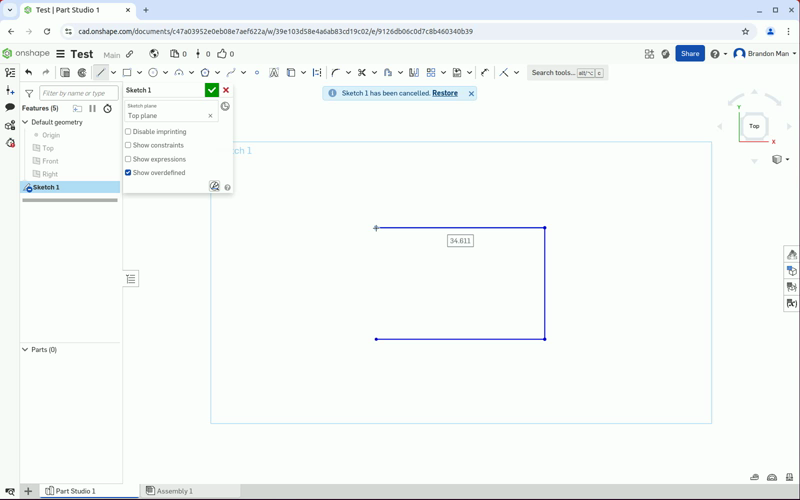
mouse_move(376, 339)
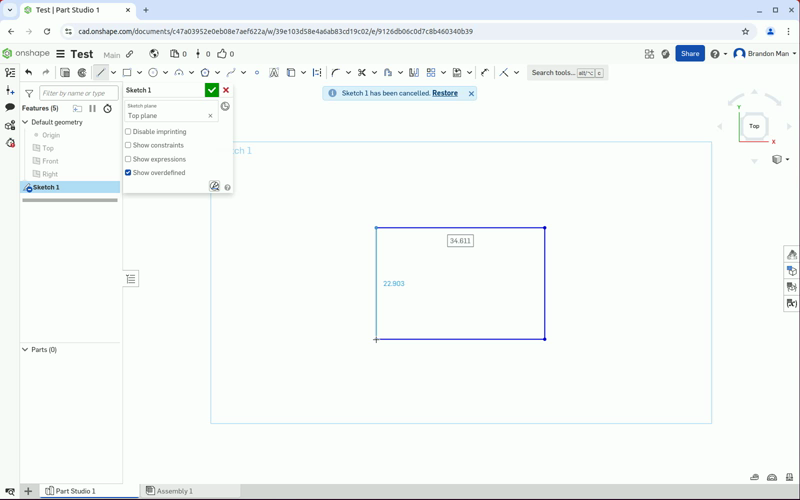
key_up(shift)
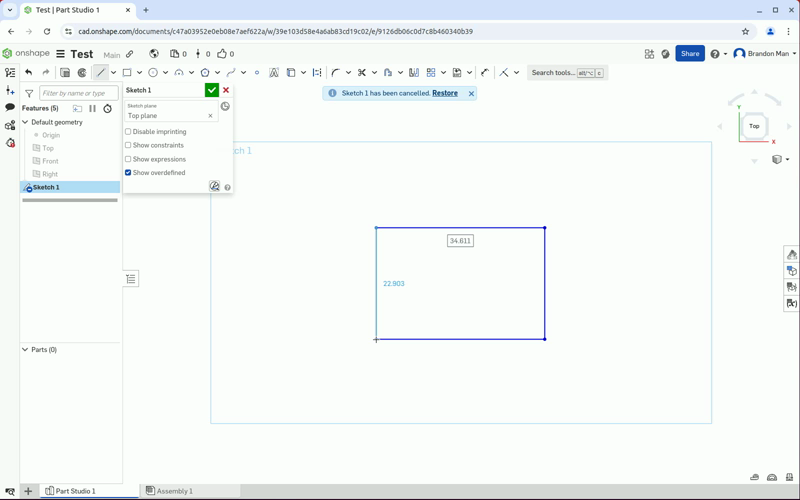
click(376, 339)
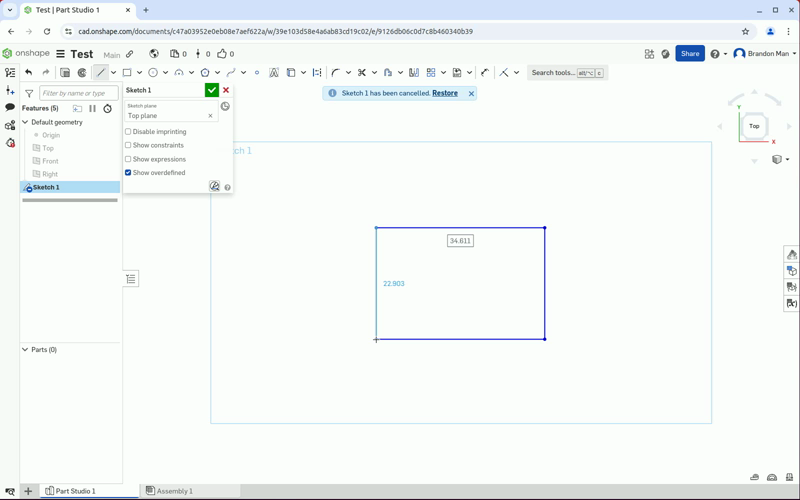
key(esc)
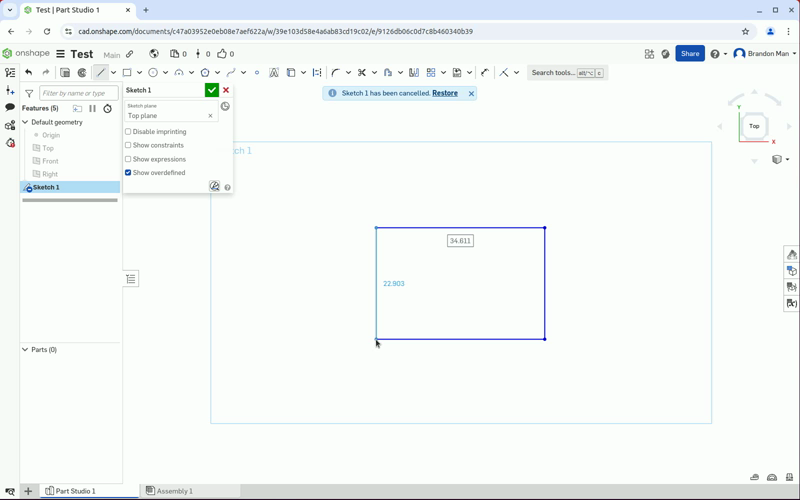
key(c)
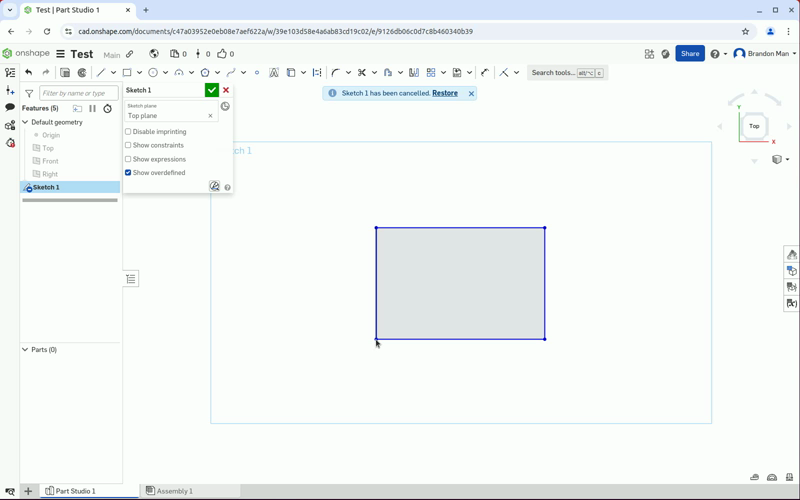
key_down(shift)
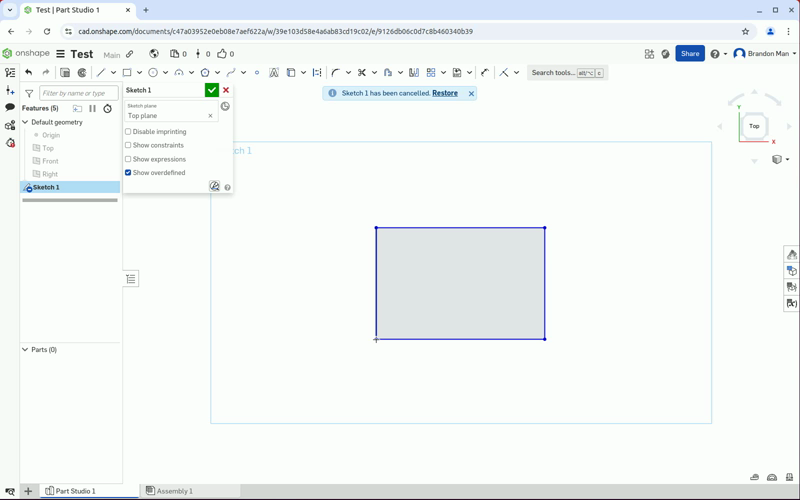
mouse_move(461, 282)
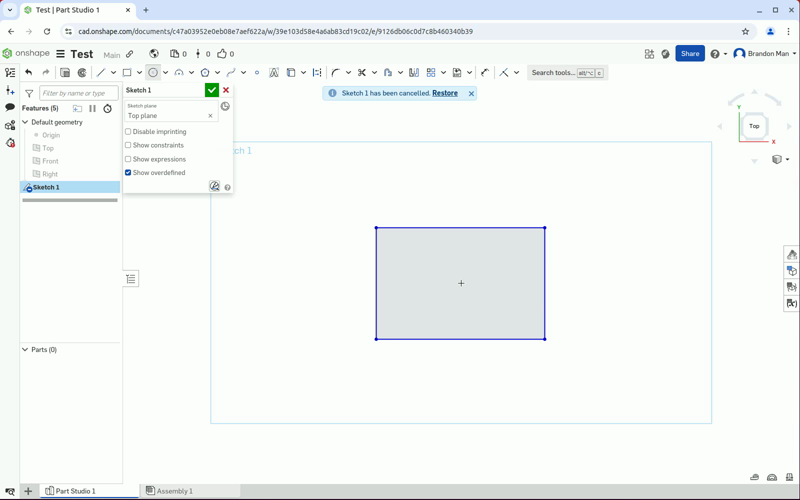
click(461, 282)
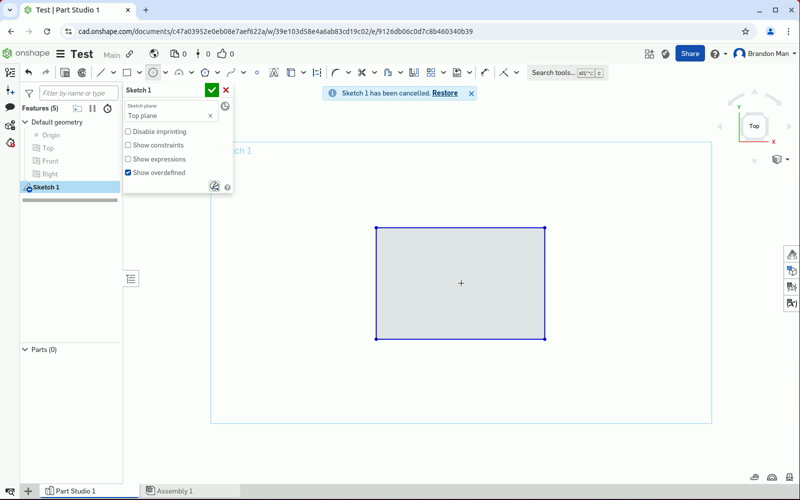
key_up(shift)
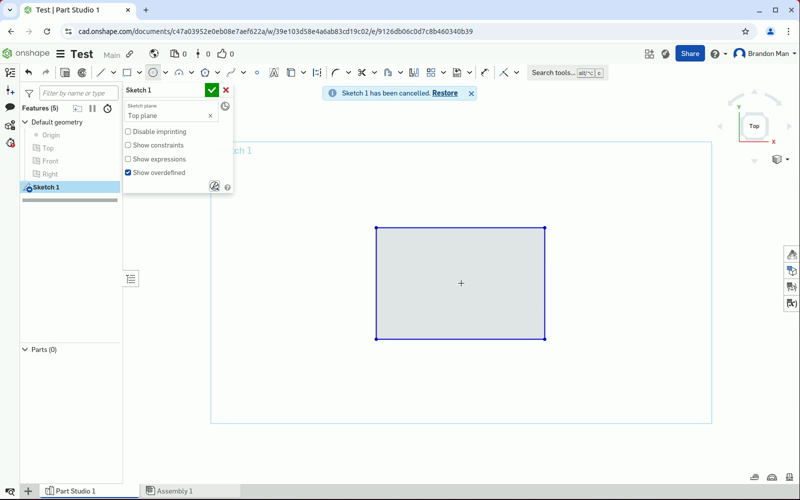
mouse_move(489, 282)
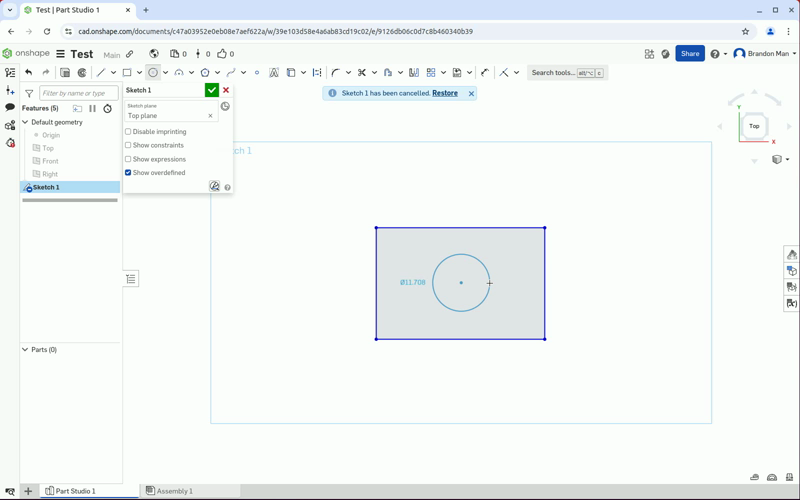
click(489, 282)
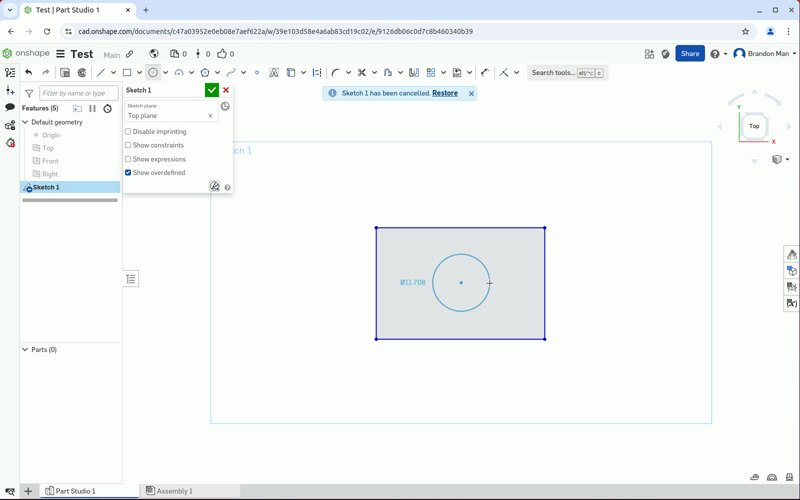
key(esc)
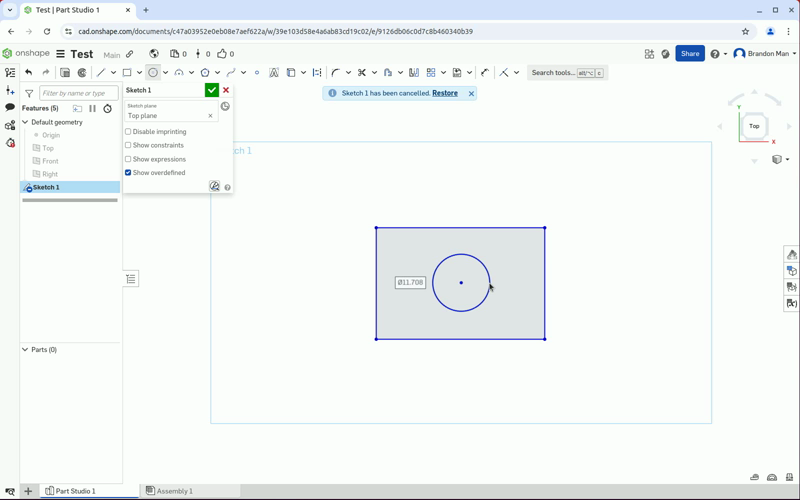
mouse_move(497, 327)
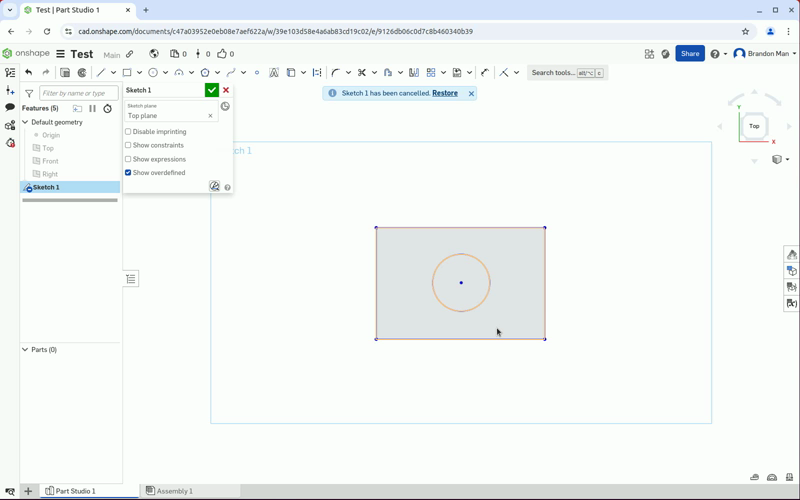
click(497, 327)
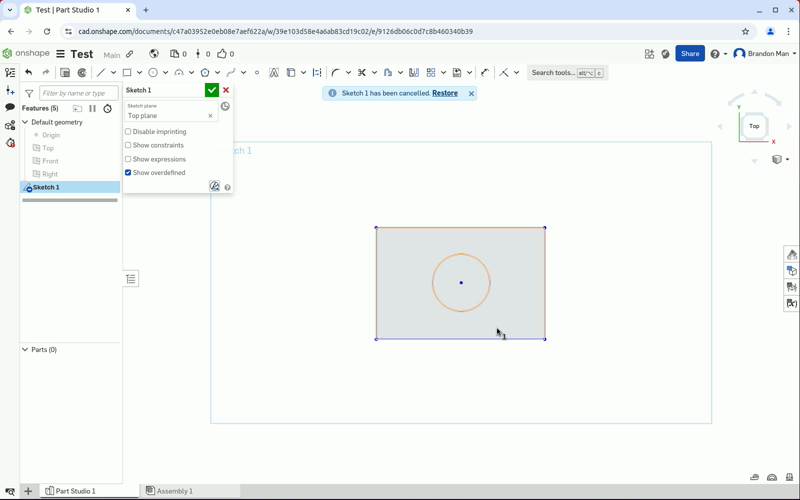
mouse_move(73, 352)
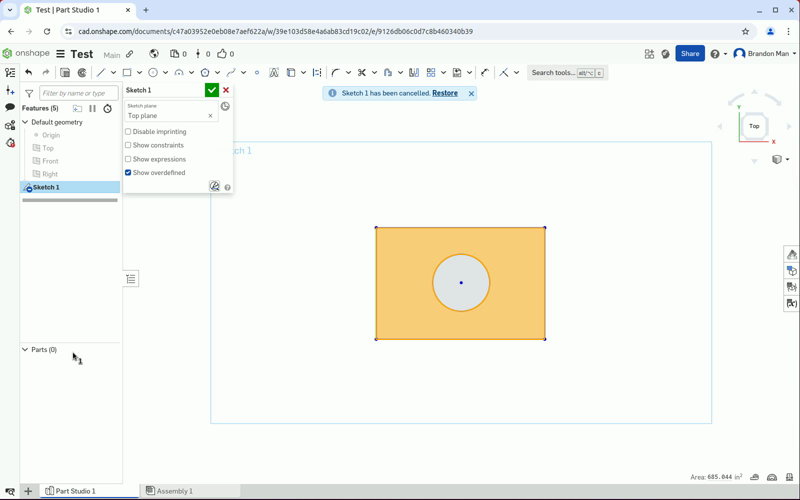
key(shift+y)
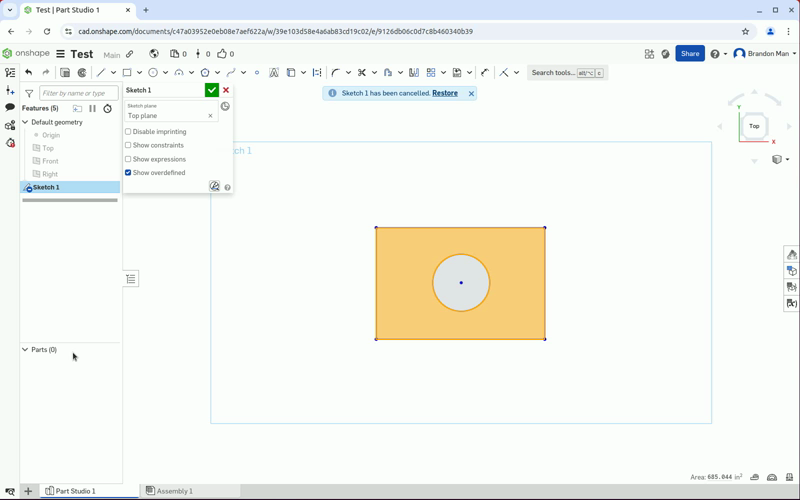
key(shift+e)
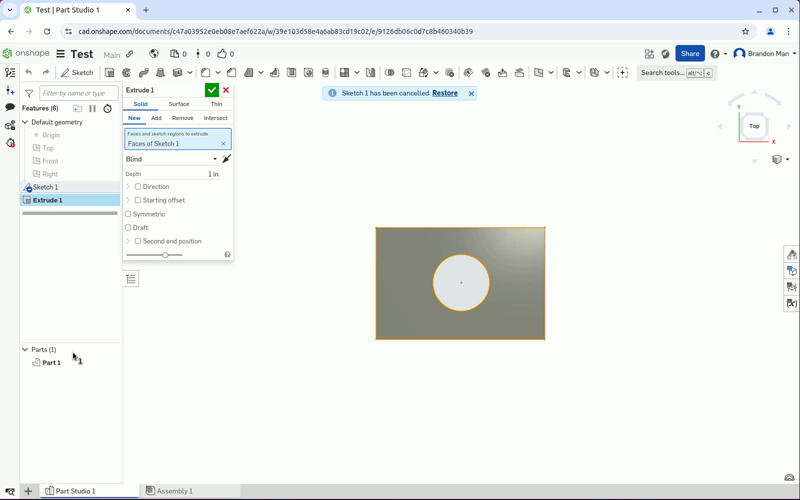
mouse_move(143, 106)
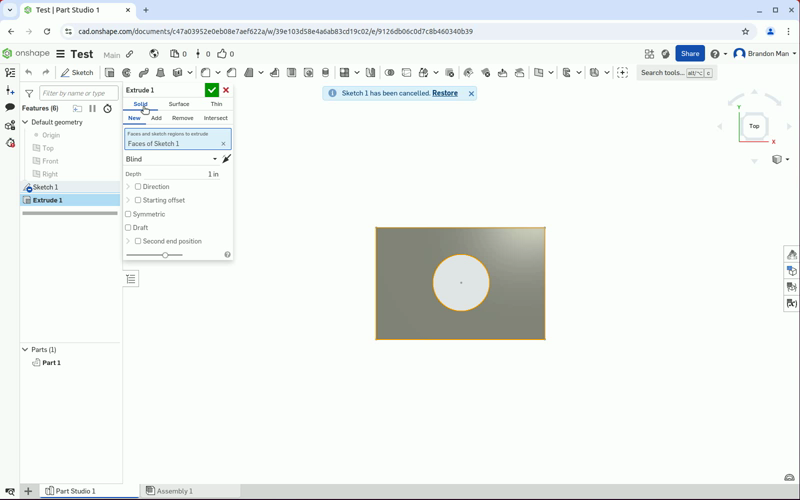
click(143, 106)
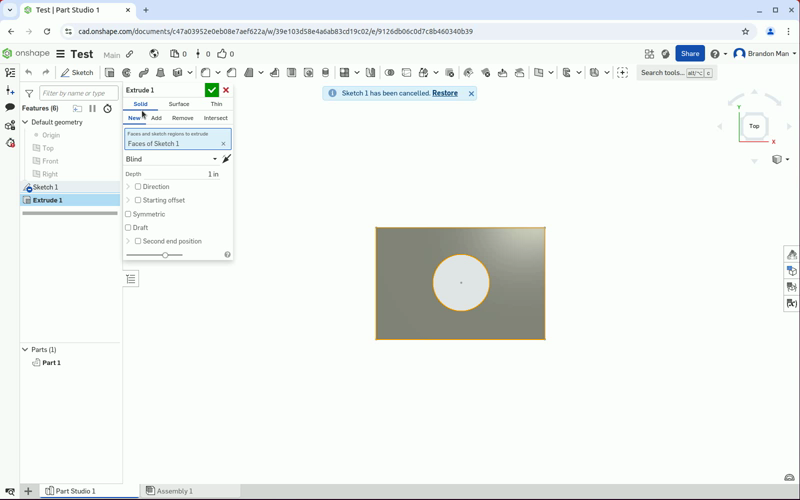
mouse_move(137, 120)
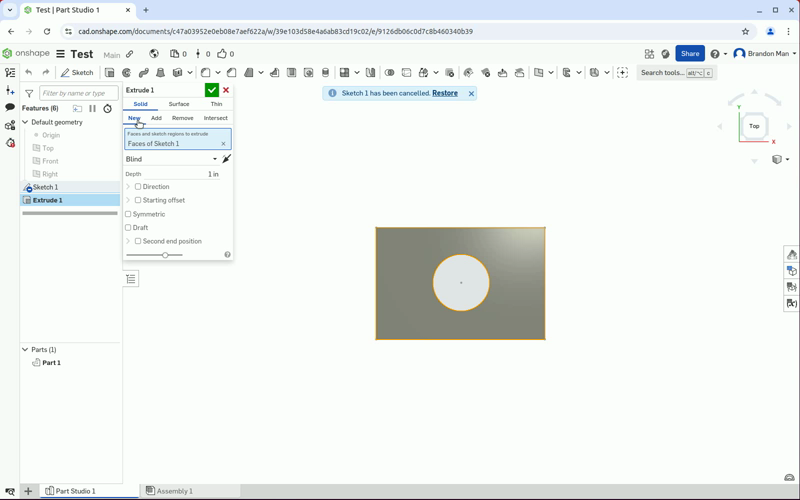
click(137, 120)
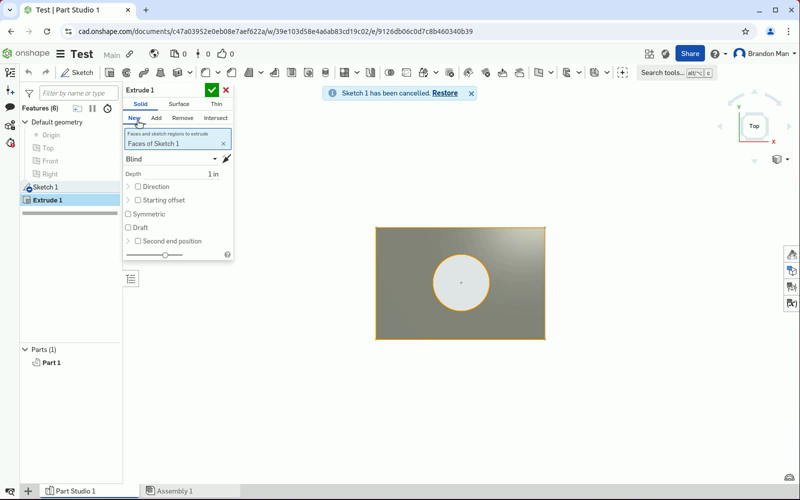
key(tab, 4)
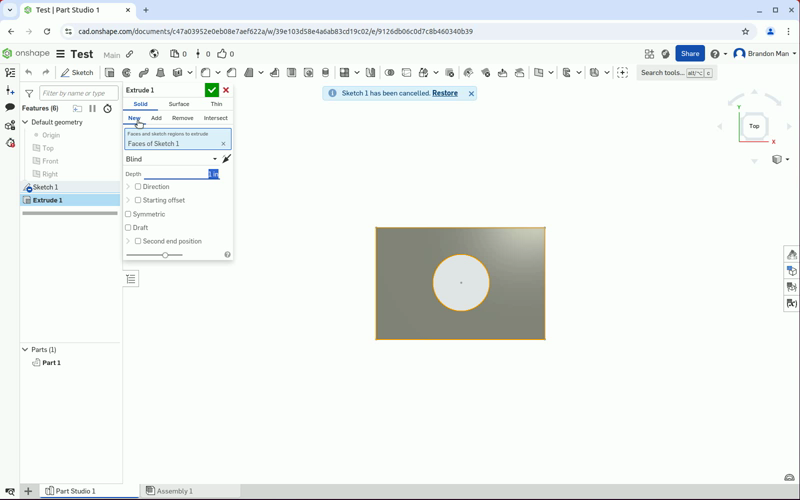
text(5.777)
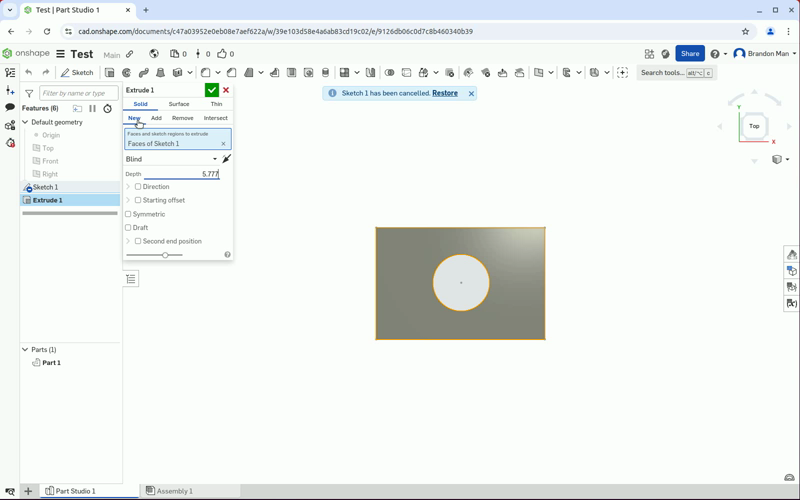
key(enter)
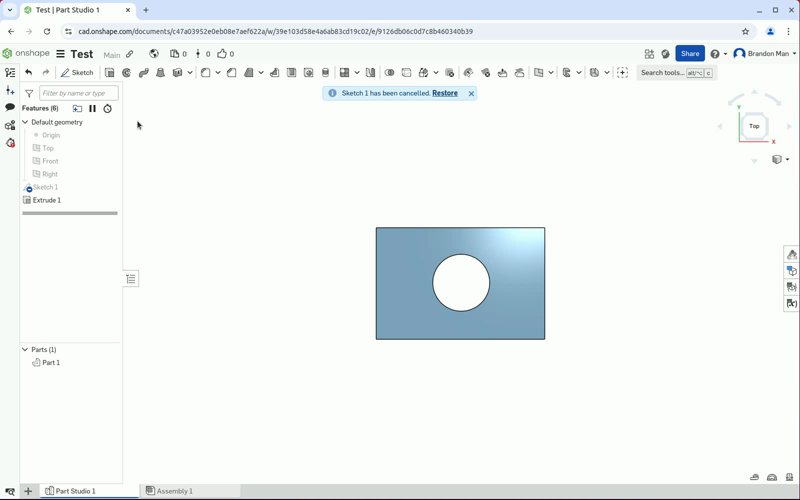
key(shift+h)
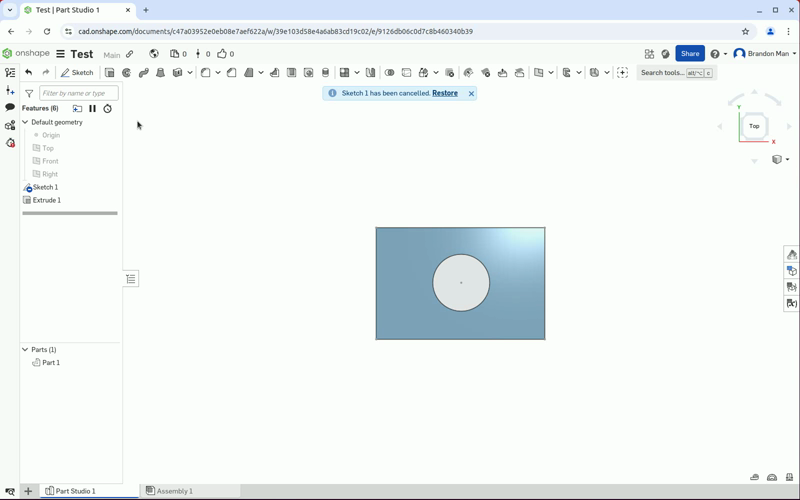
key(shift+h)
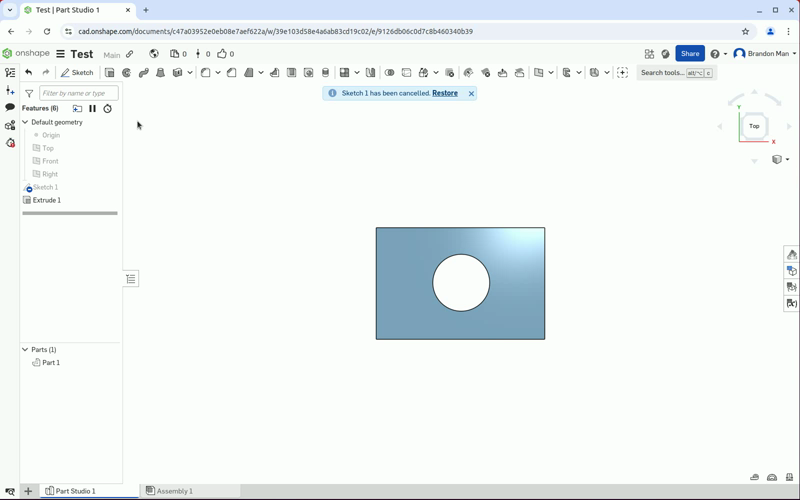
mouse_move(73, 189)
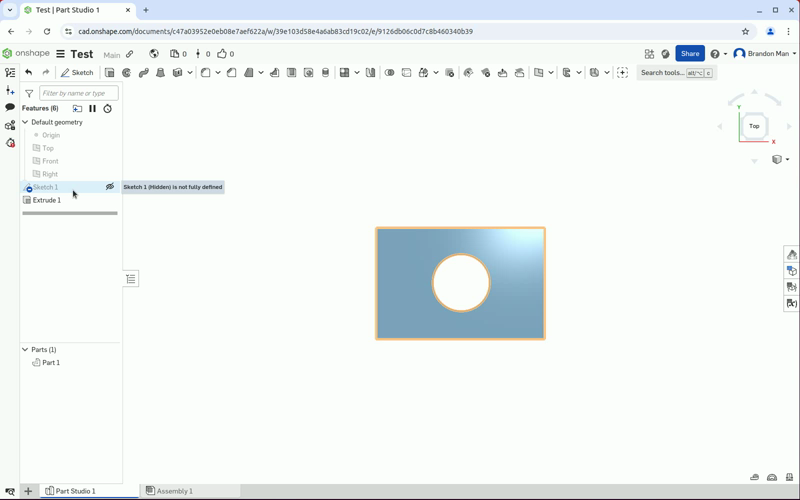
click(73, 189)
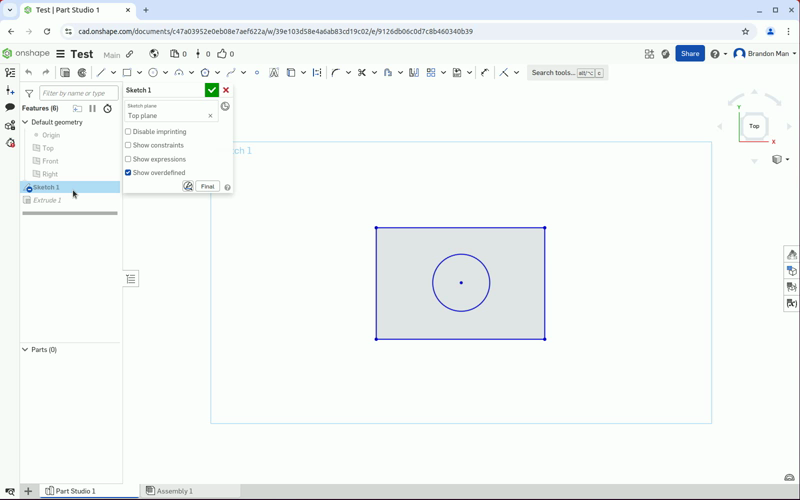
mouse_move(229, 92)
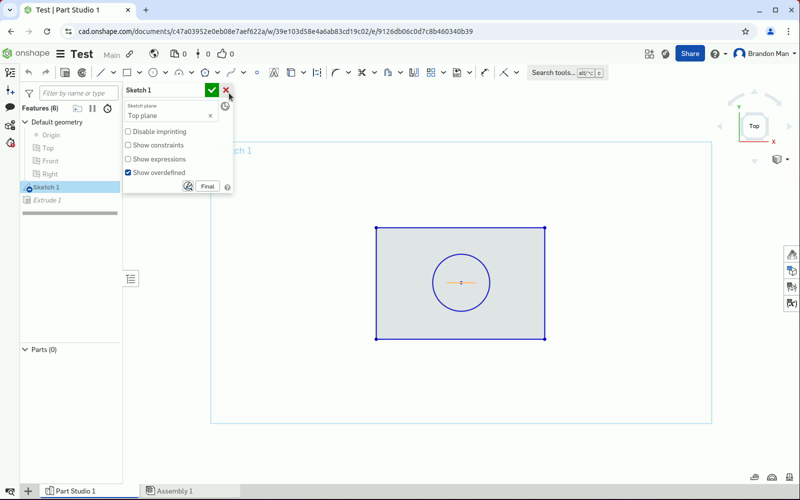
click(229, 92)
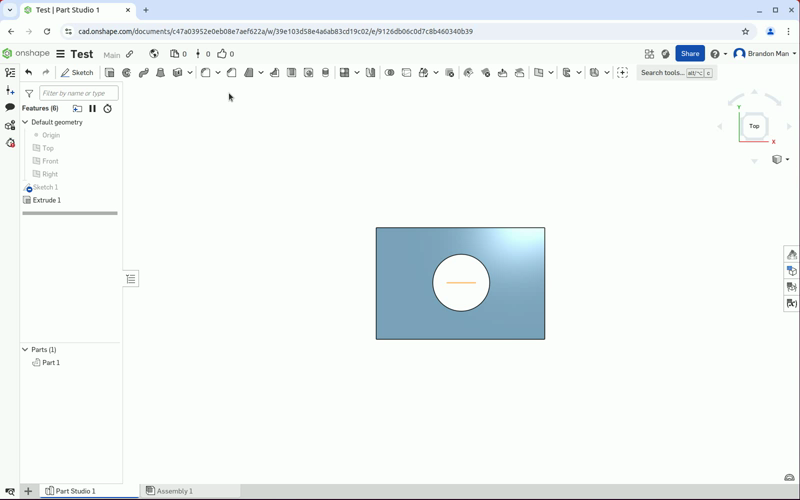
mouse_move(541, 75)
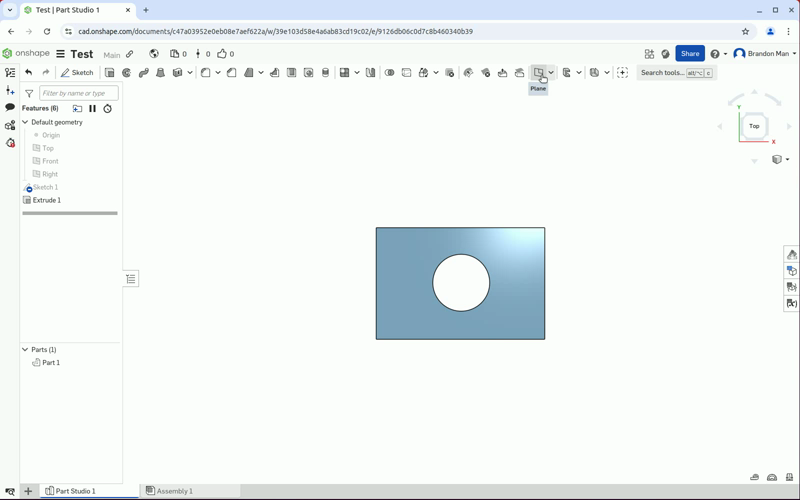
click(541, 75)
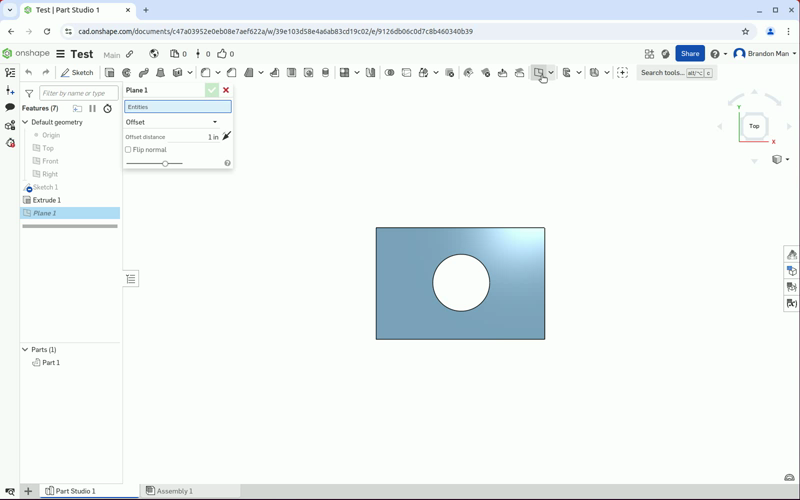
mouse_move(73, 150)
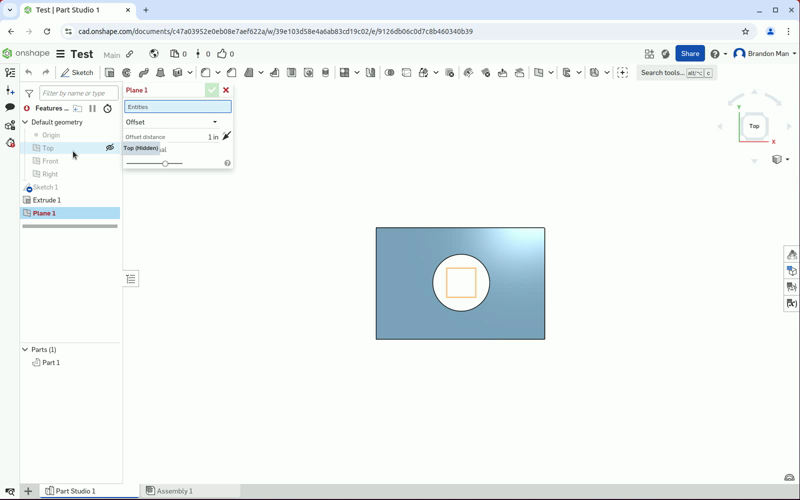
click(73, 150)
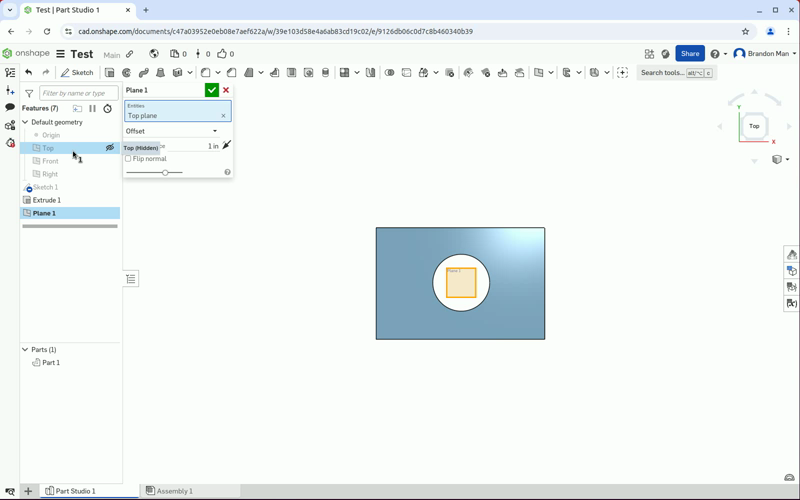
key(tab, 2)
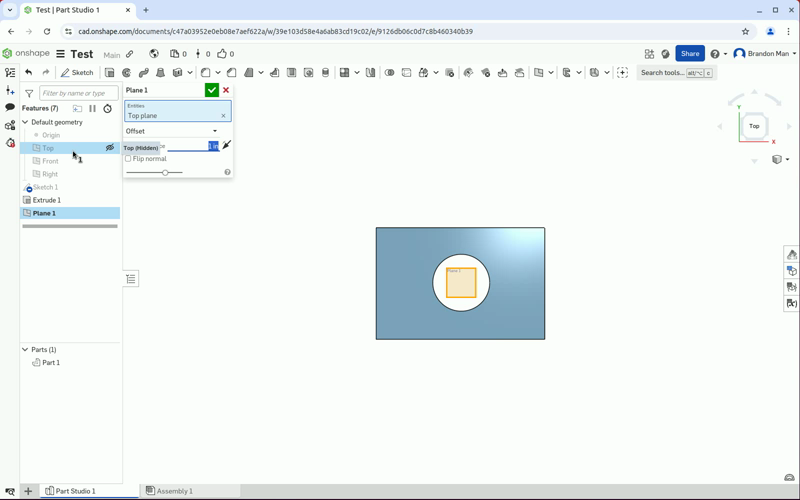
text(5.792)
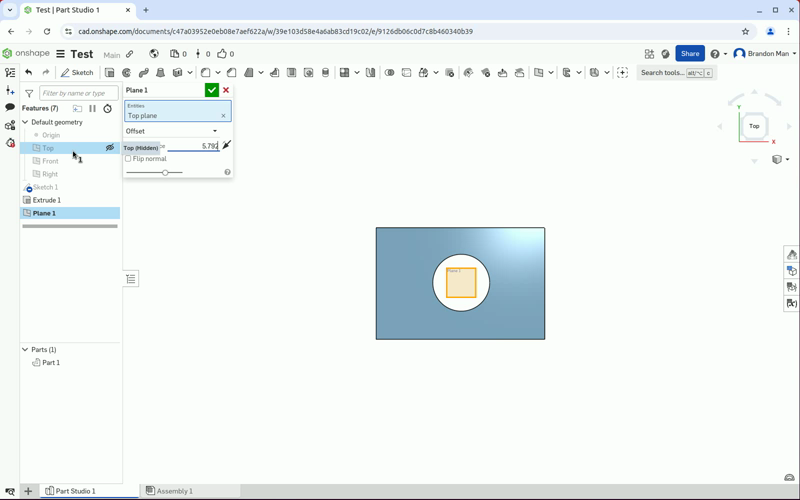
key(enter, 2)
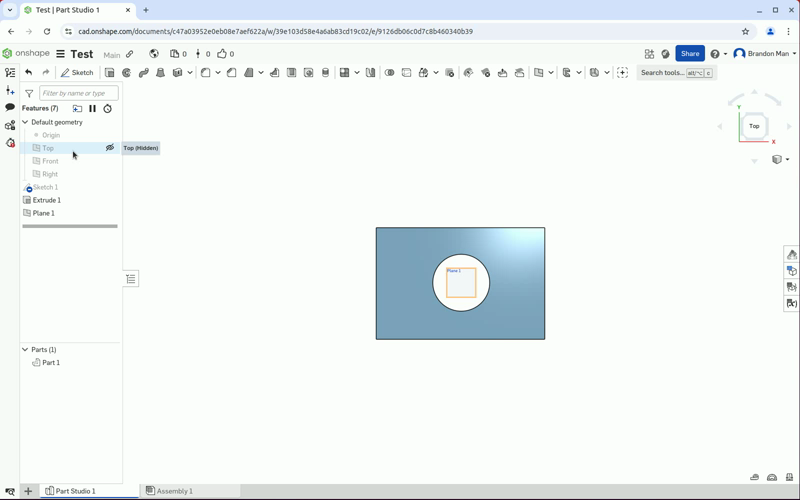
key(shift+s)
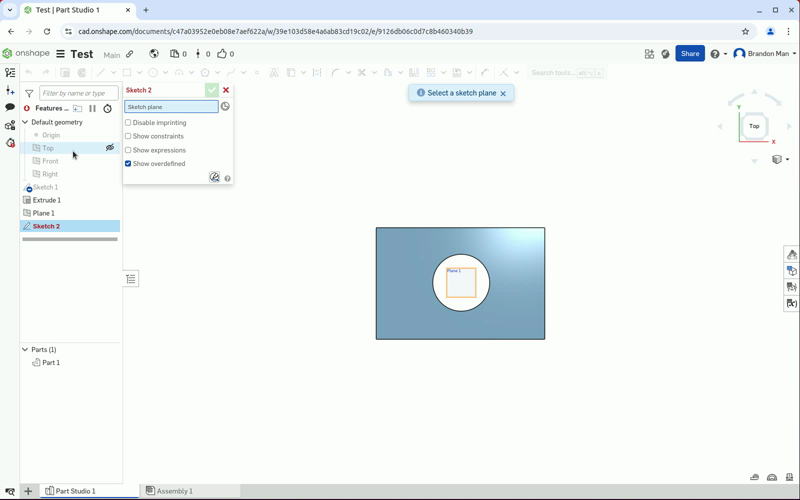
mouse_move(73, 215)
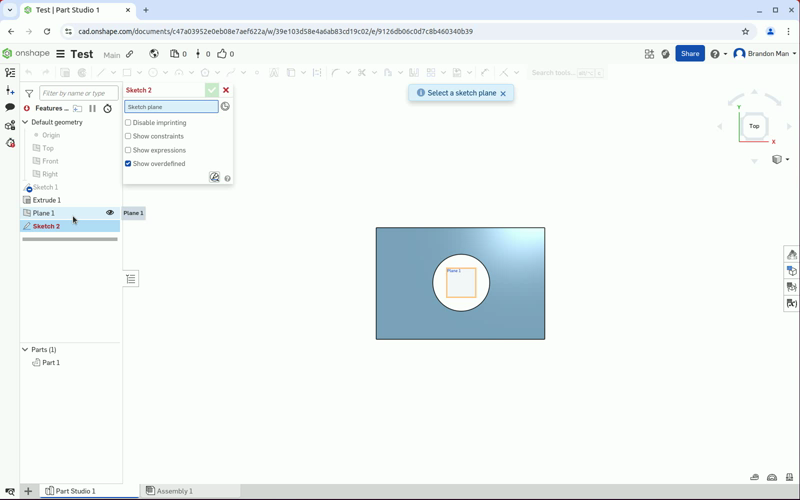
click(73, 215)
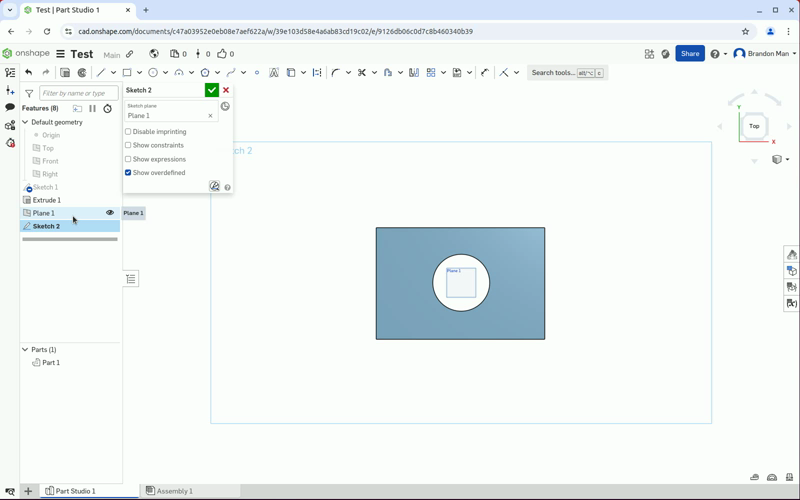
mouse_move(73, 352)
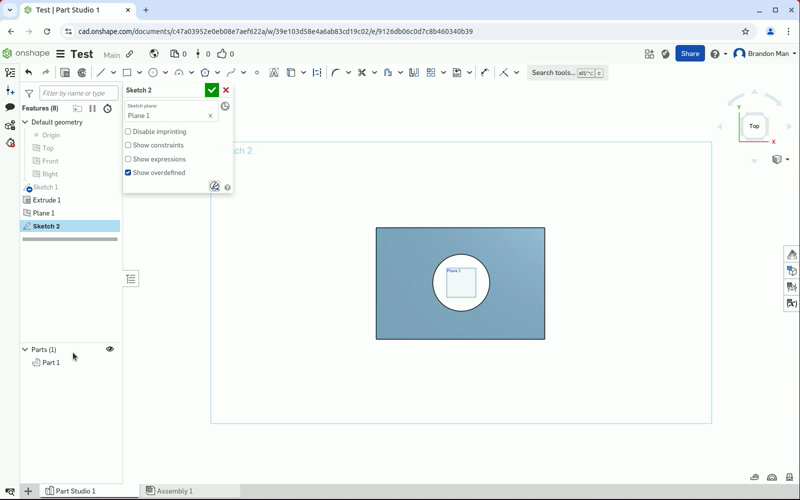
key(y)
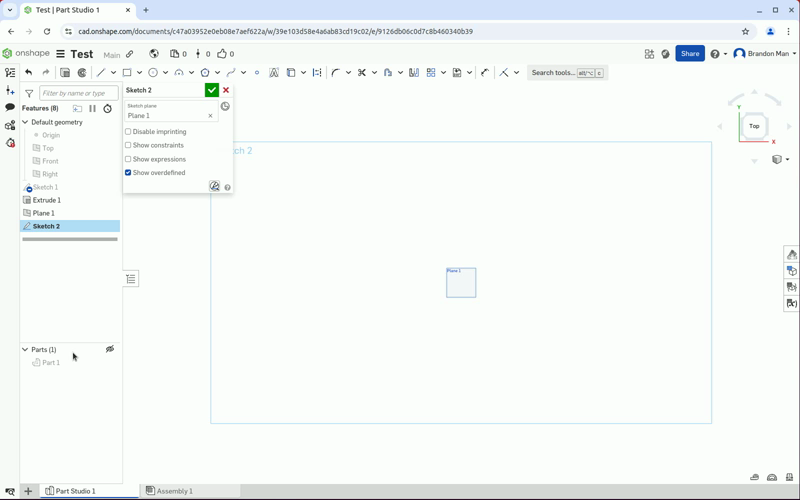
key(l)
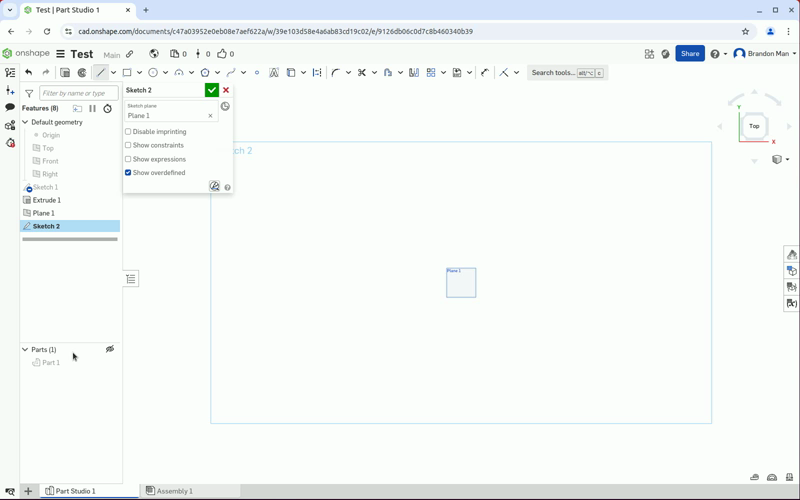
key_down(shift)
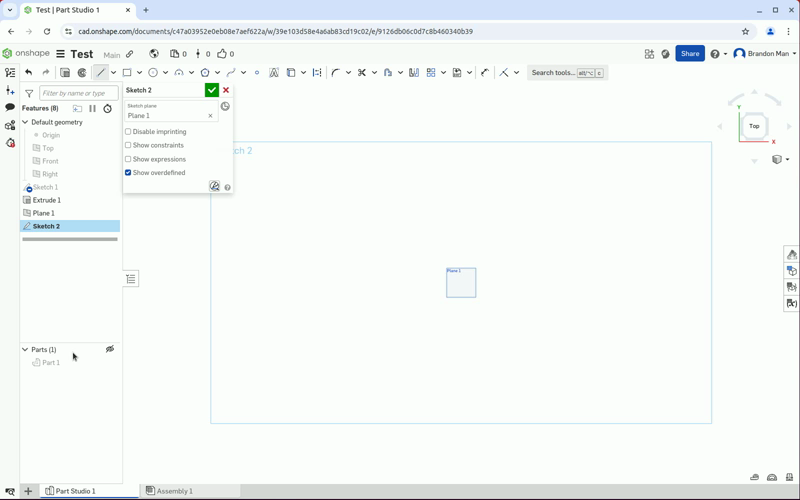
mouse_move(398, 339)
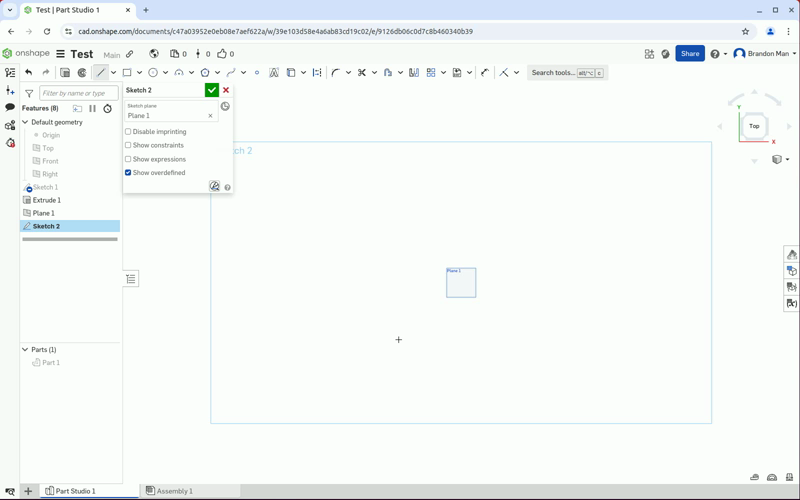
click(398, 339)
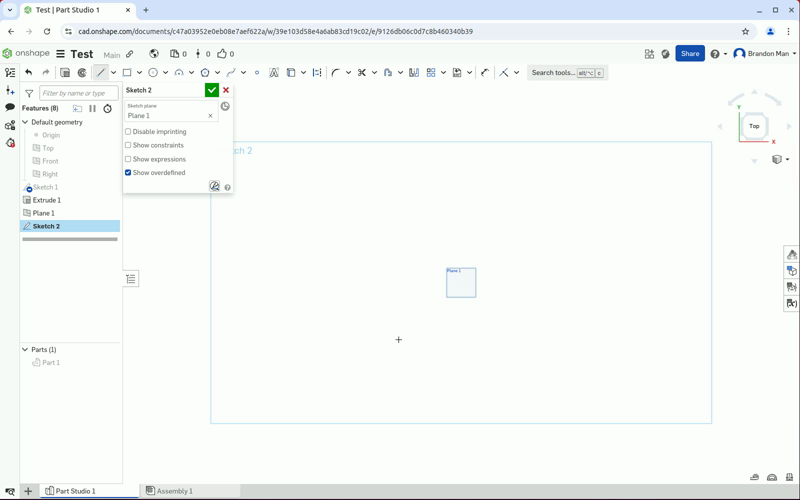
key_up(shift)
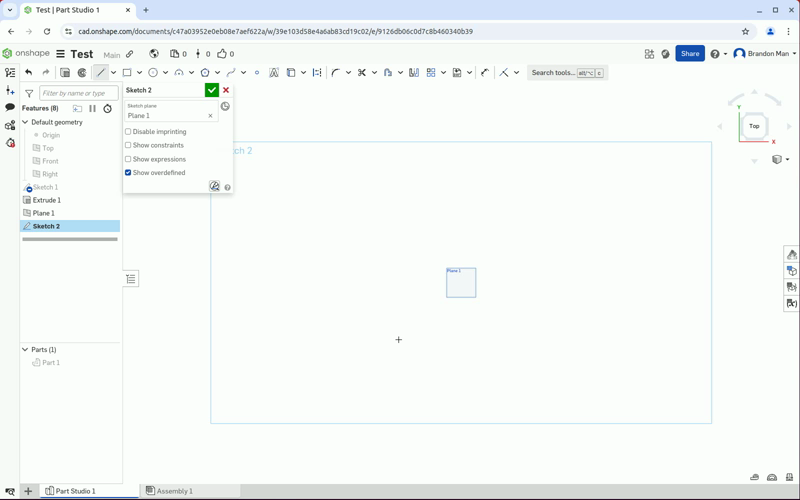
key_down(shift)
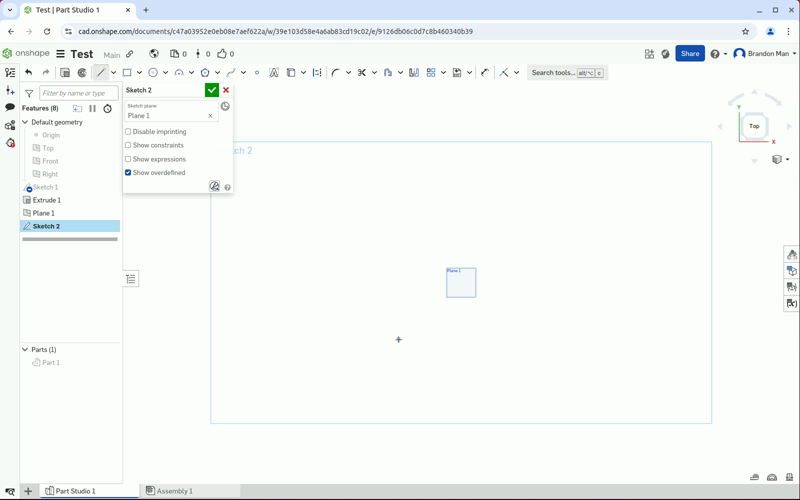
mouse_move(428, 339)
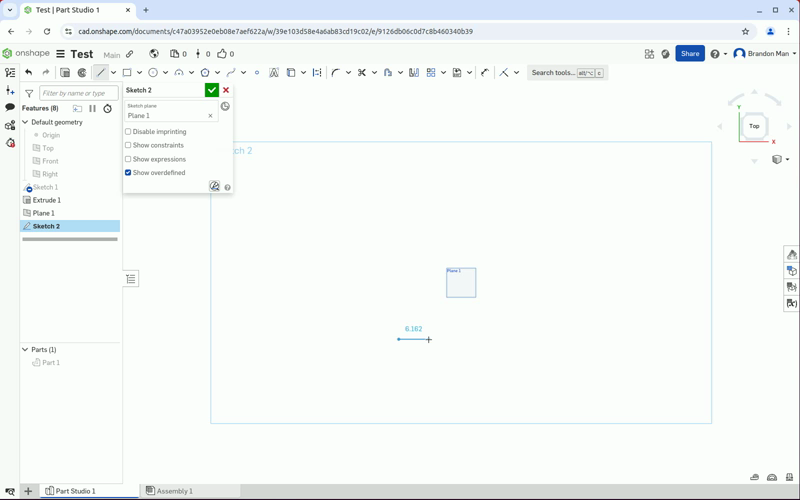
mouse_move(401, 339)
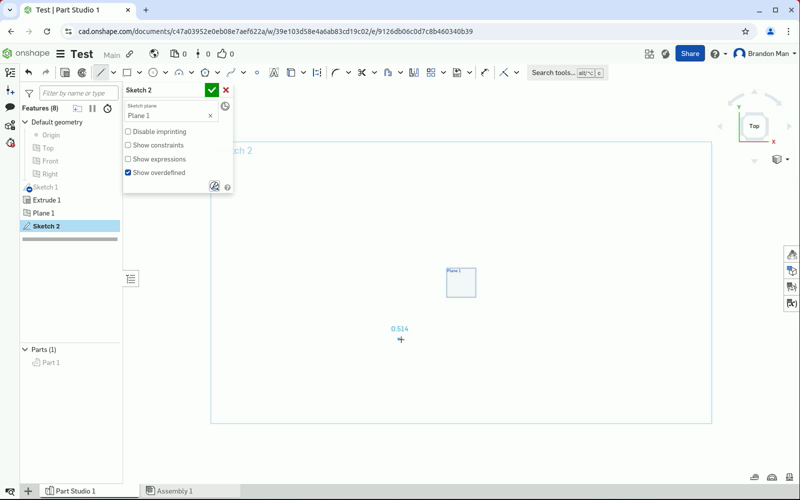
scroll(6)
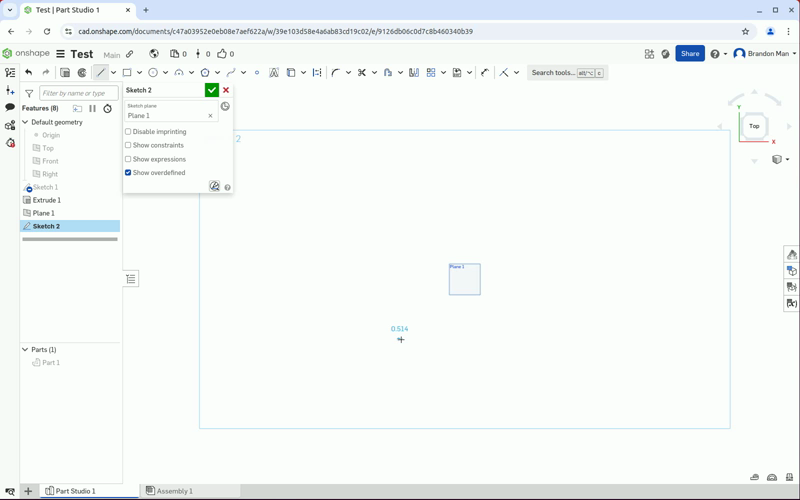
scroll(6)
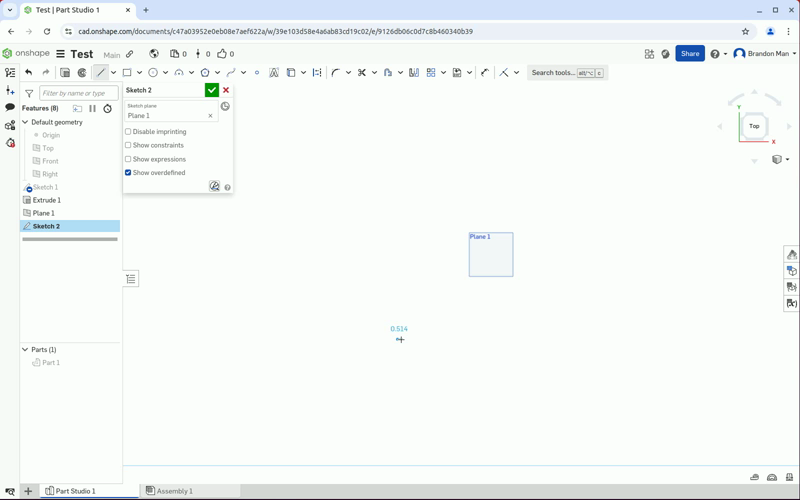
scroll(6)
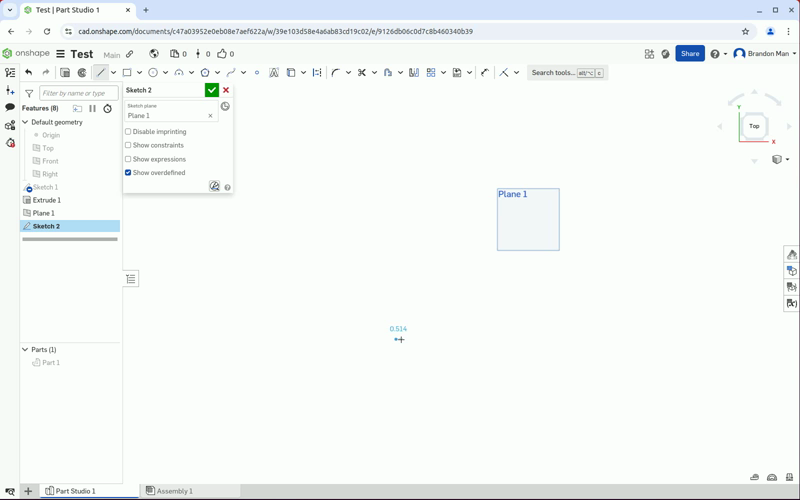
scroll(6)
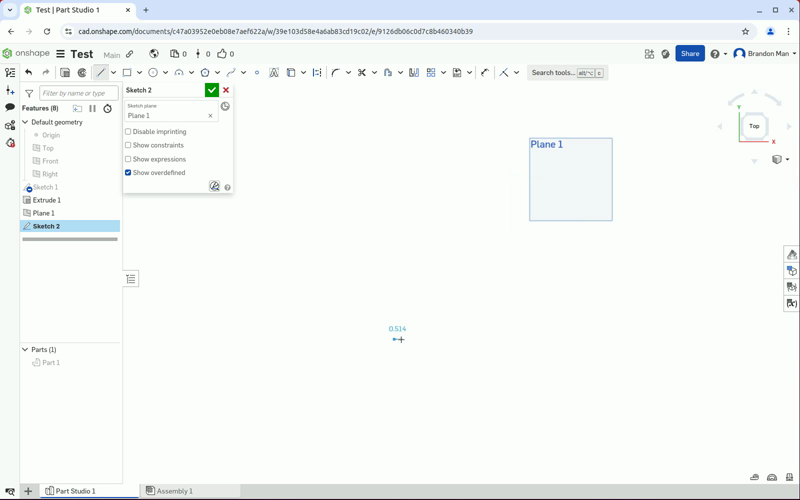
scroll(6)
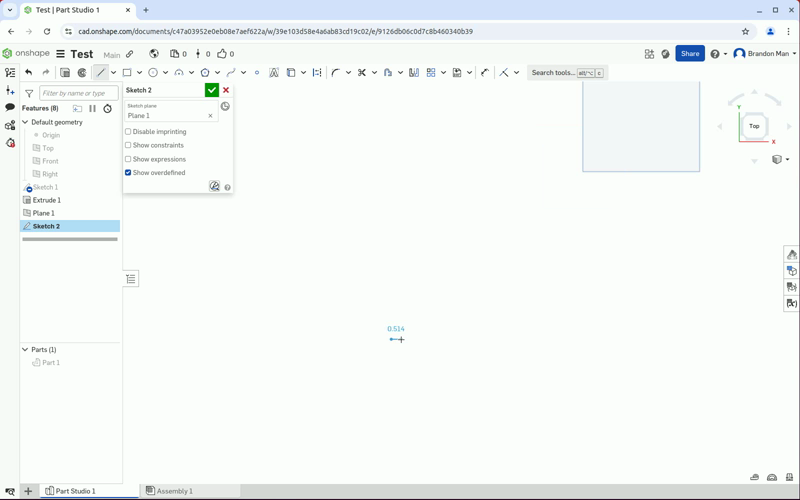
scroll(6)
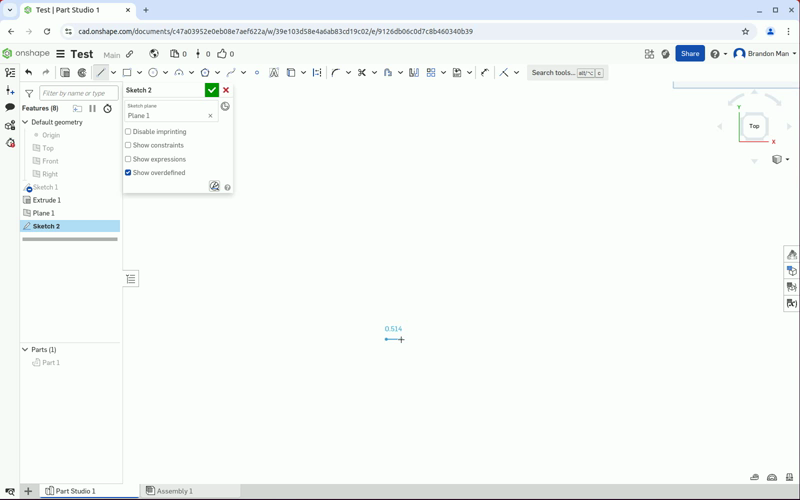
scroll(6)
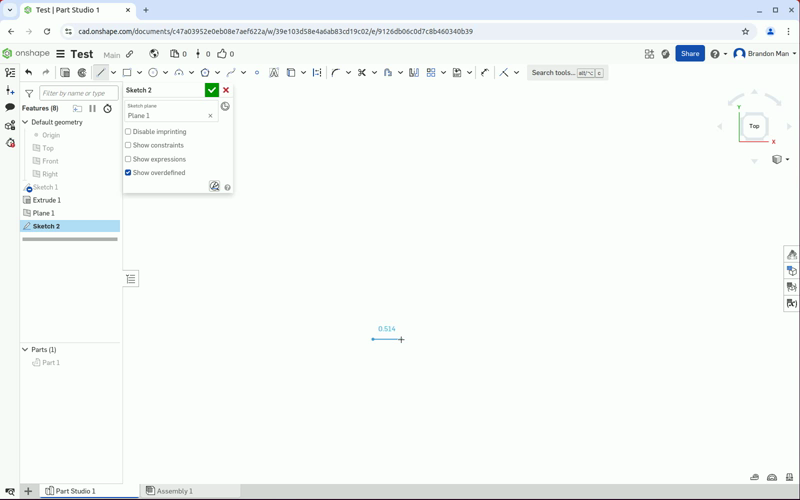
click(401, 339)
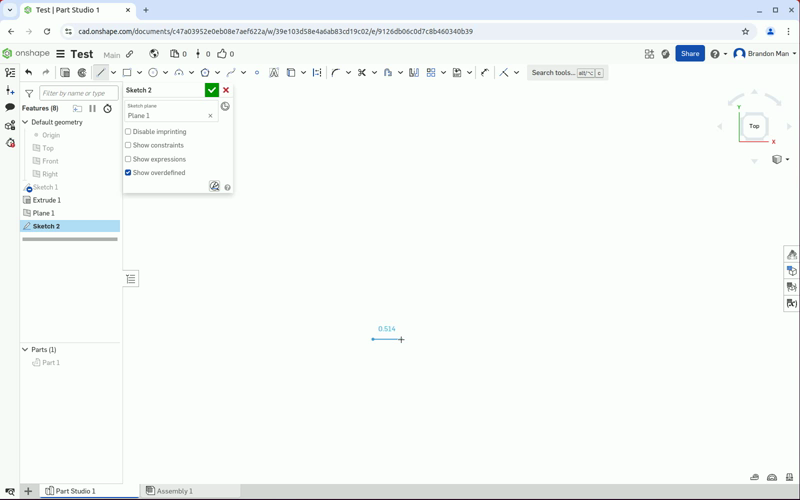
scroll(-6)
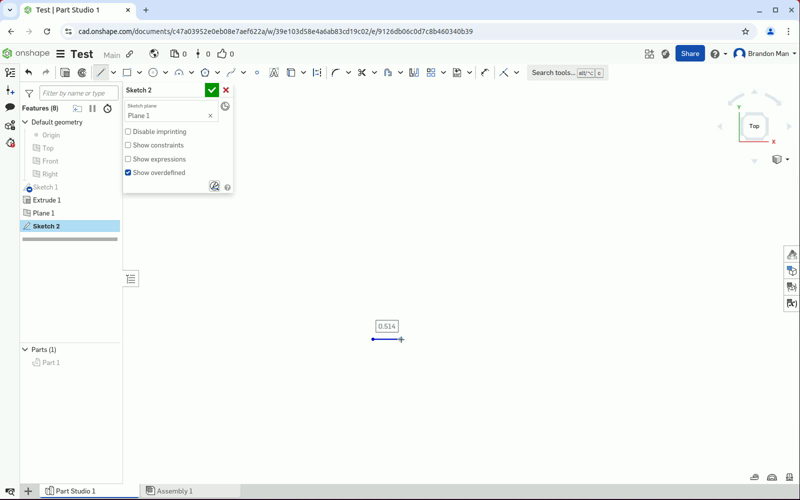
scroll(-6)
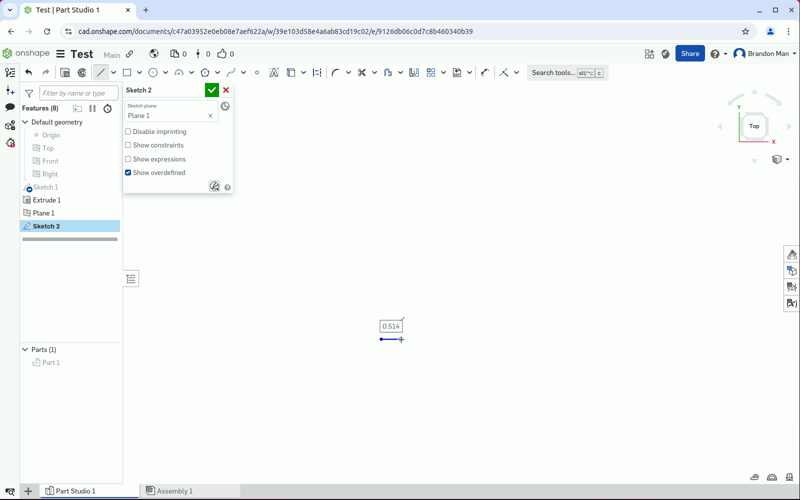
scroll(-6)
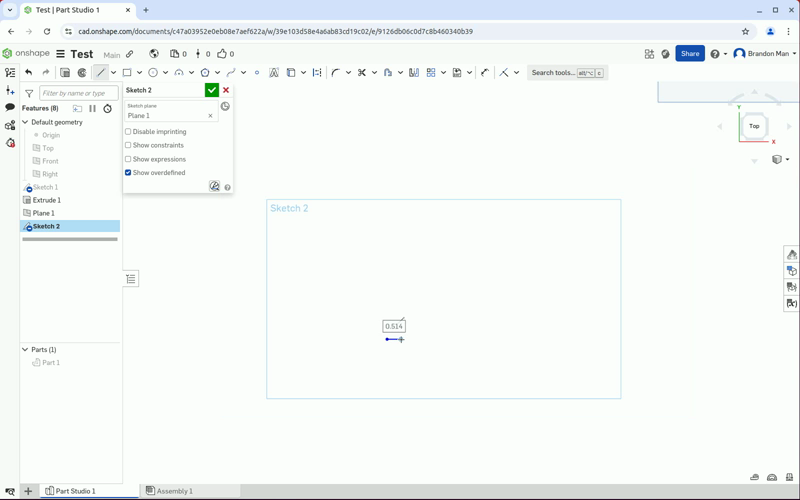
scroll(-6)
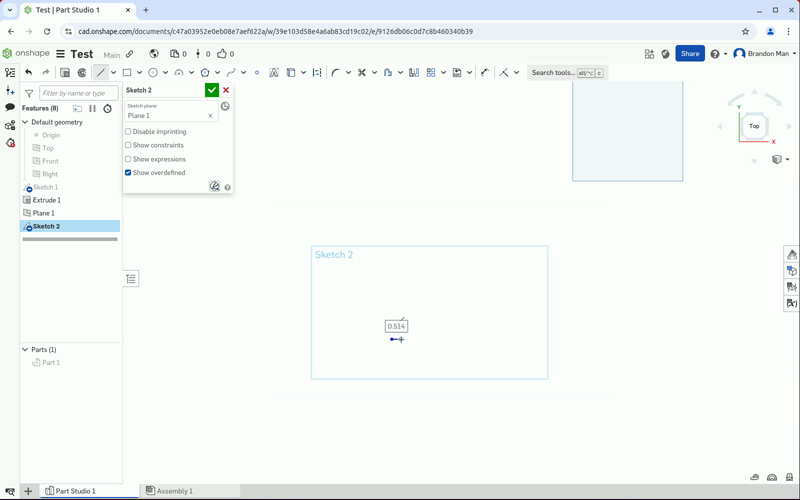
scroll(-6)
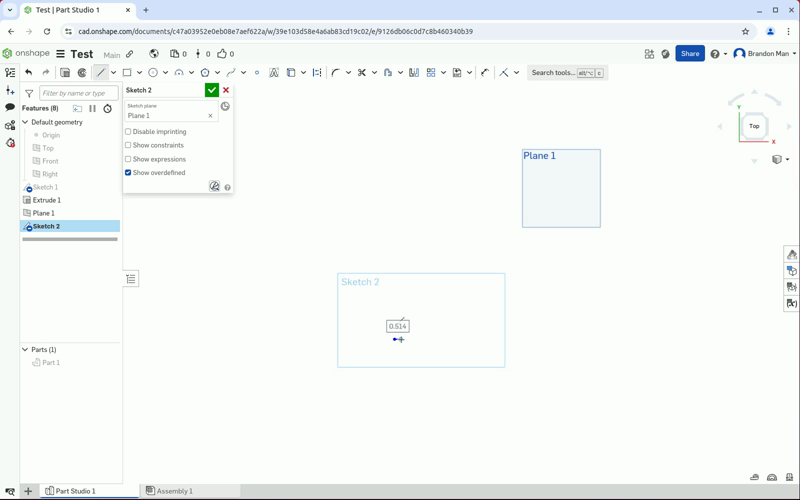
scroll(-6)
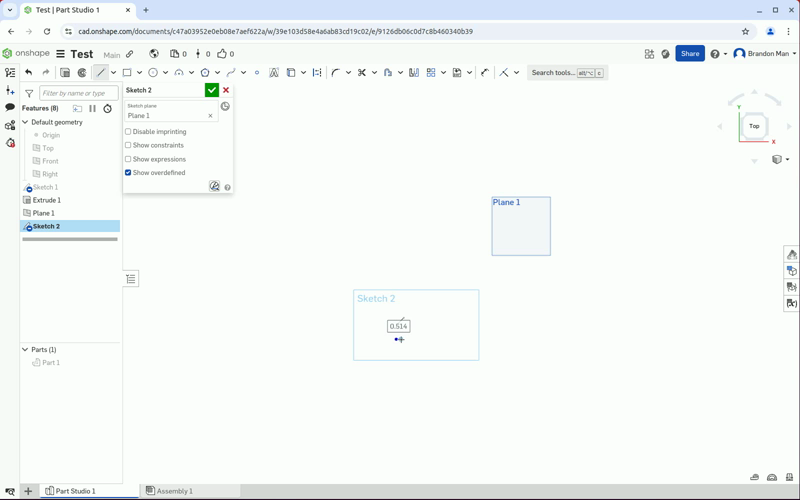
scroll(-6)
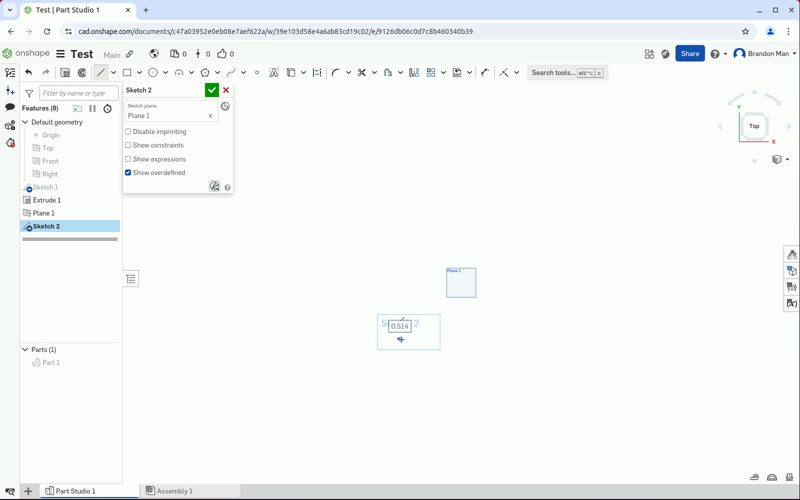
key_up(shift)
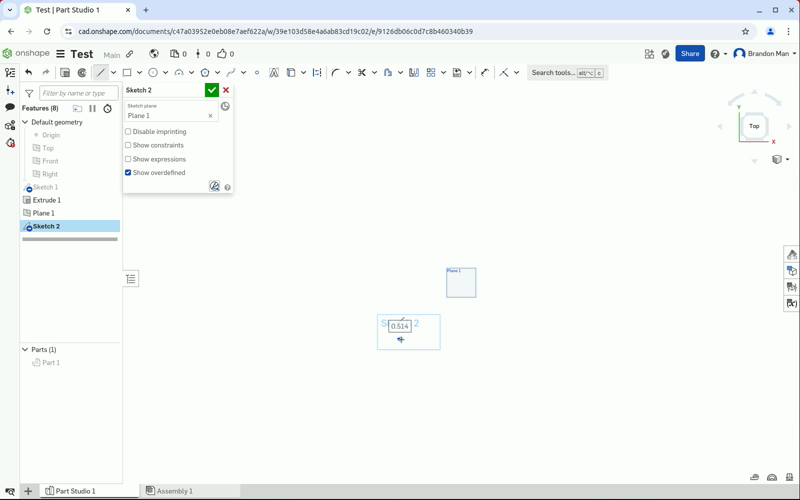
key_down(shift)
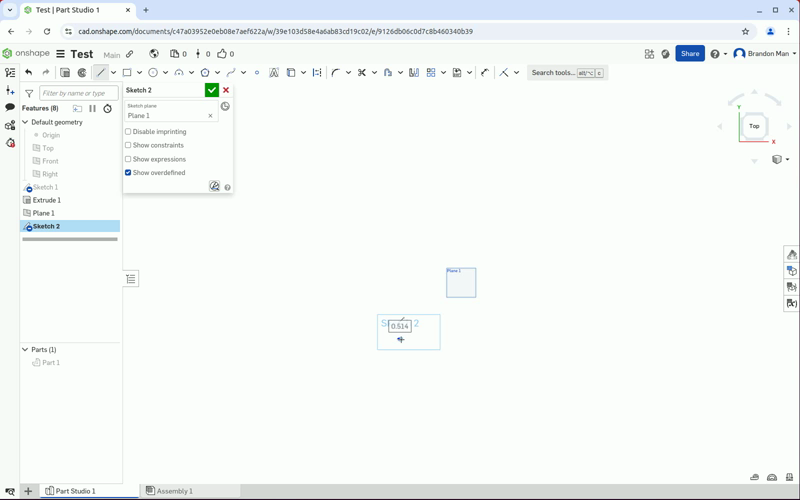
mouse_move(401, 226)
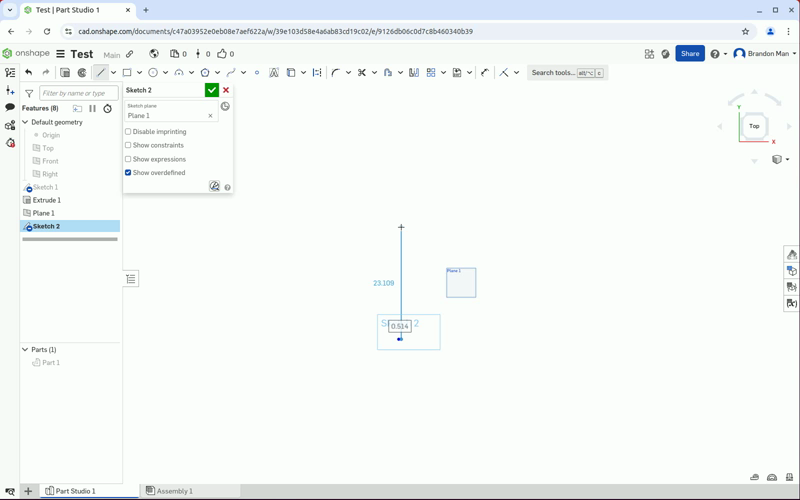
click(401, 226)
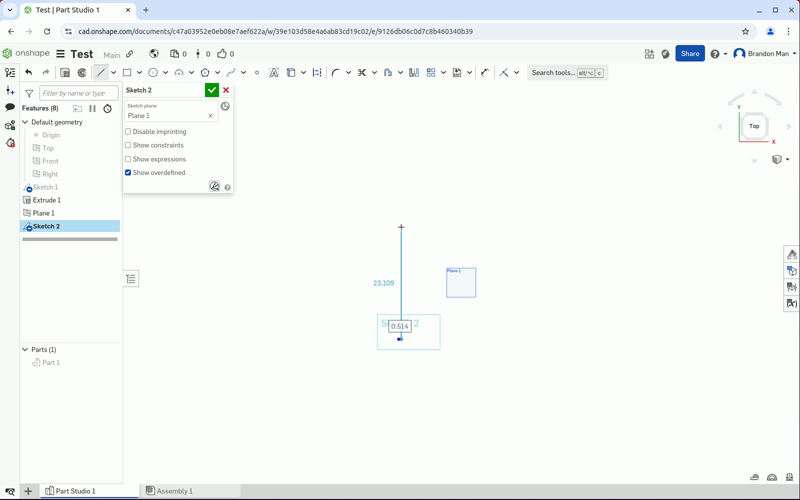
key_up(shift)
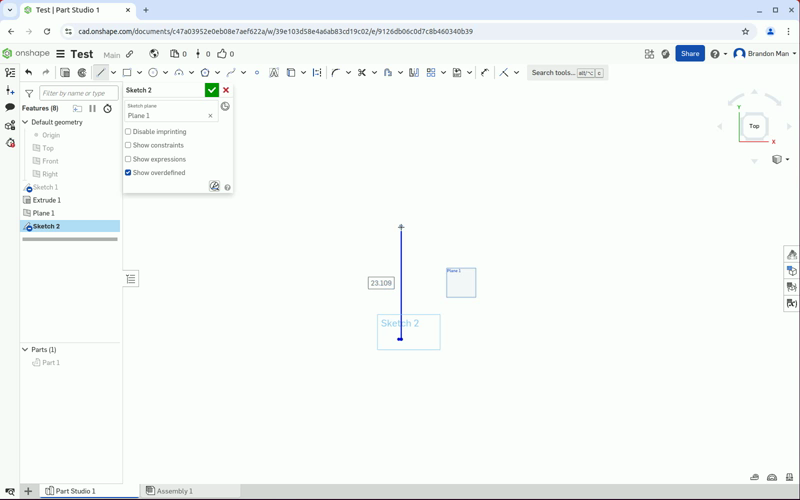
key_down(shift)
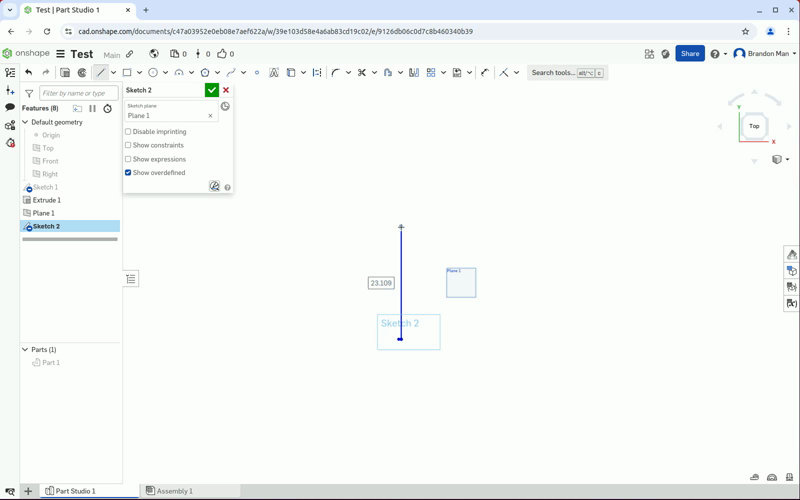
mouse_move(431, 226)
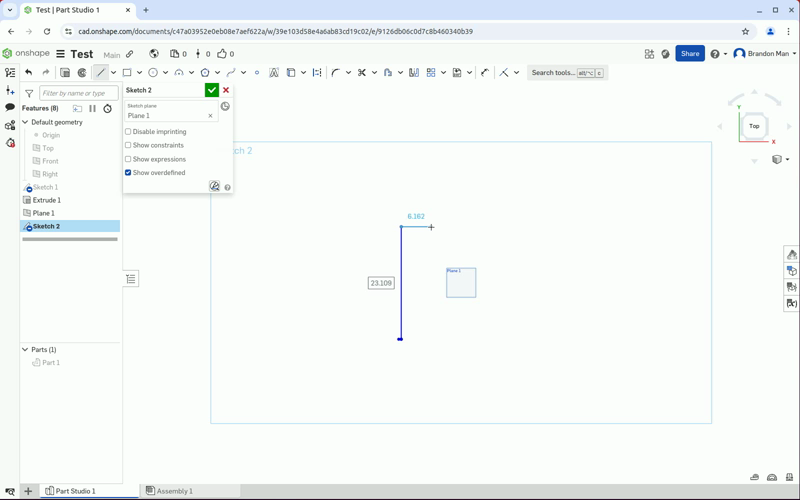
mouse_move(398, 226)
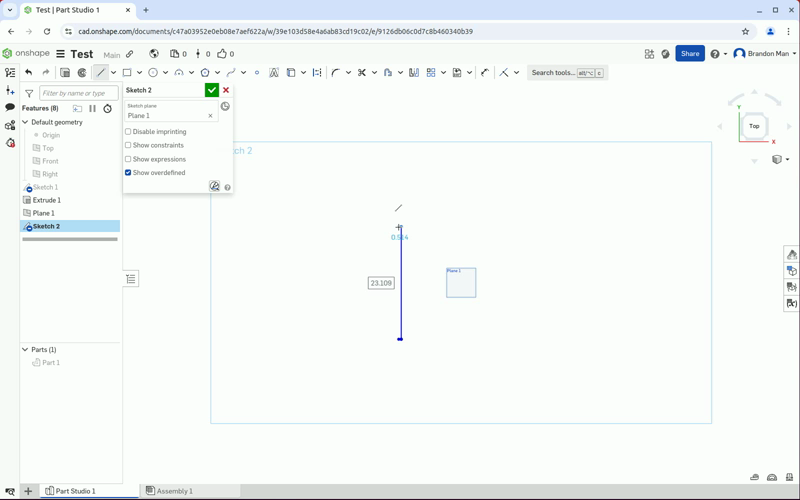
scroll(6)
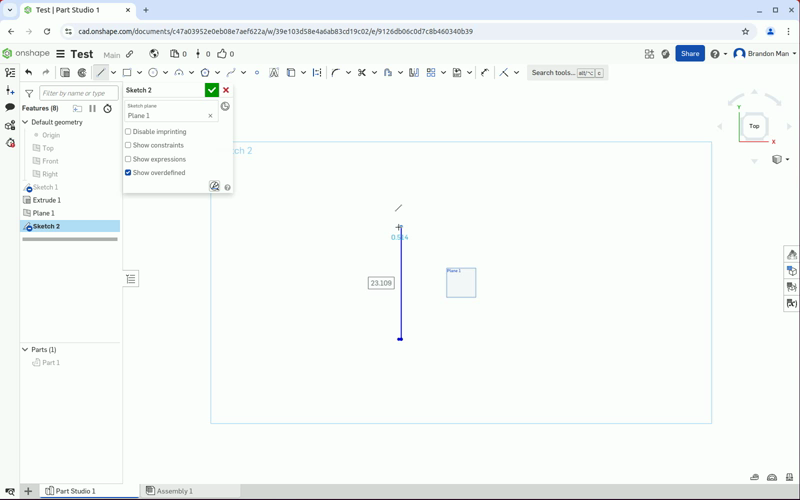
scroll(6)
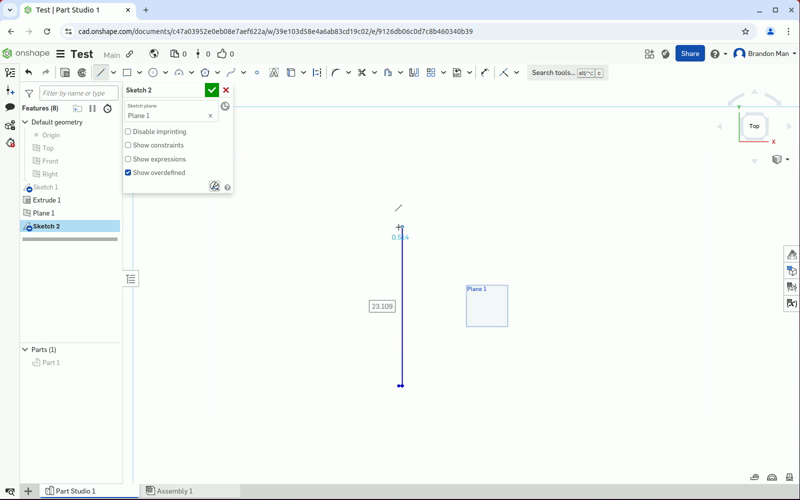
scroll(6)
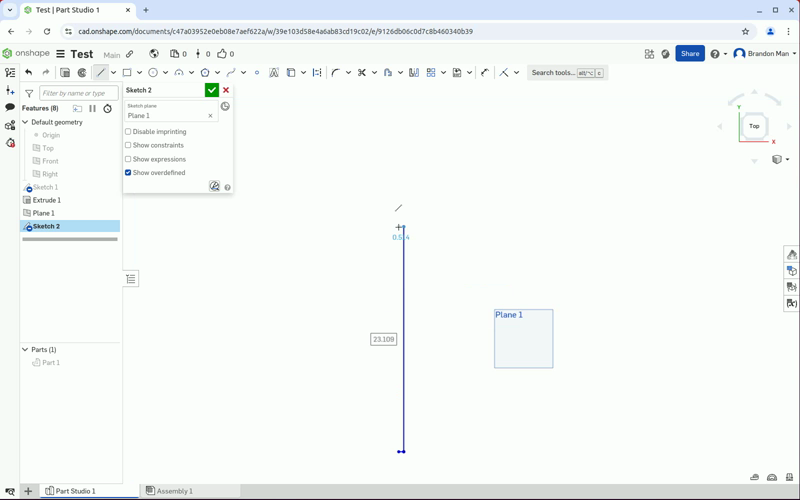
scroll(6)
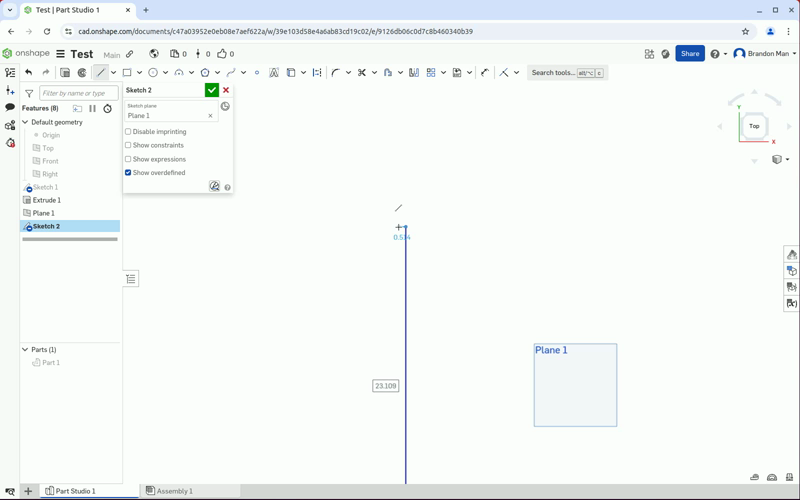
scroll(6)
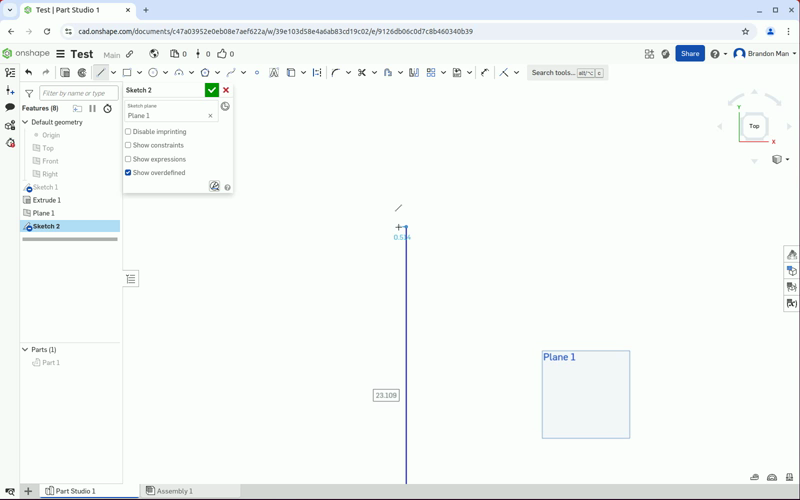
scroll(6)
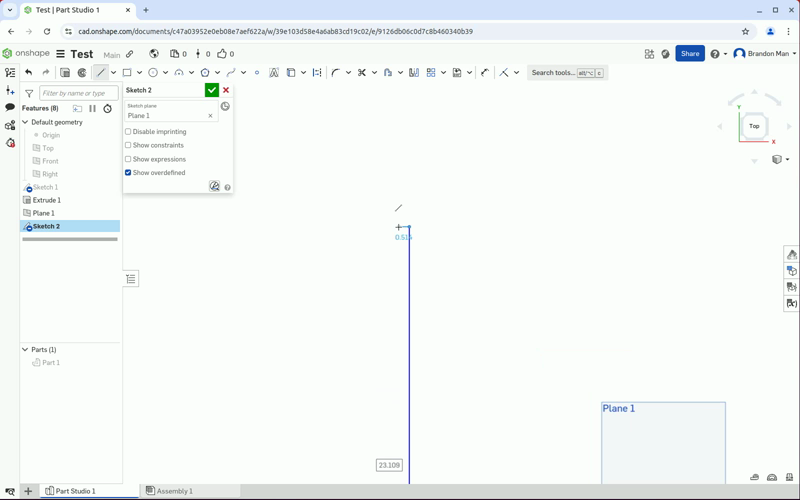
scroll(6)
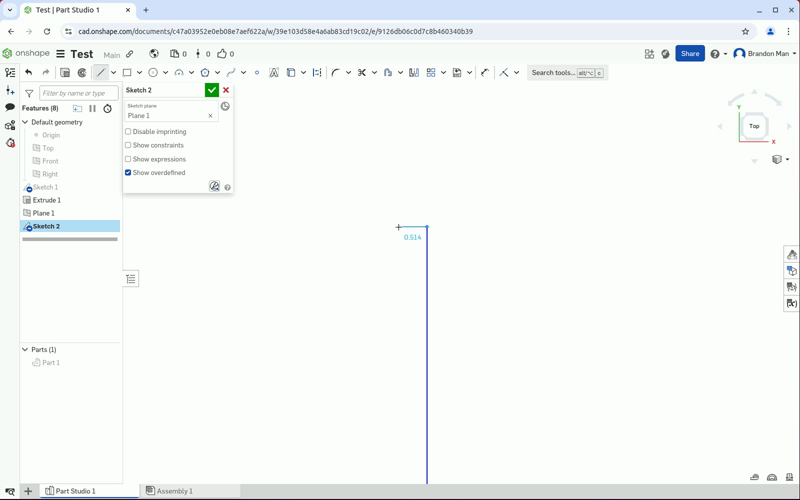
click(398, 226)
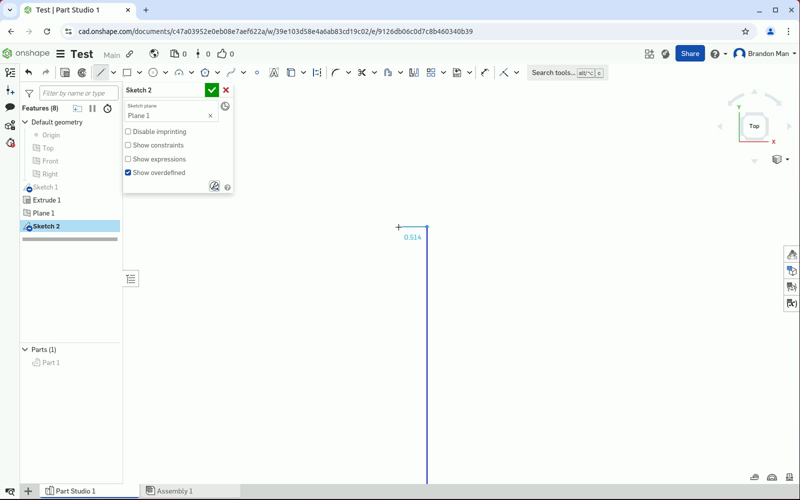
scroll(-6)
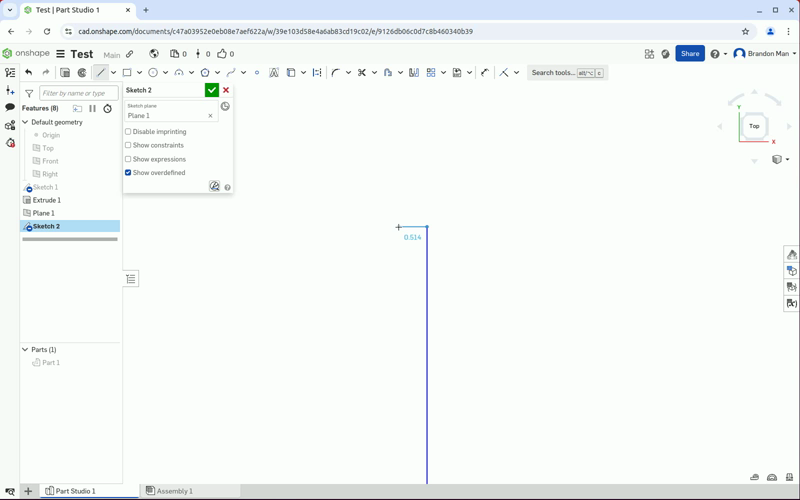
scroll(-6)
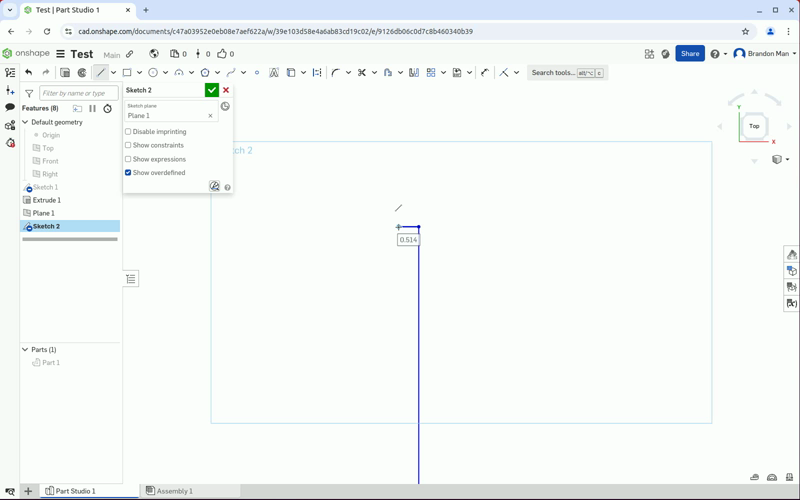
scroll(-6)
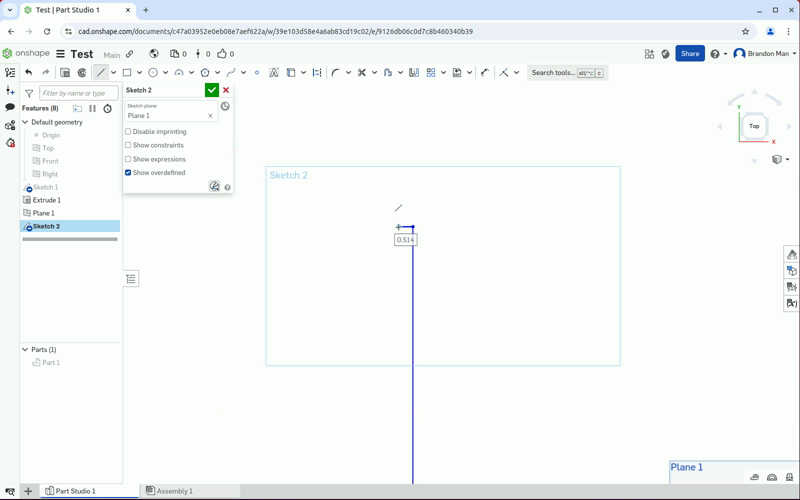
scroll(-6)
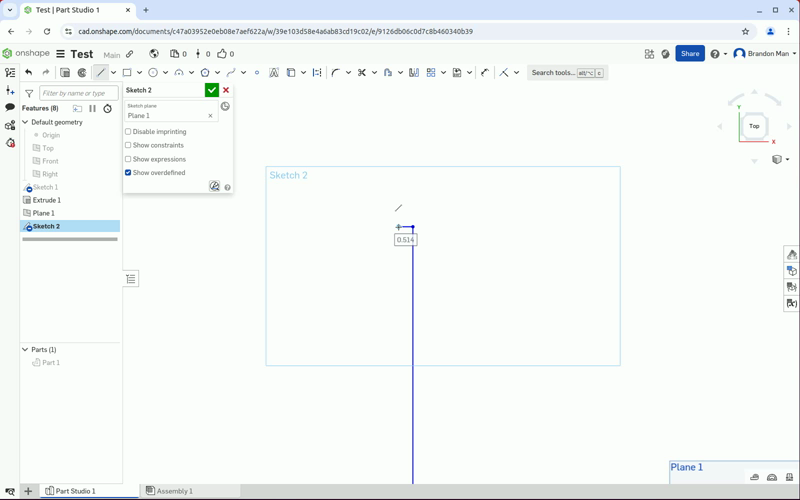
scroll(-6)
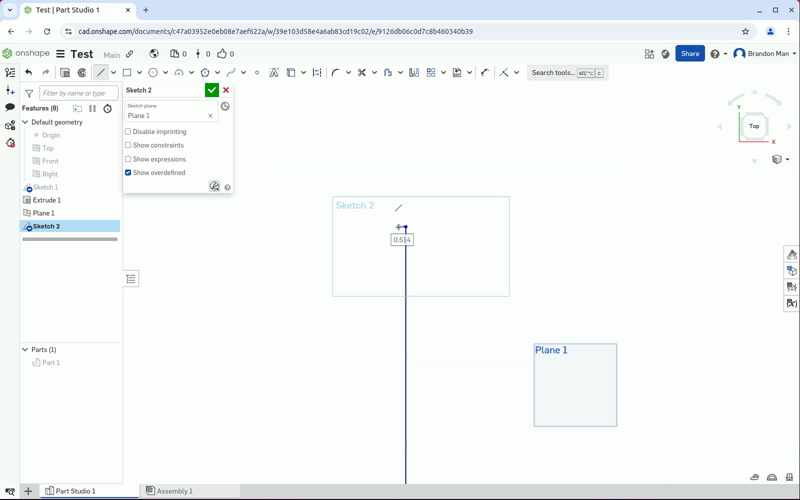
scroll(-6)
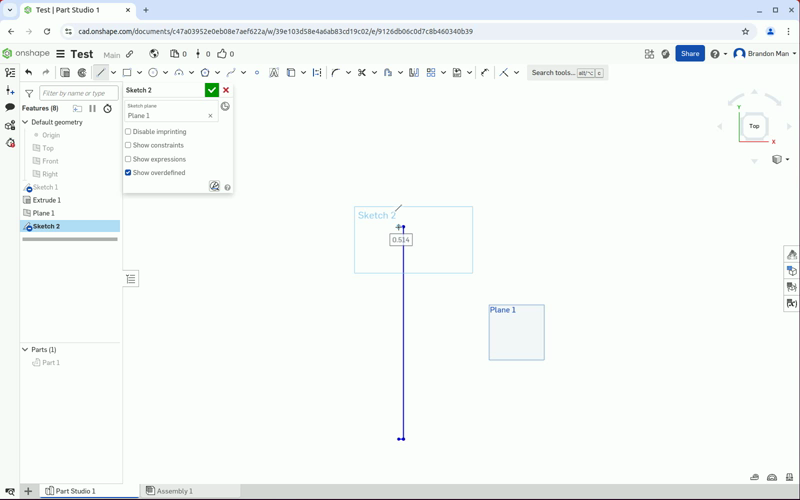
scroll(-6)
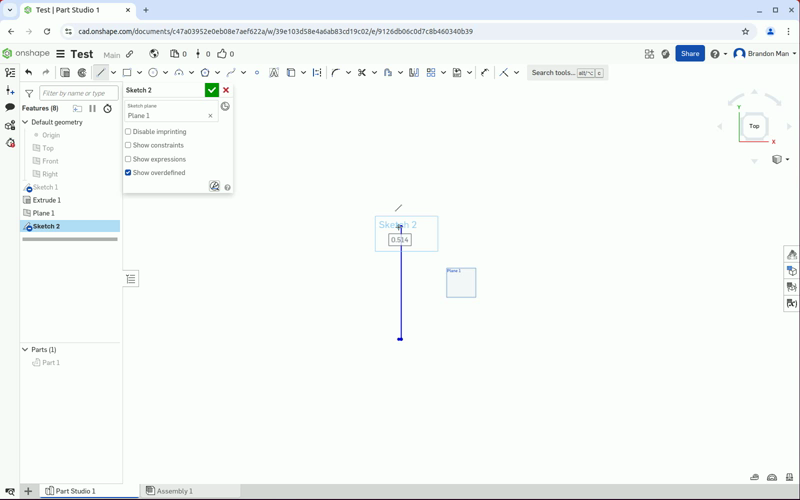
key_up(shift)
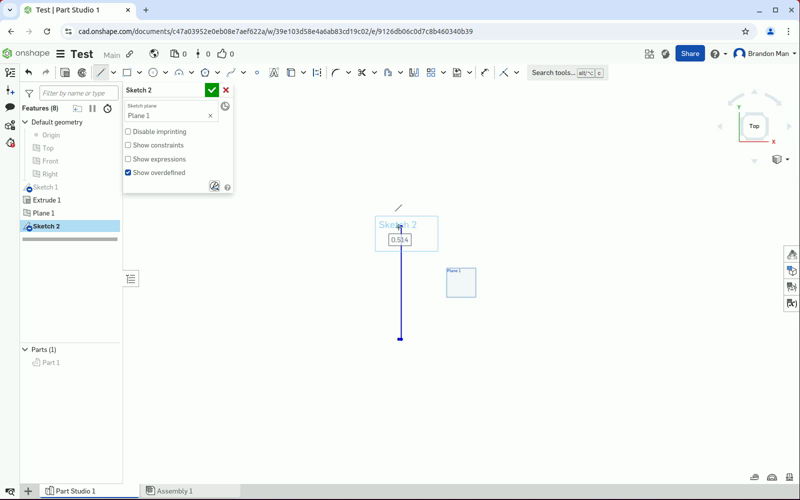
key_down(shift)
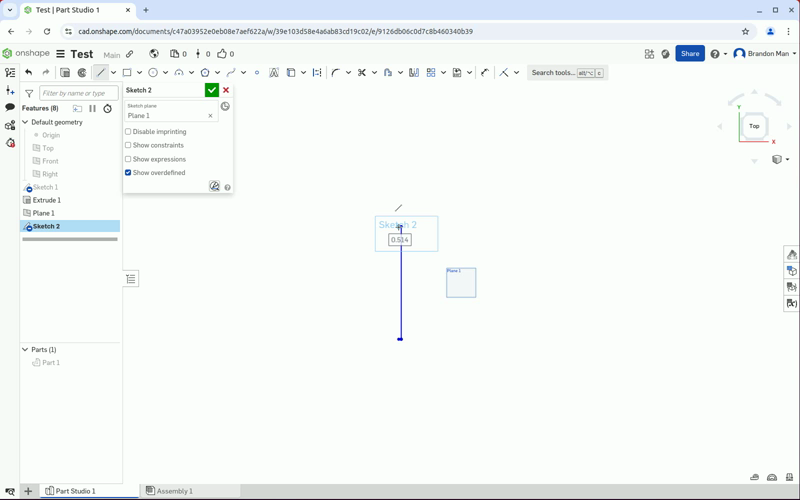
mouse_move(398, 339)
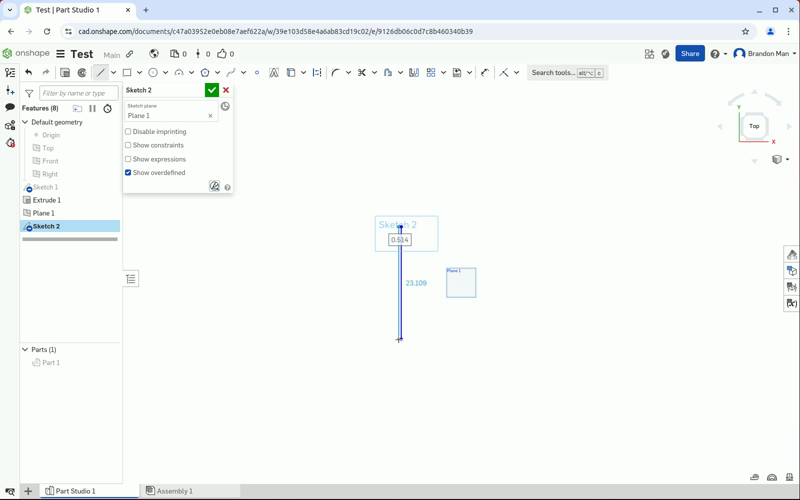
scroll(6)
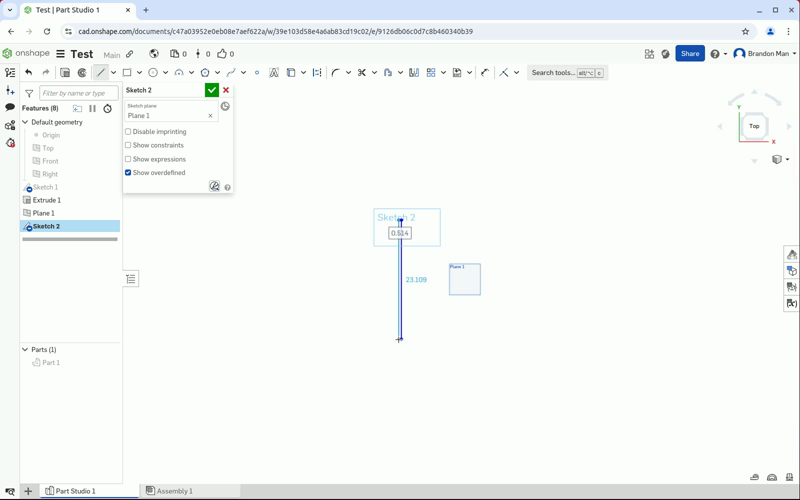
scroll(6)
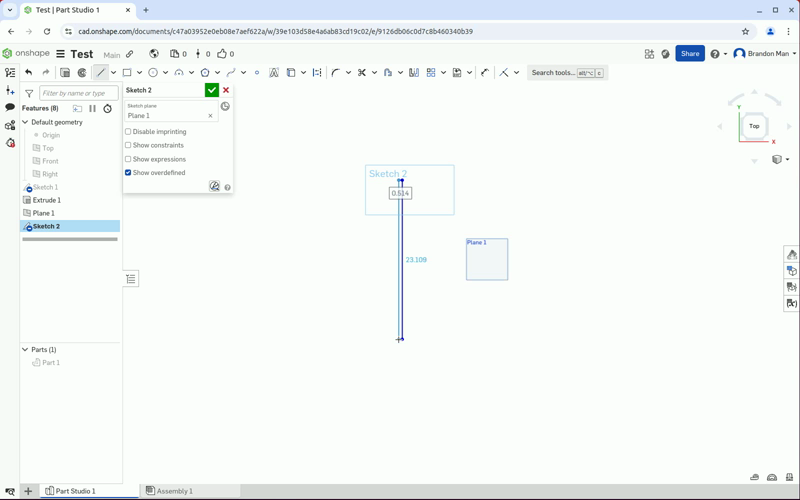
scroll(6)
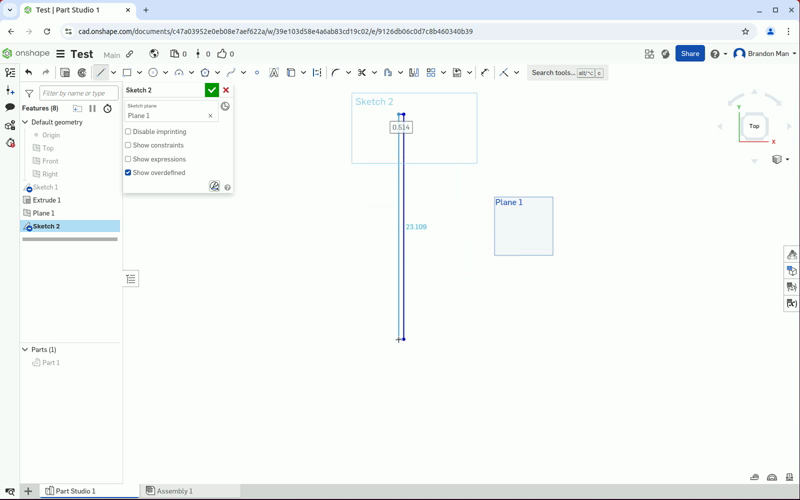
scroll(6)
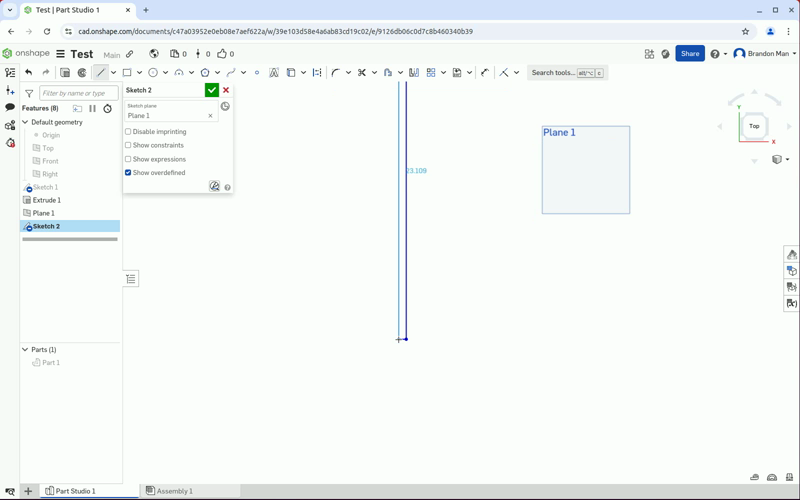
scroll(6)
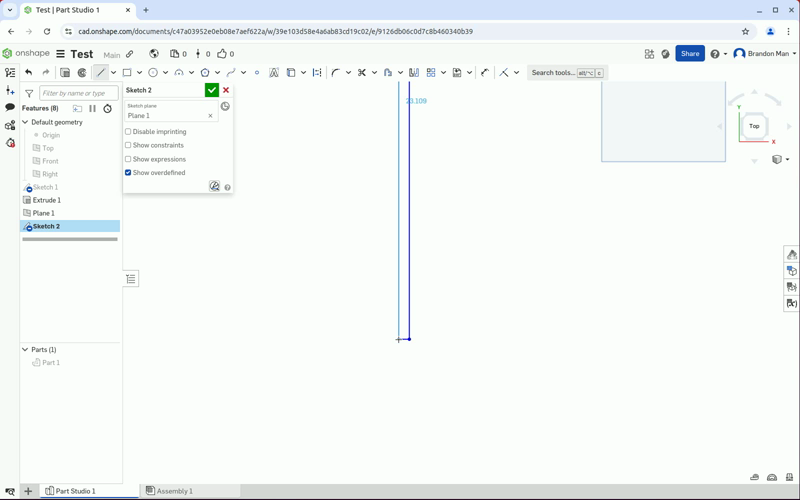
scroll(6)
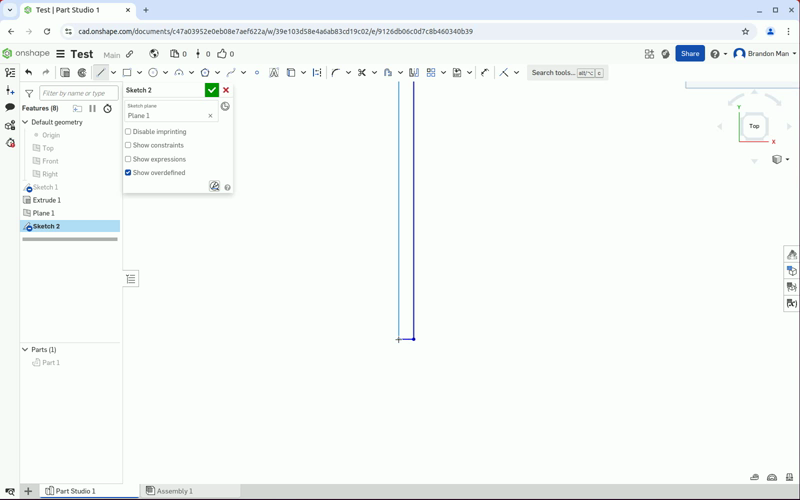
scroll(6)
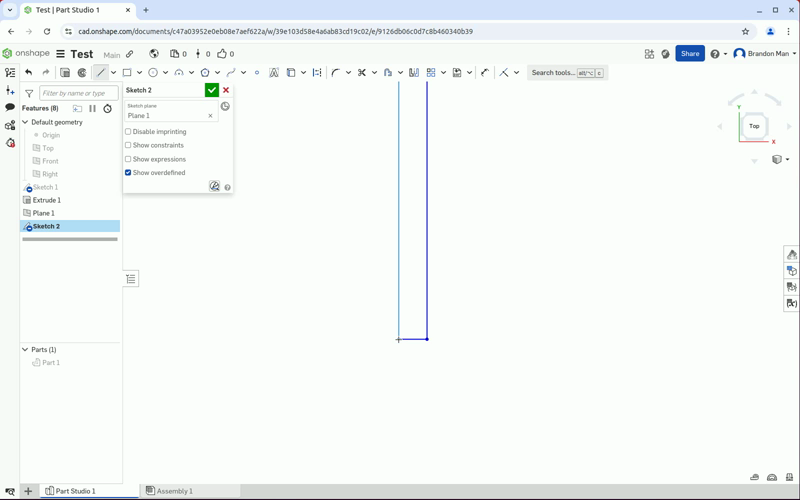
key_up(shift)
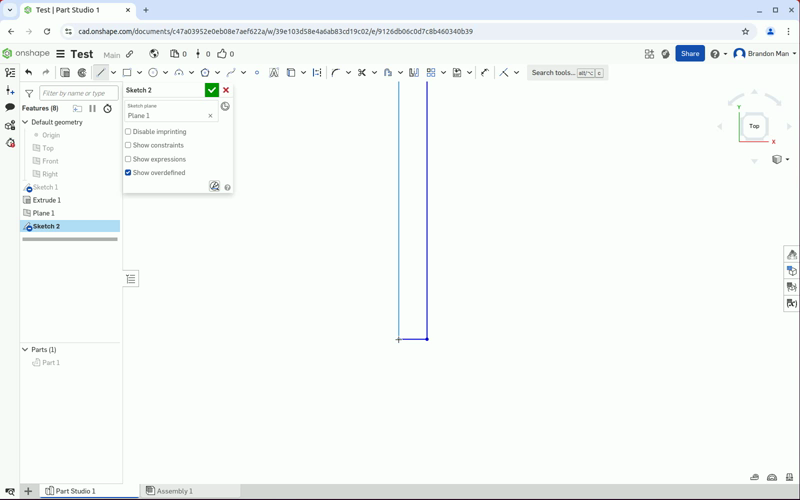
click(398, 339)
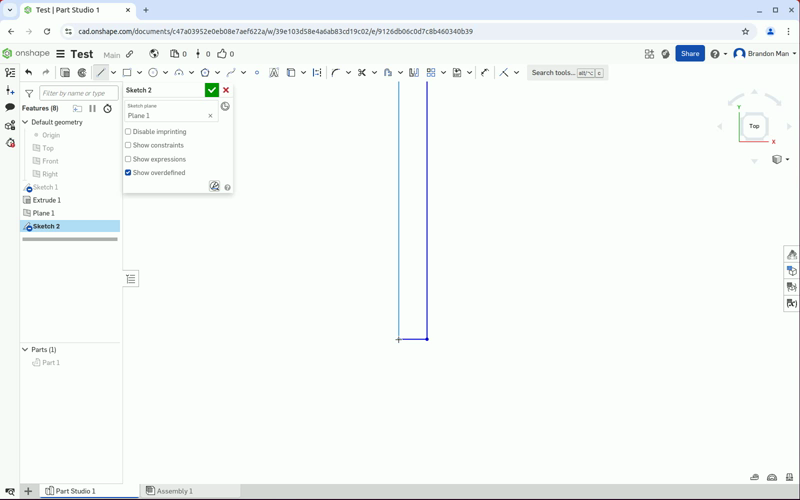
scroll(-6)
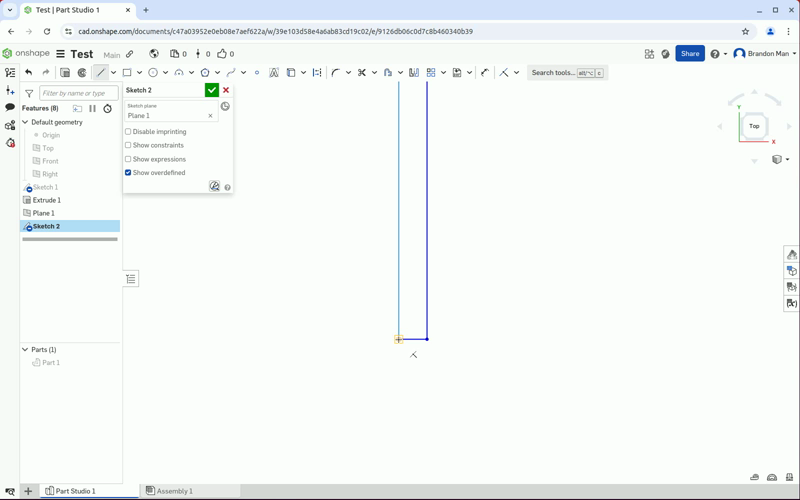
scroll(-6)
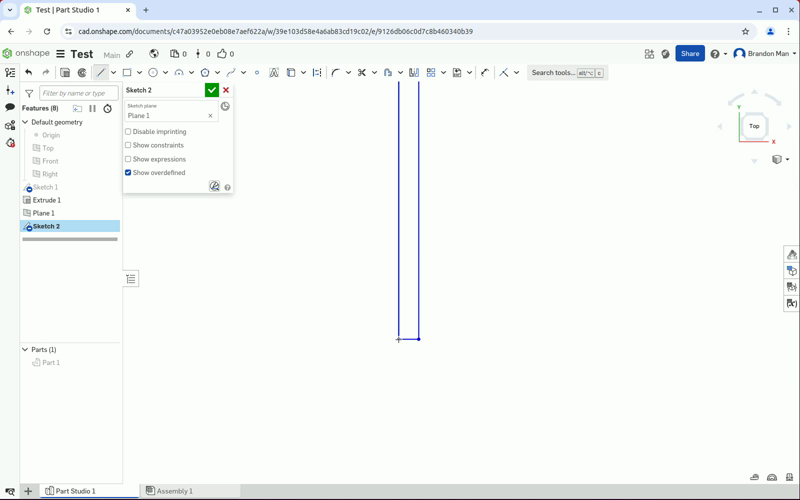
scroll(-6)
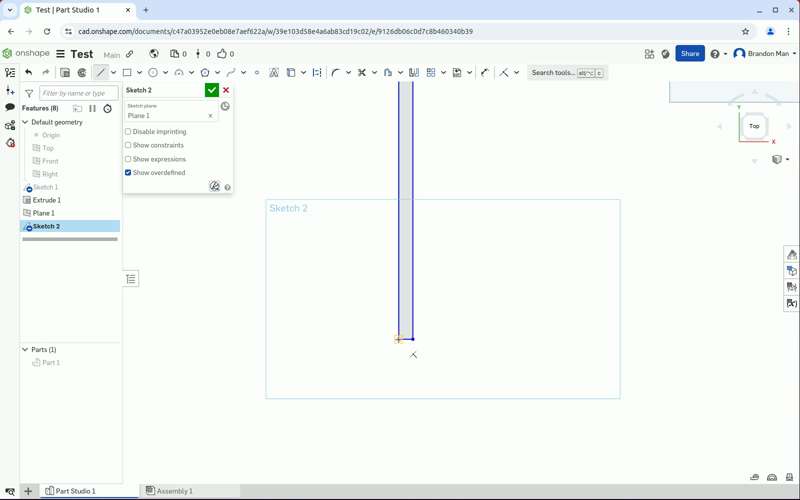
scroll(-6)
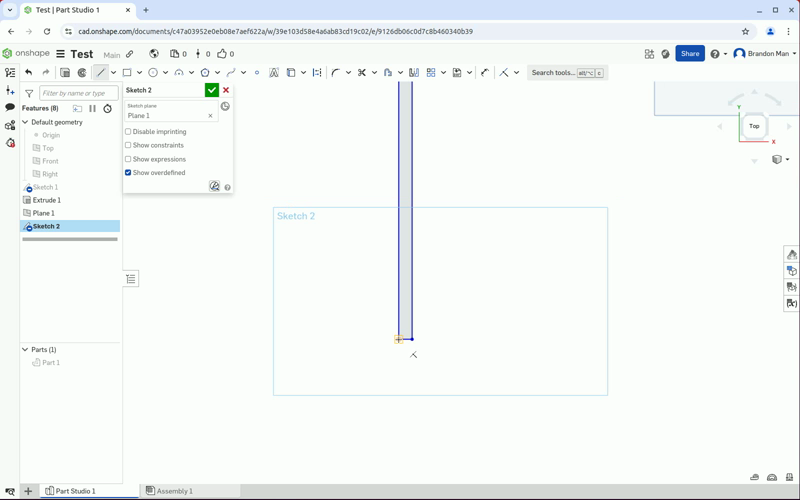
scroll(-6)
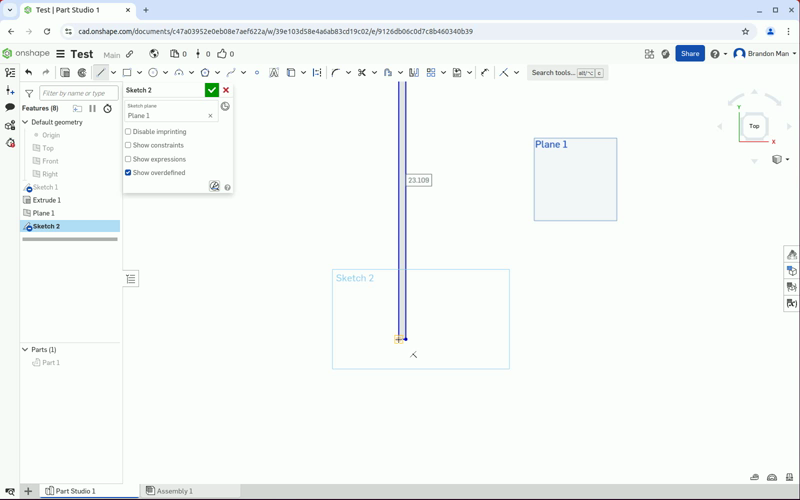
scroll(-6)
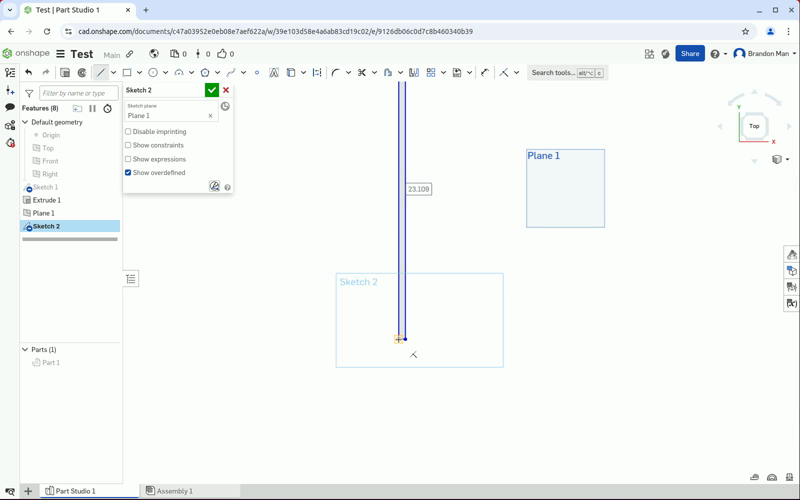
scroll(-6)
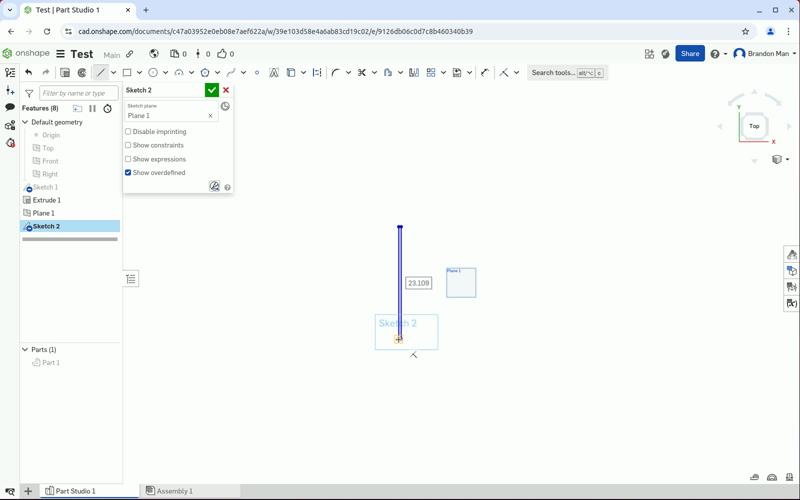
key(esc)
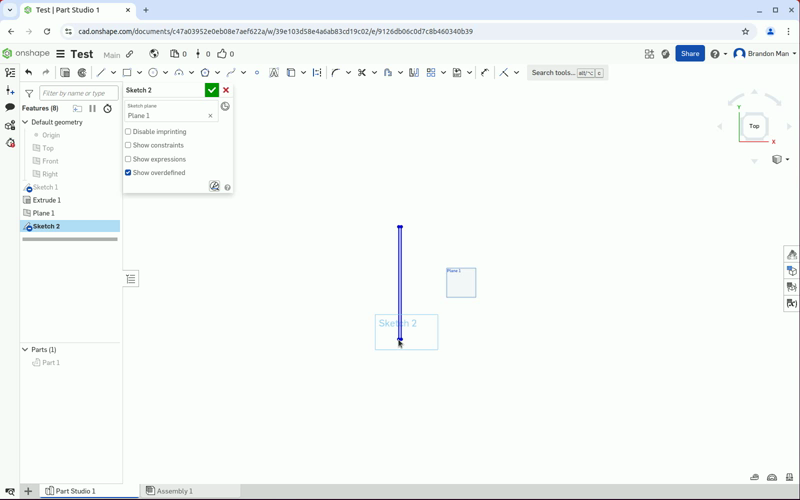
mouse_move(400, 270)
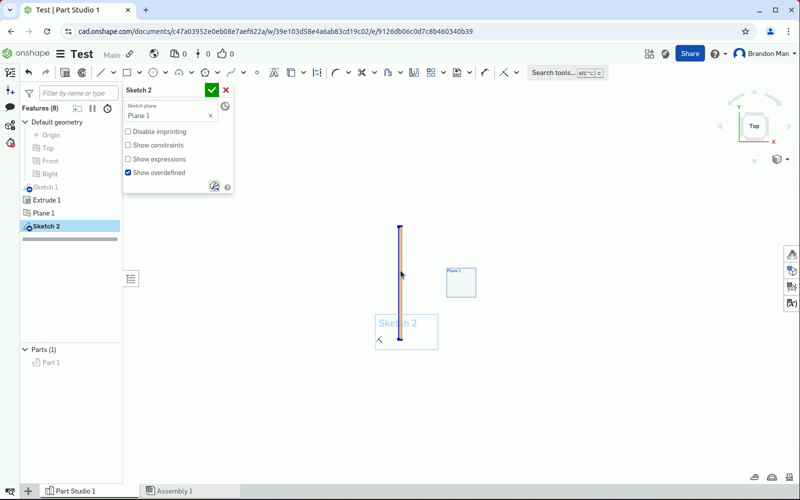
scroll(6)
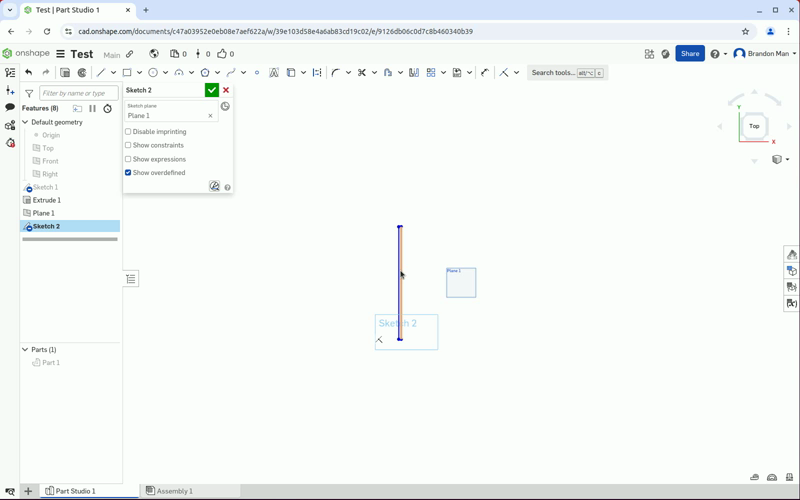
scroll(6)
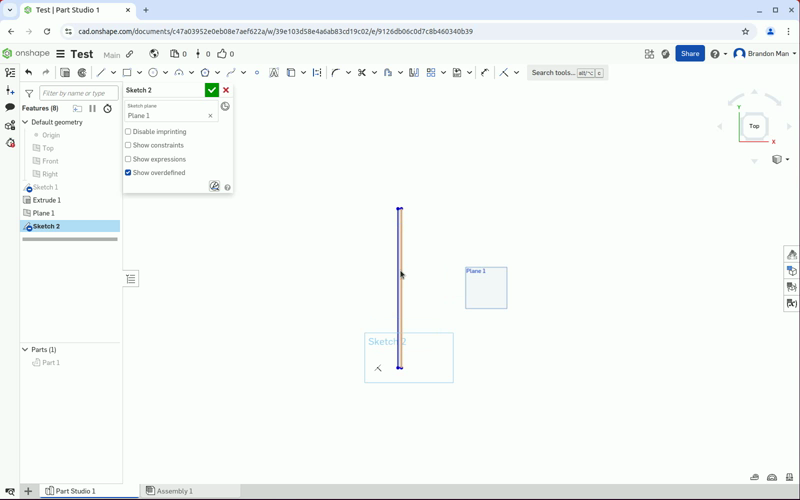
scroll(6)
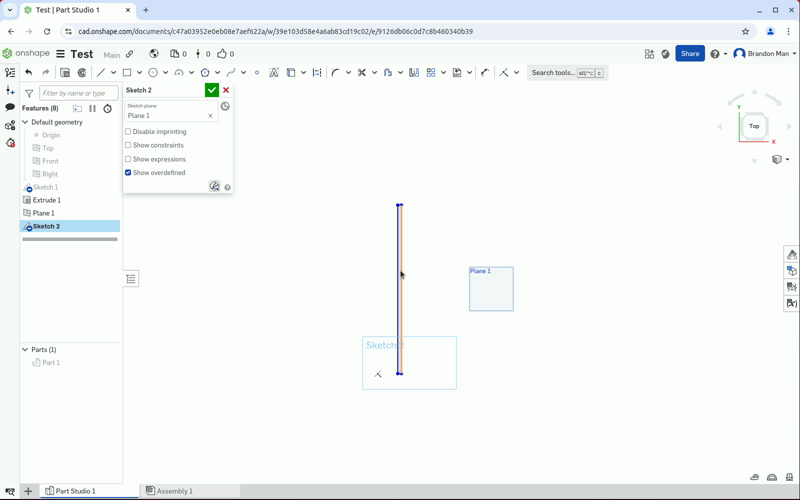
scroll(6)
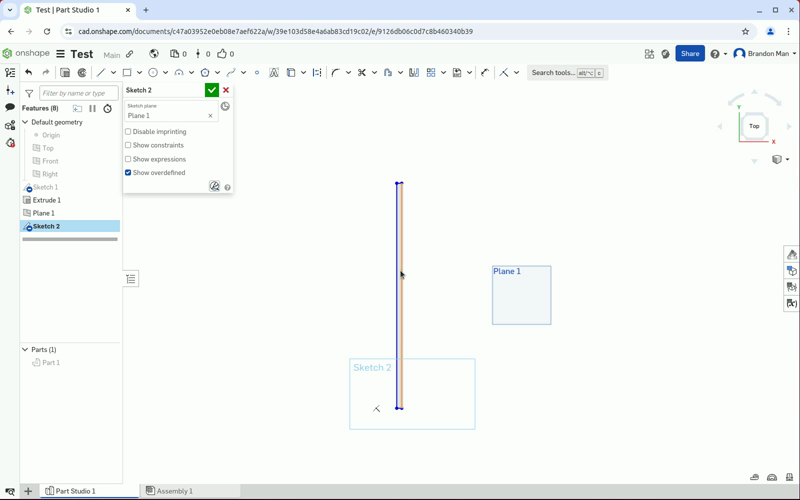
scroll(6)
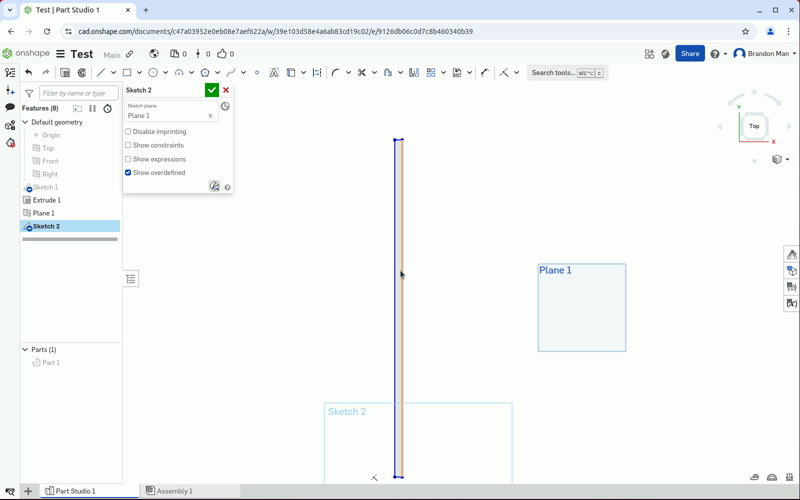
scroll(6)
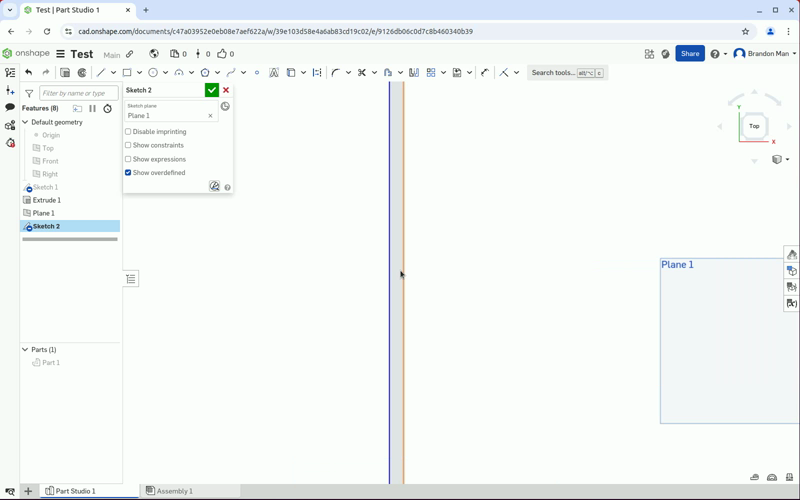
scroll(6)
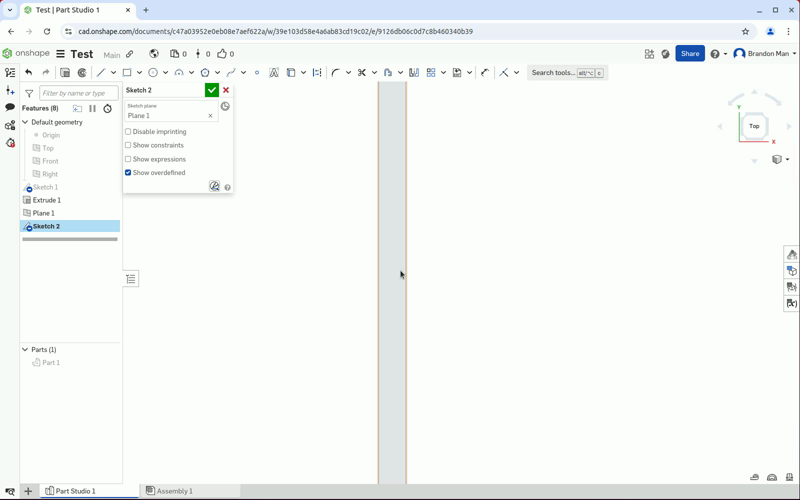
click(400, 270)
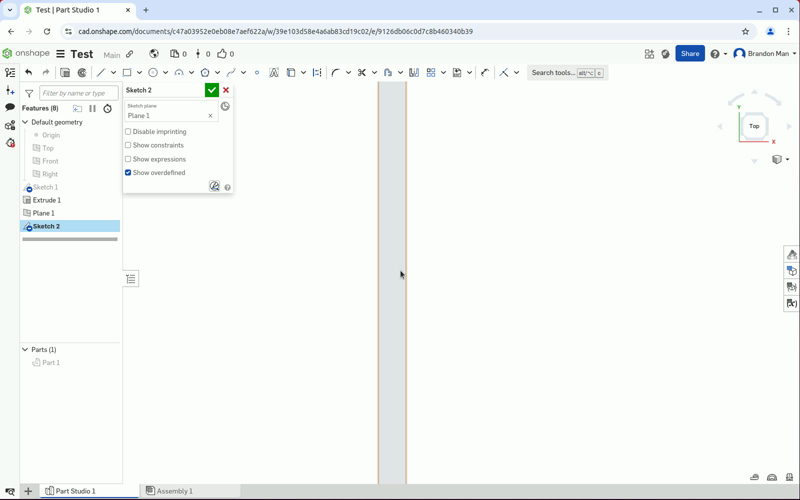
scroll(-6)
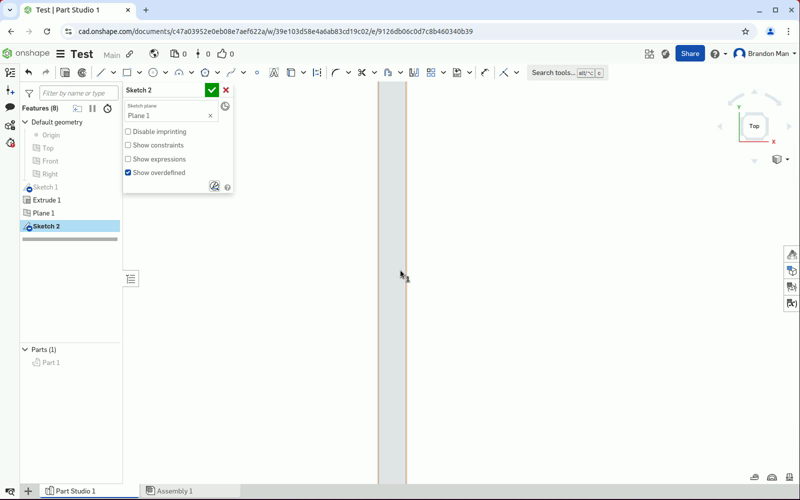
scroll(-6)
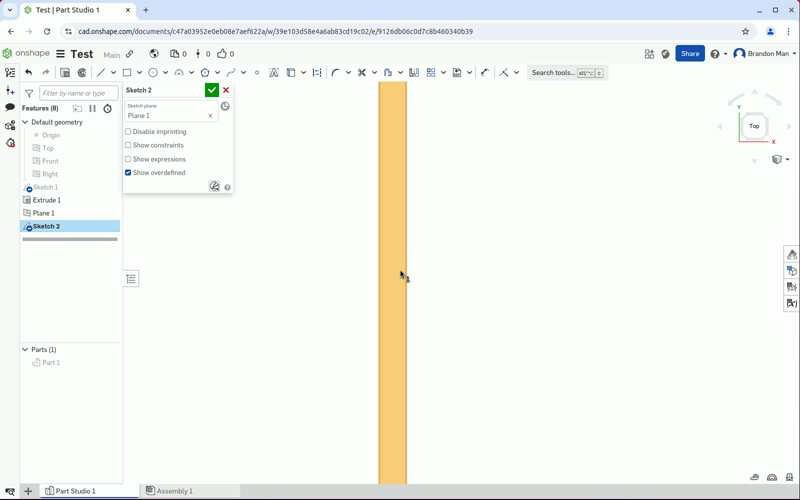
scroll(-6)
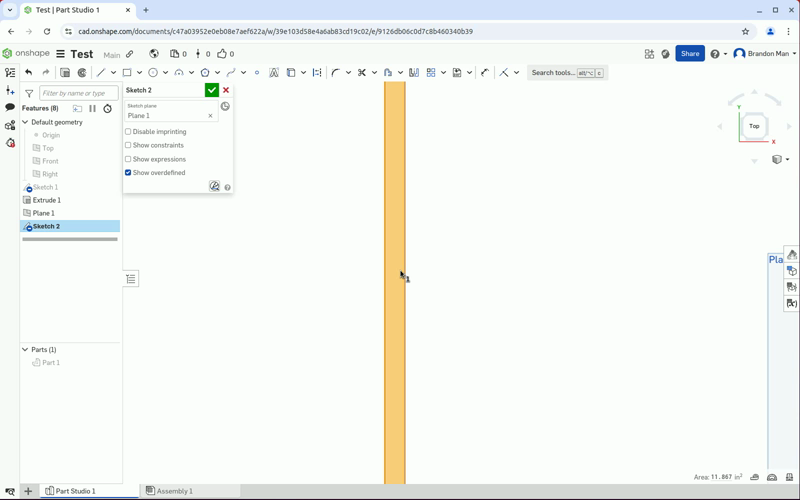
scroll(-6)
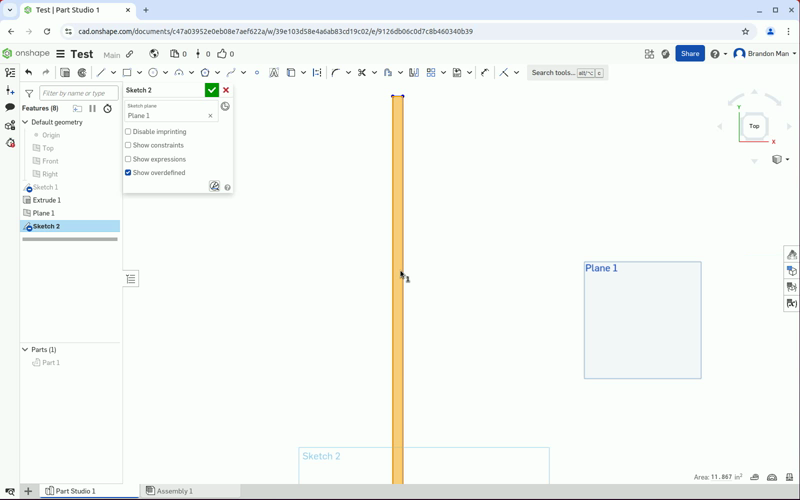
scroll(-6)
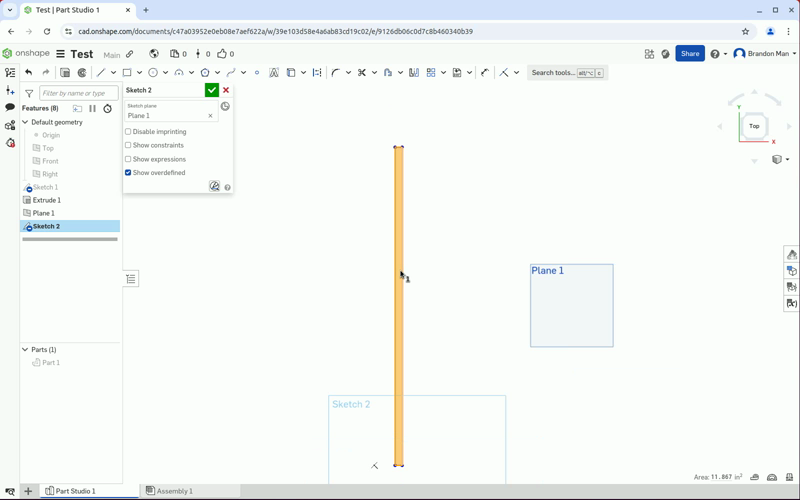
scroll(-6)
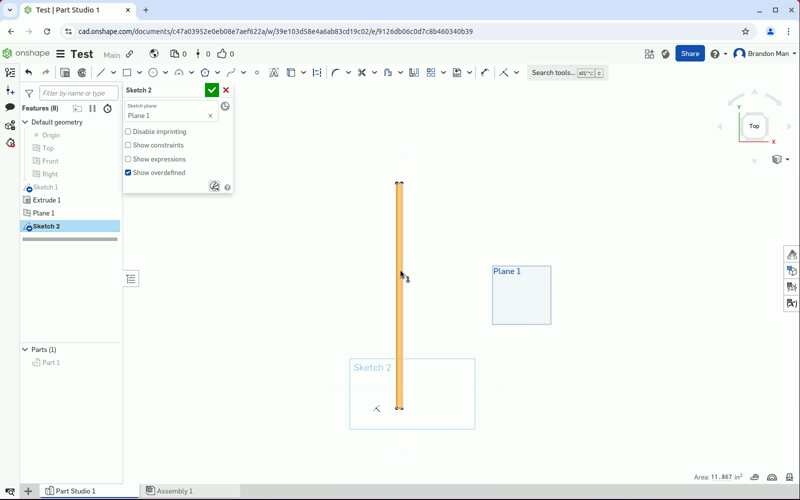
scroll(-6)
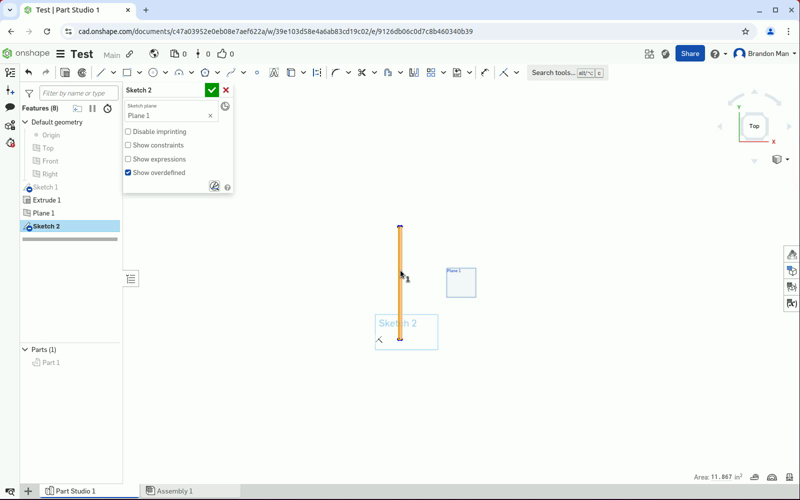
mouse_move(73, 352)
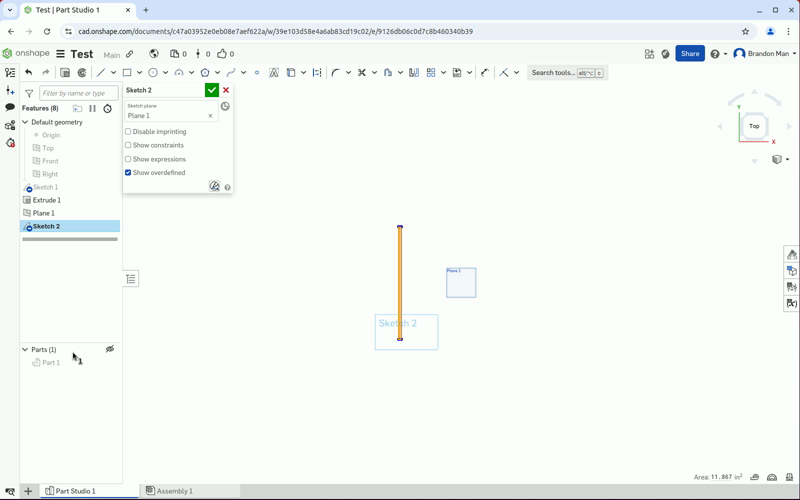
key(shift+y)
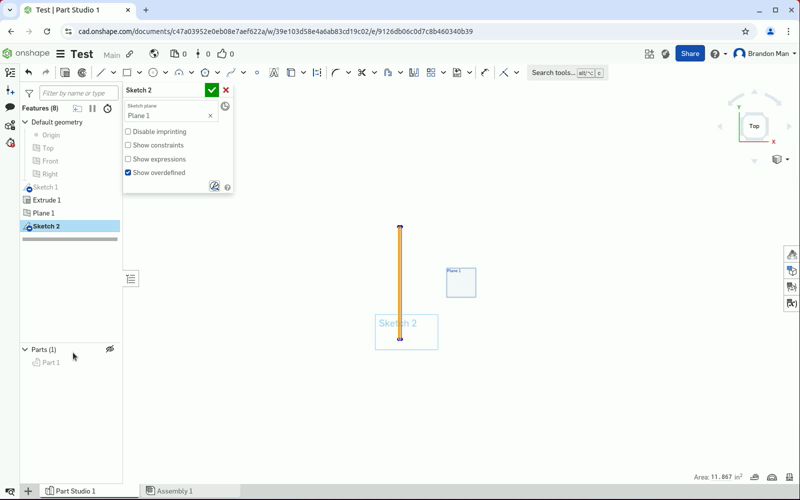
key(shift+e)
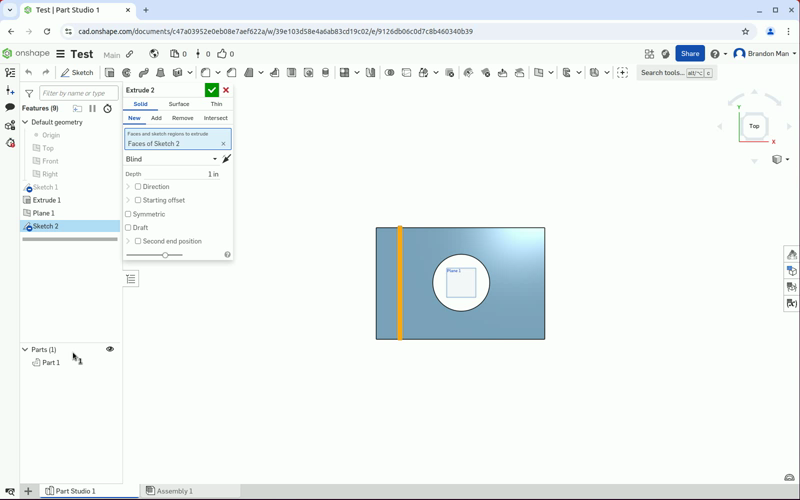
mouse_move(143, 106)
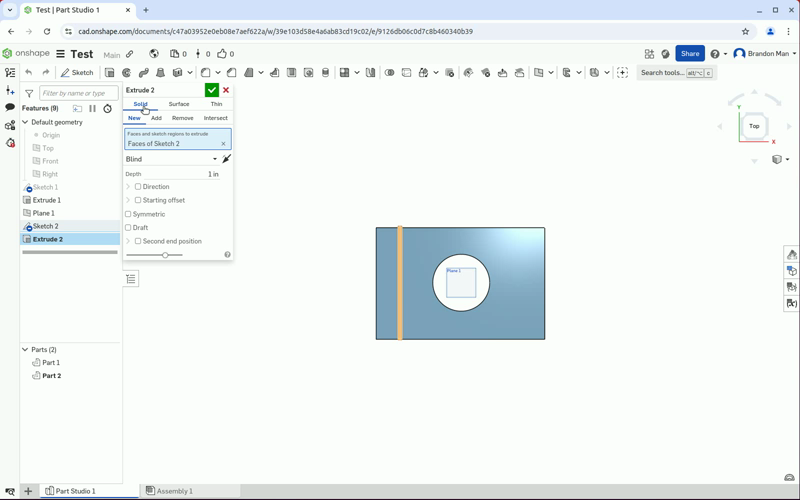
click(143, 106)
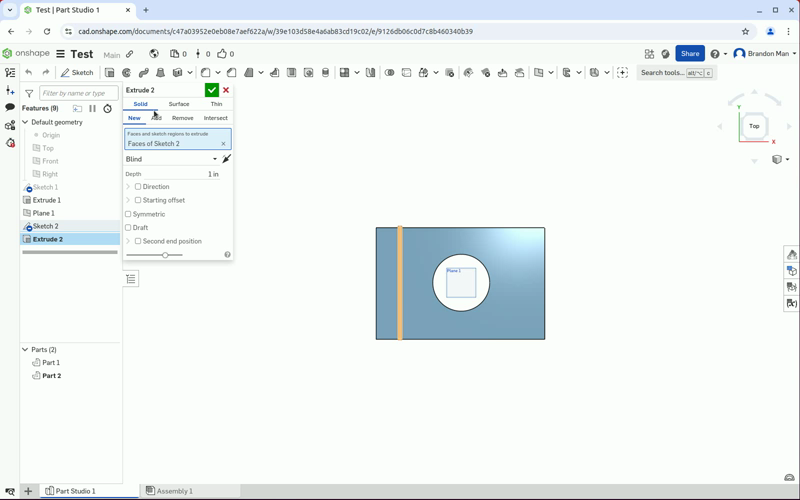
mouse_move(186, 120)
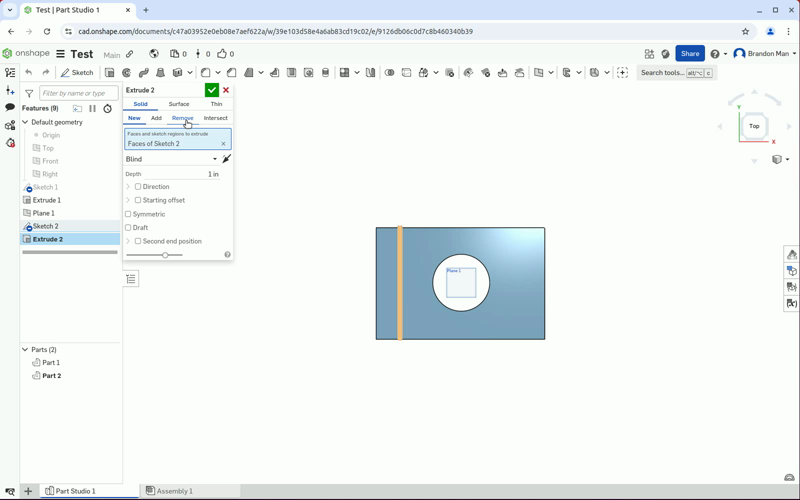
click(186, 120)
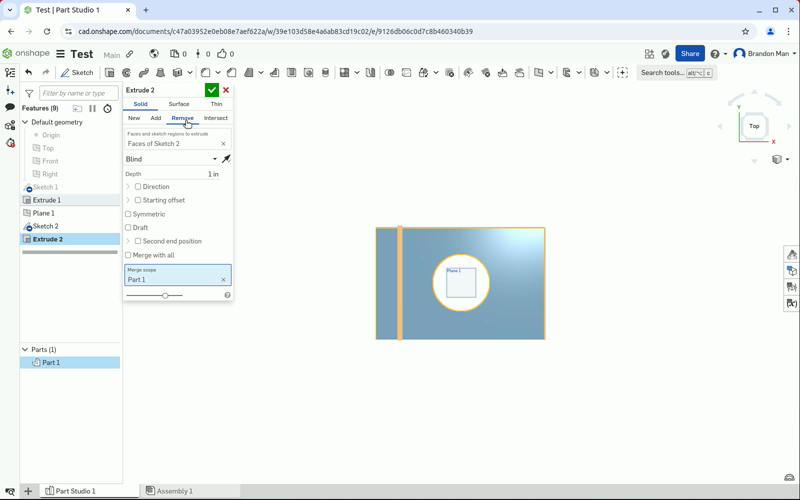
key(tab, 4)
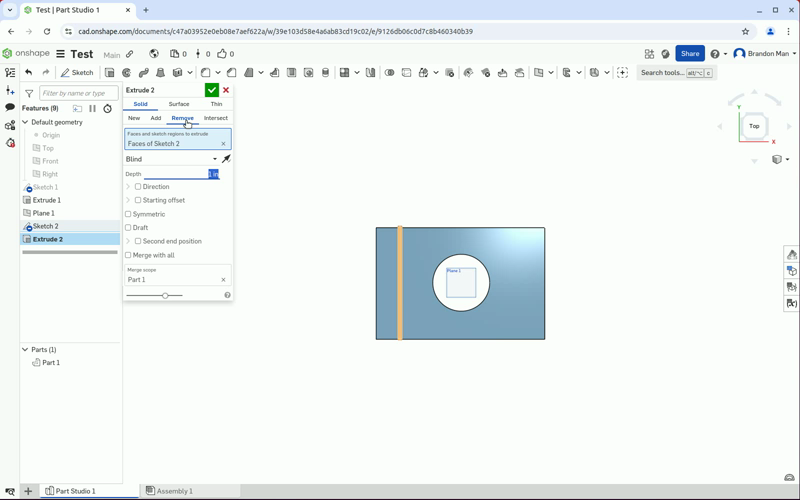
text(2.407)
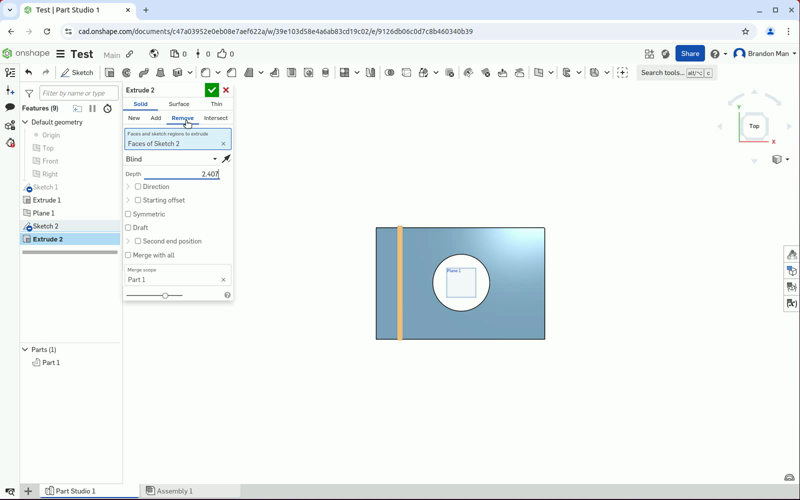
key(tab, 6)
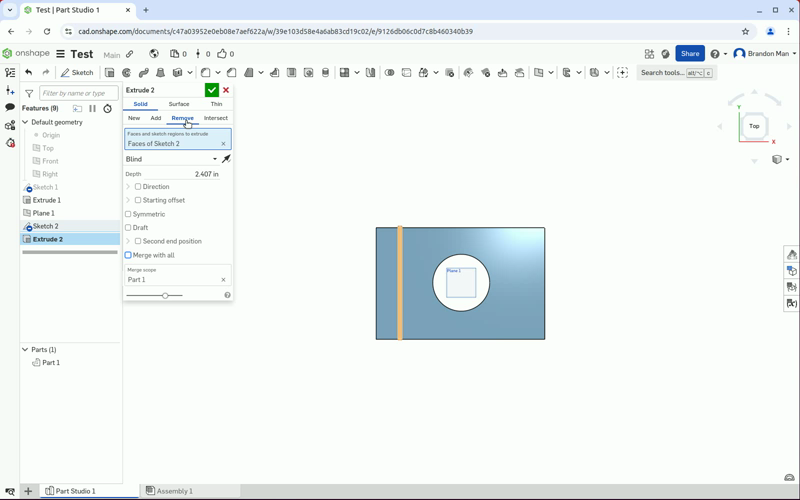
key(space)
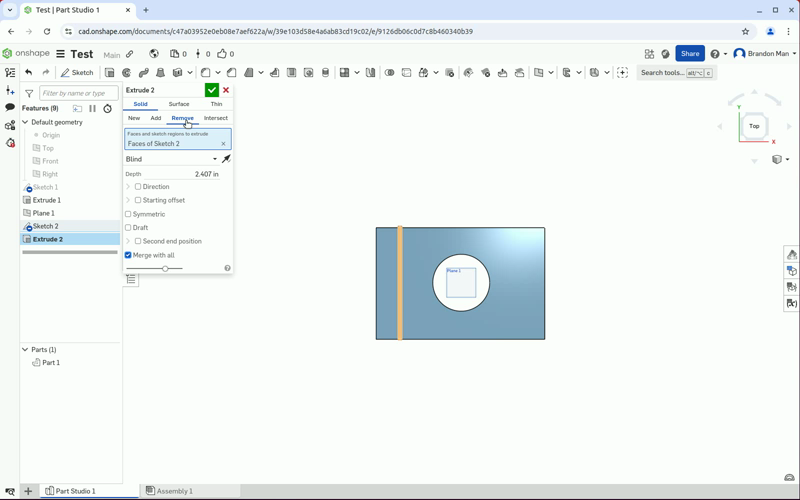
key(enter)
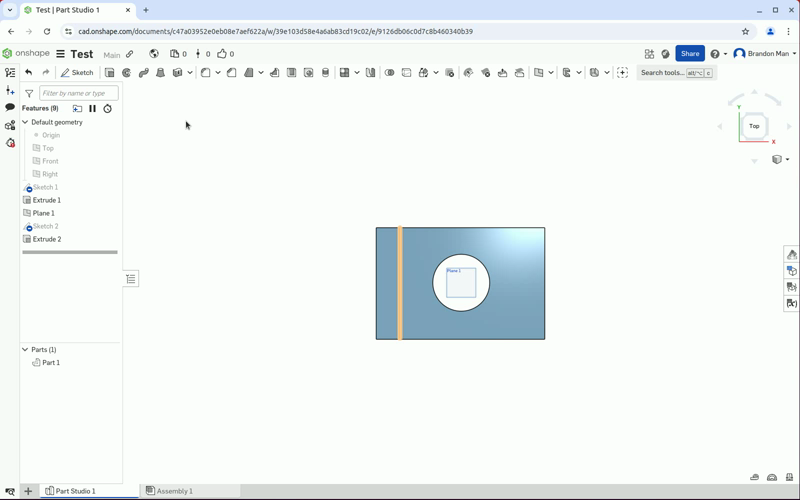
key(shift+h)
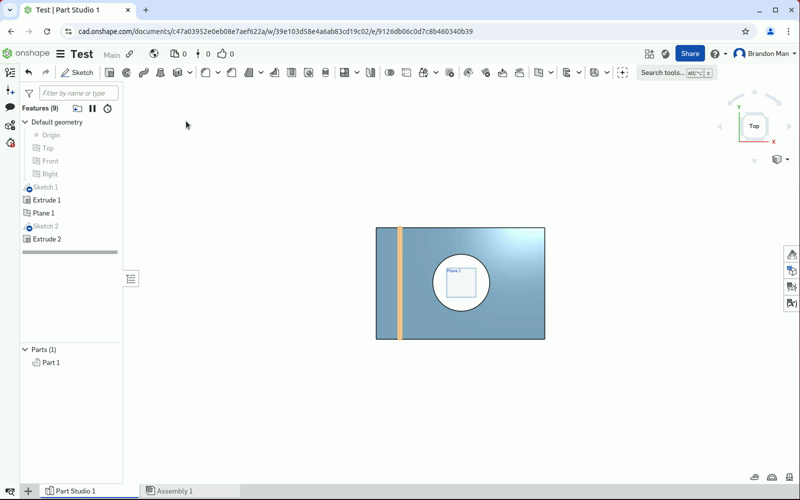
key(shift+h)
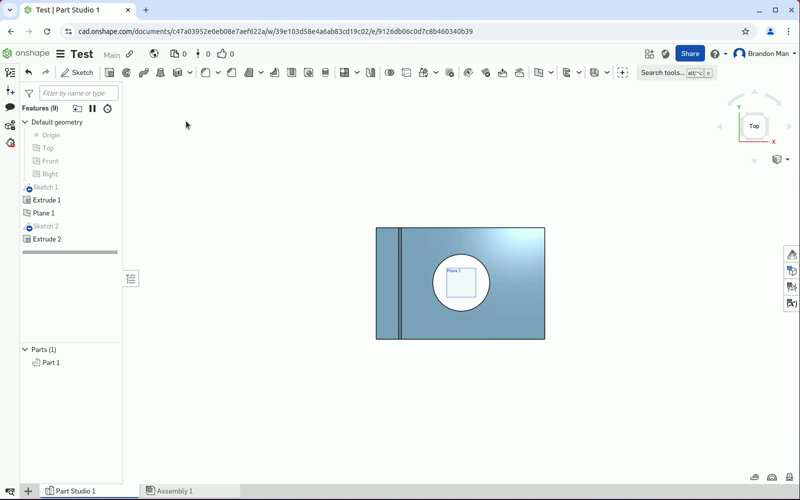
mouse_move(73, 189)
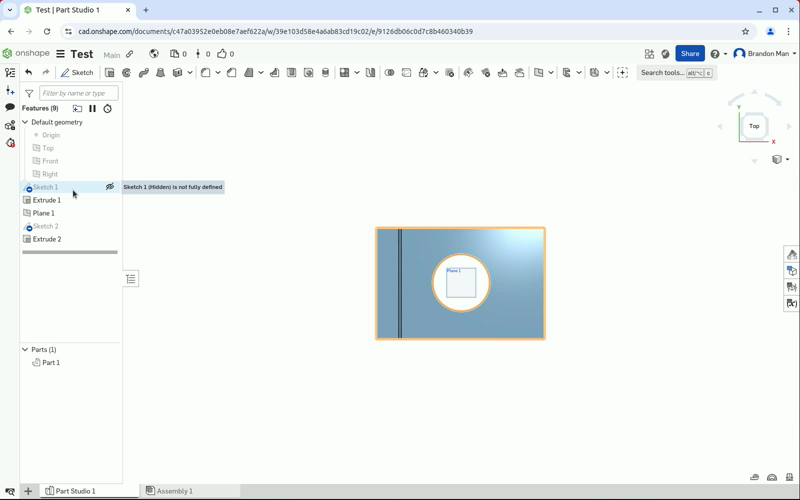
click(73, 189)
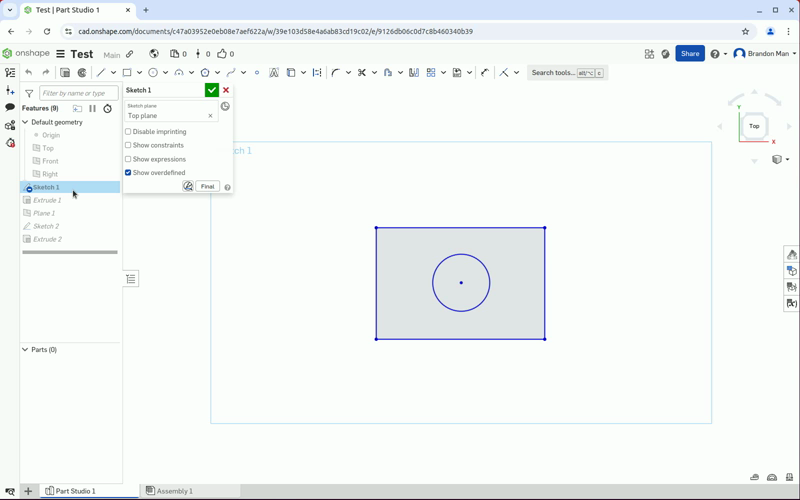
mouse_move(229, 92)
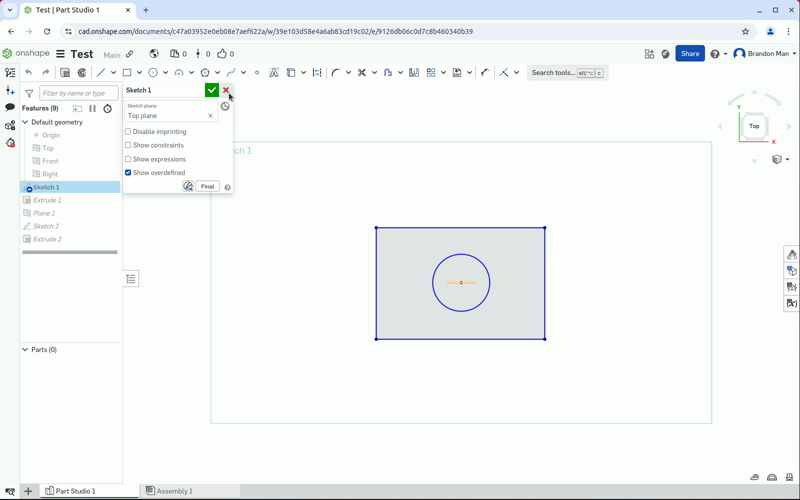
click(229, 92)
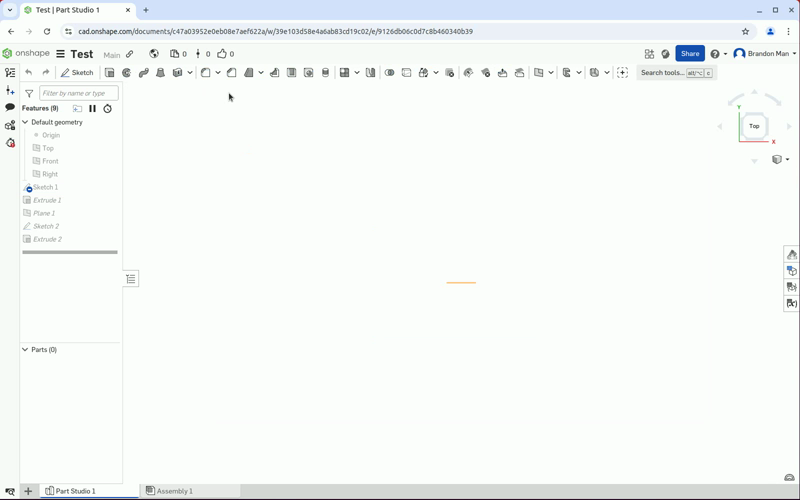
key(shift+s)
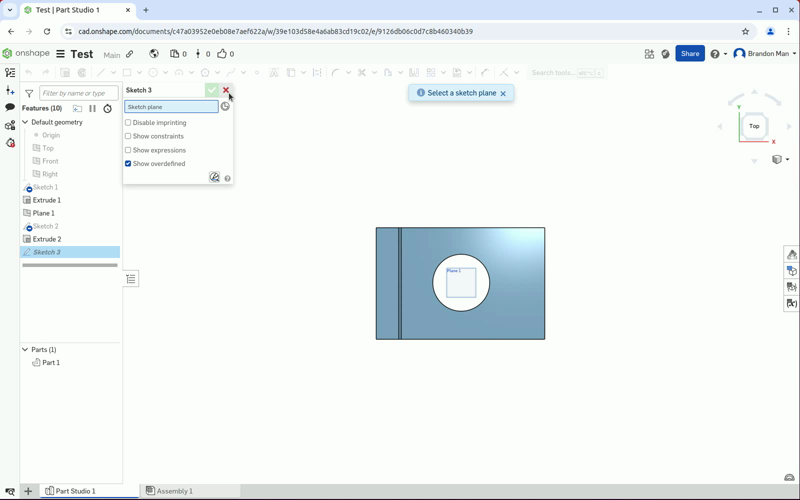
mouse_move(73, 215)
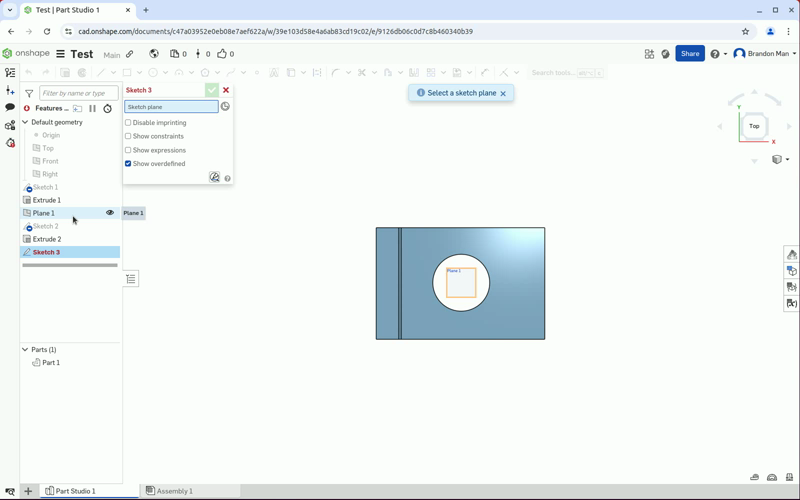
click(73, 215)
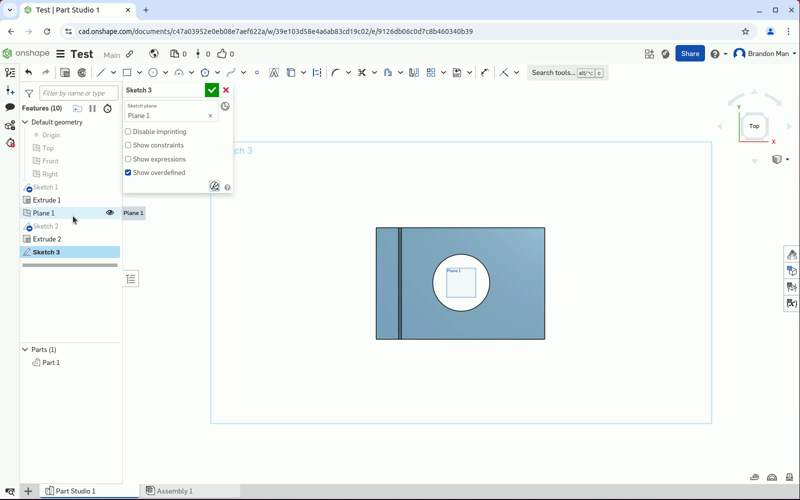
mouse_move(73, 352)
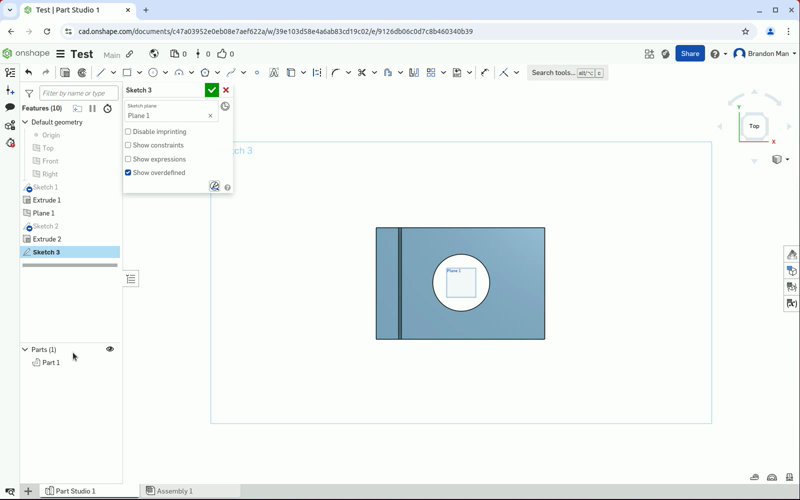
key(y)
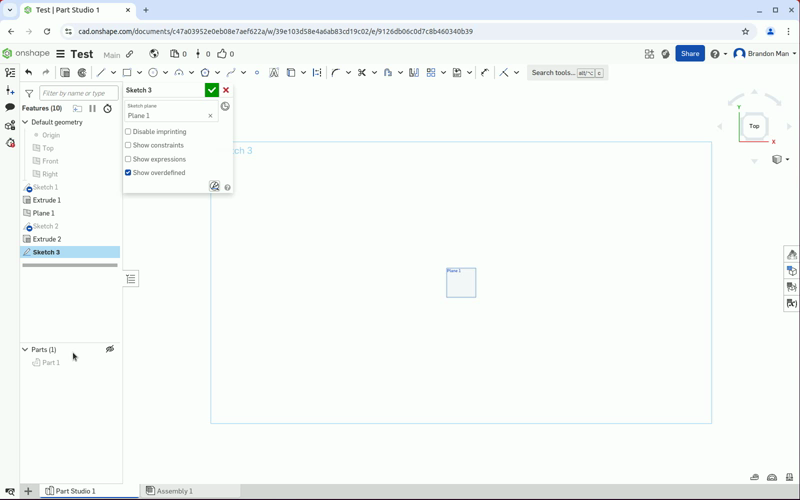
key(a)
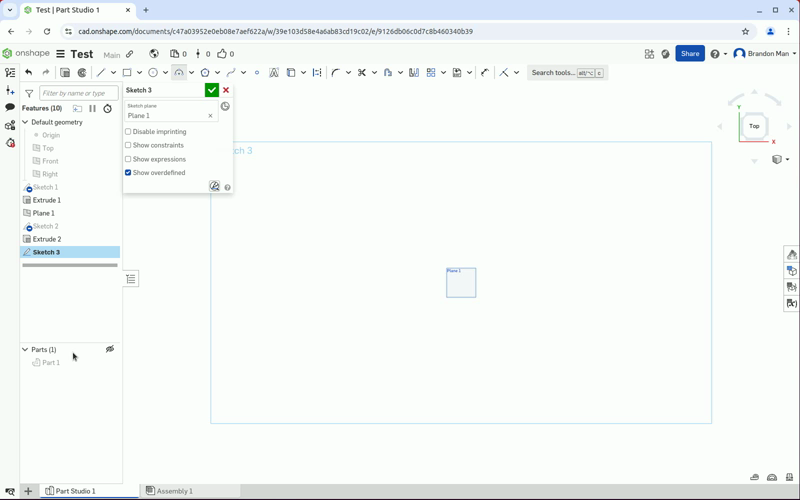
key_down(shift)
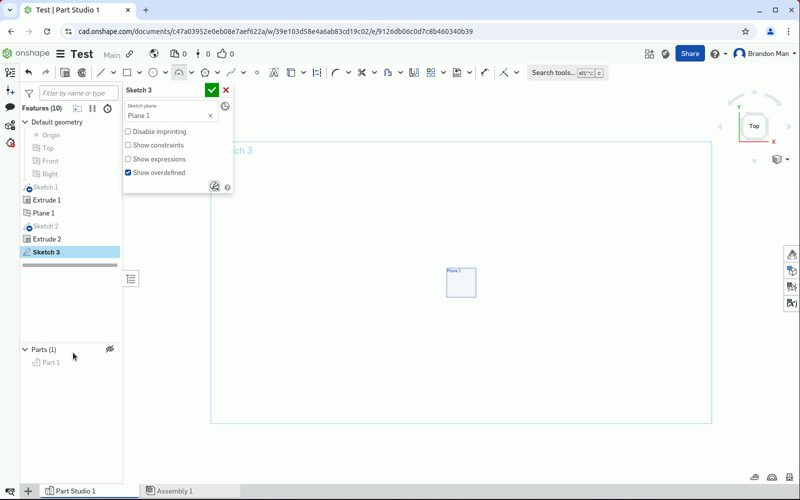
mouse_move(446, 258)
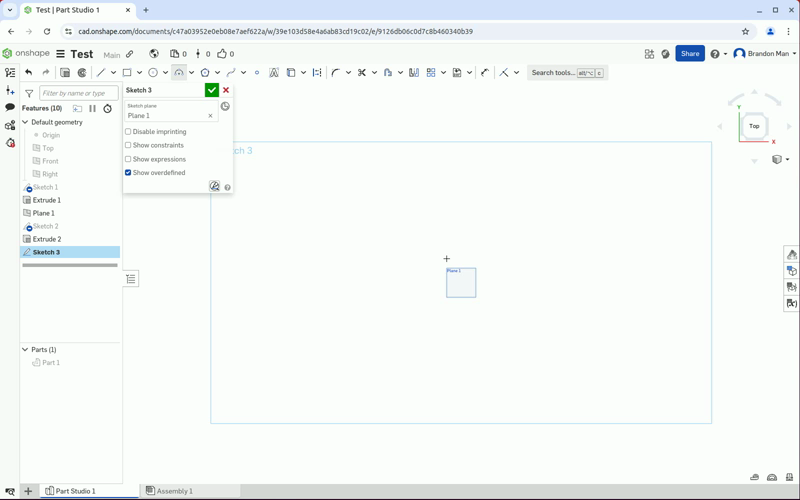
click(446, 258)
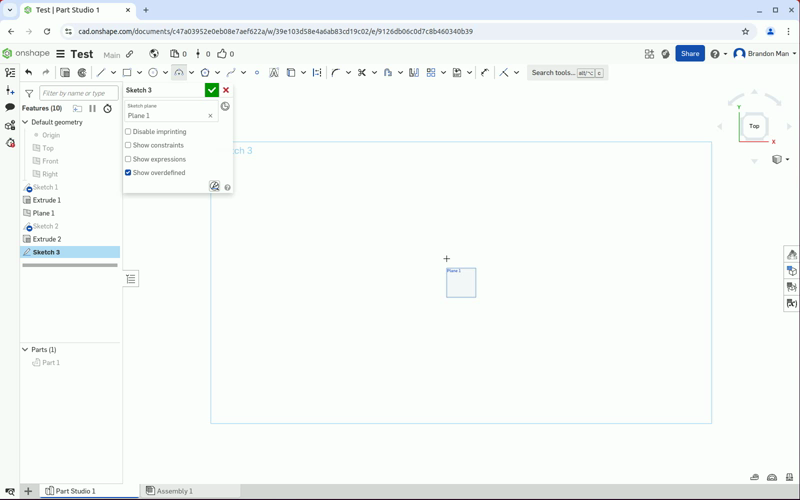
key_up(shift)
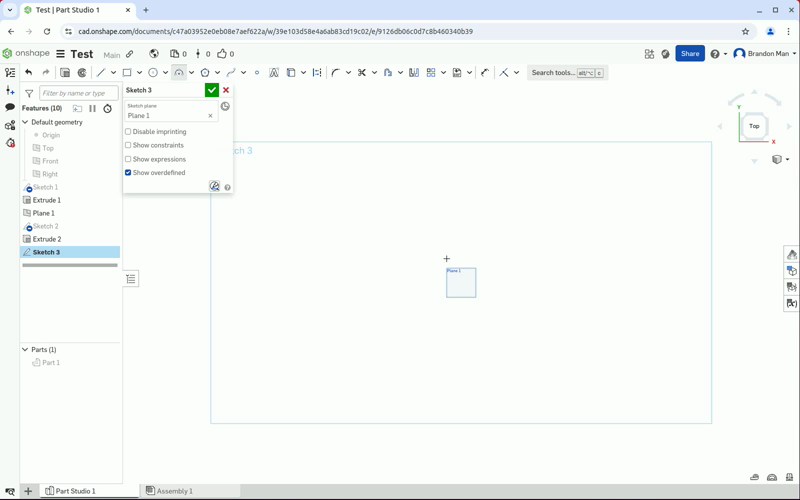
key_down(shift)
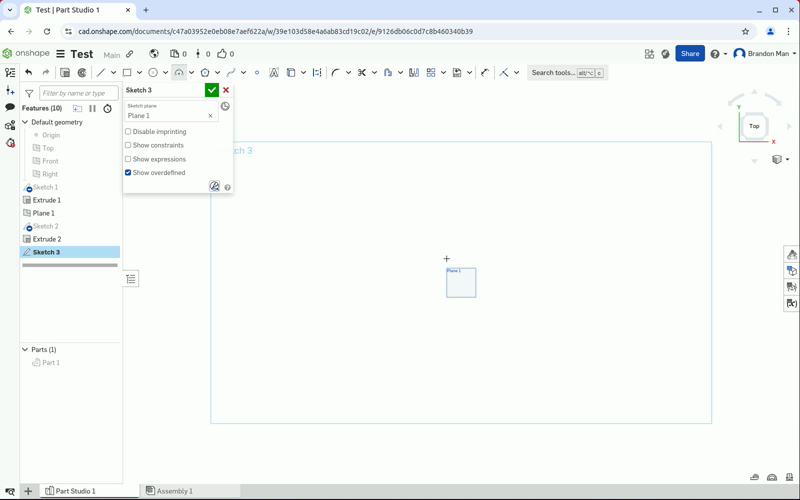
mouse_move(475, 258)
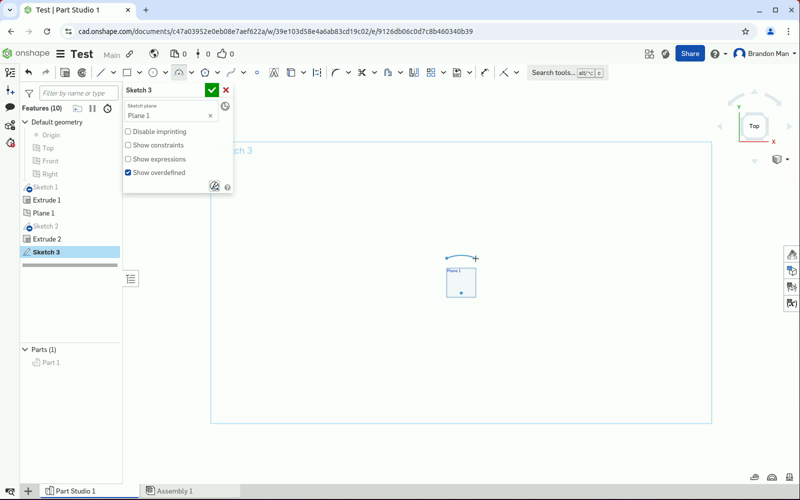
click(475, 258)
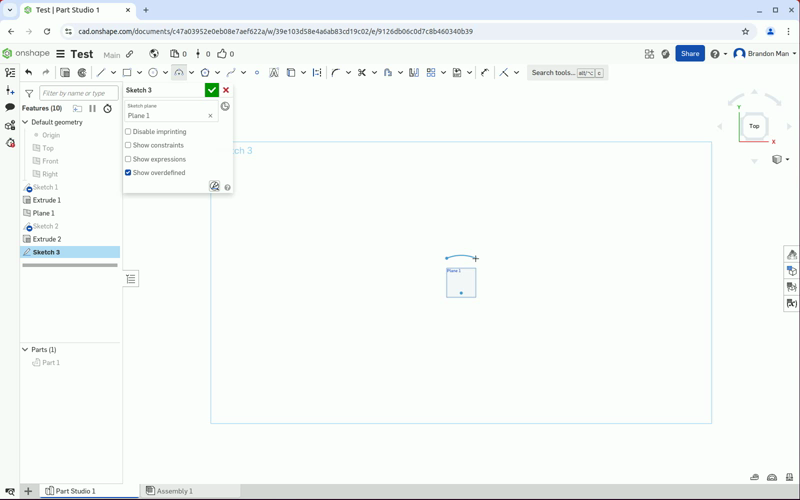
mouse_move(461, 254)
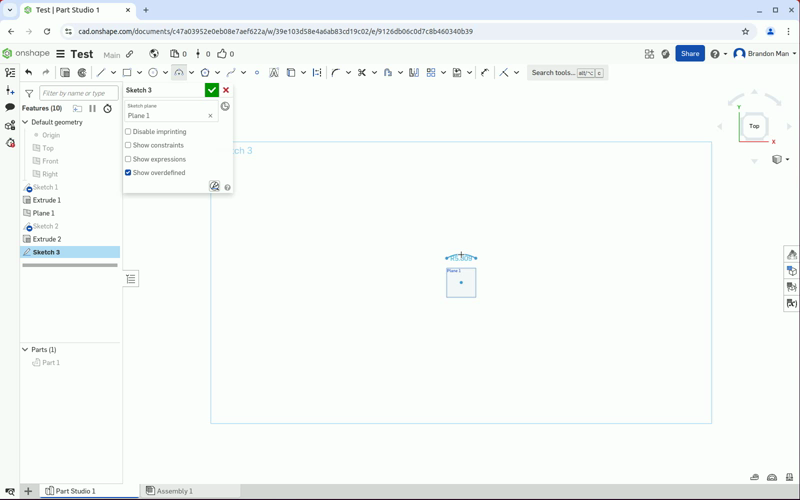
click(461, 254)
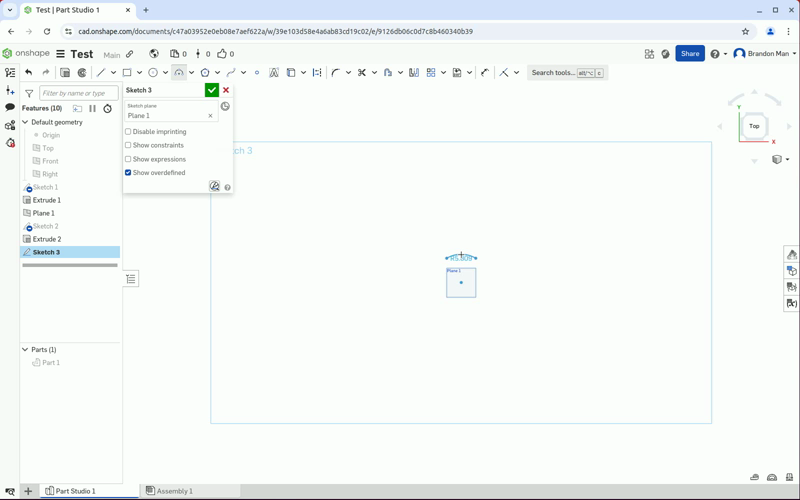
key_up(shift)
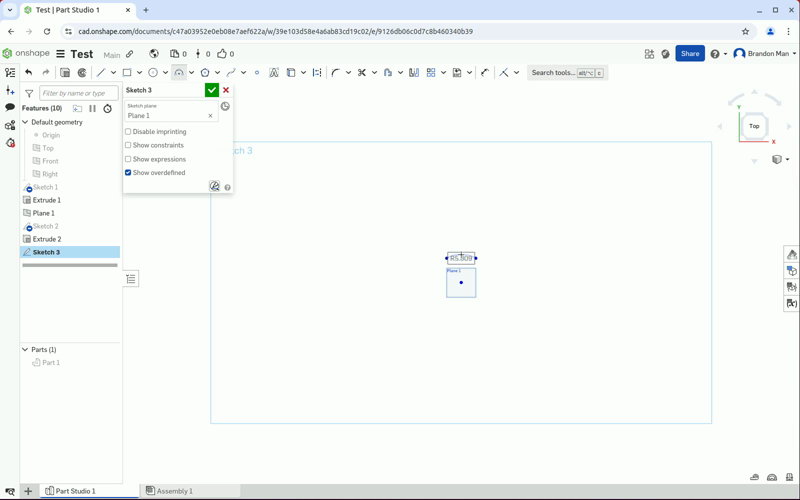
key(esc)
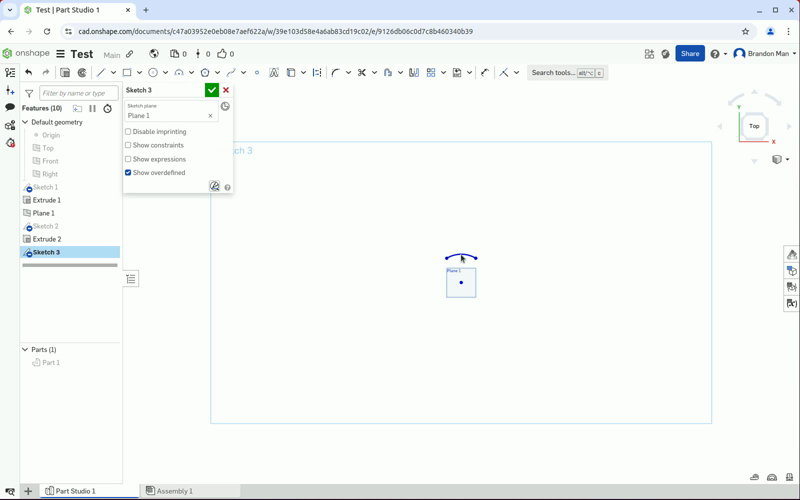
key(l)
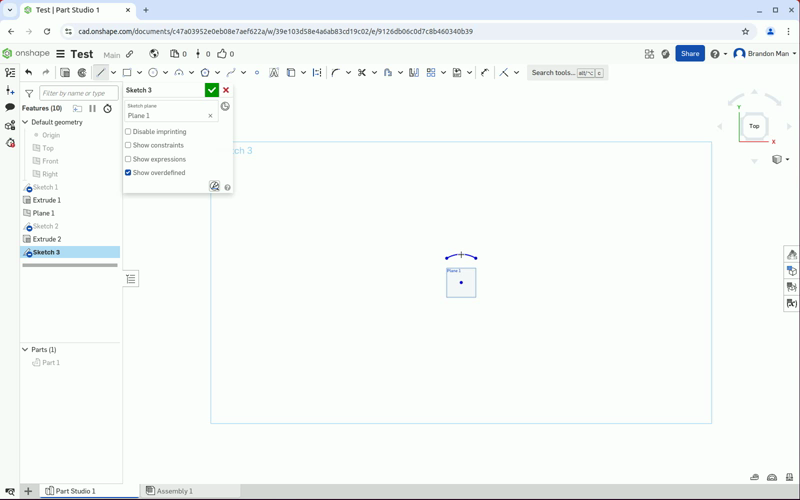
mouse_move(475, 258)
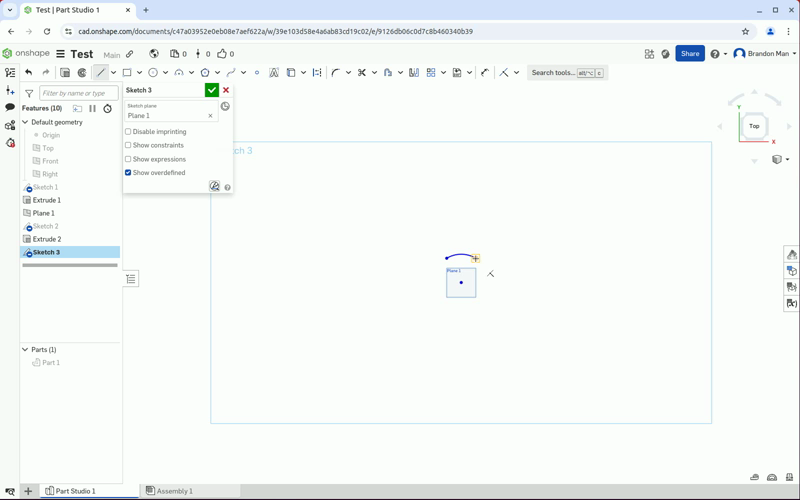
click(475, 258)
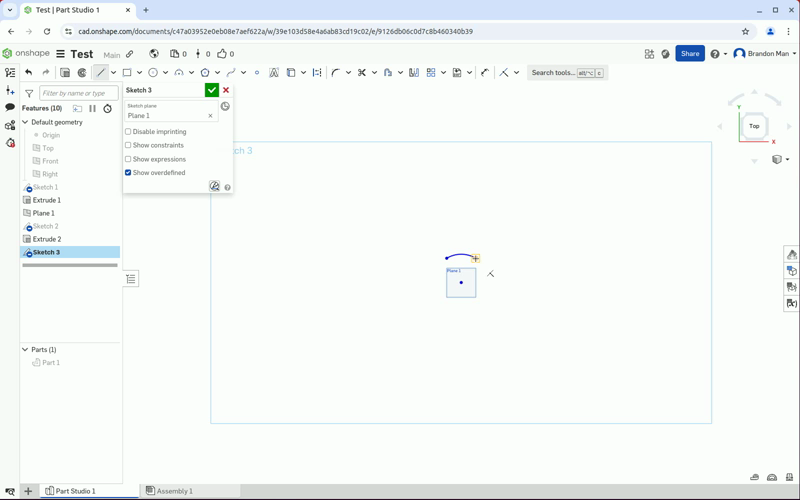
key_down(shift)
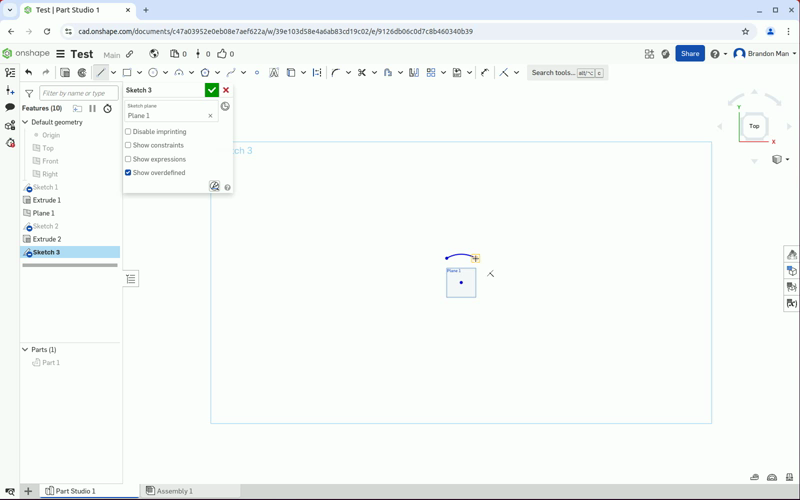
mouse_move(505, 258)
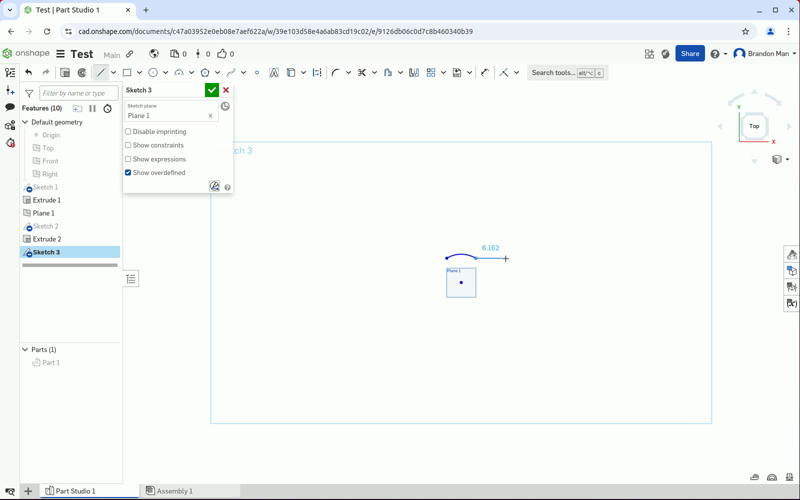
mouse_move(475, 225)
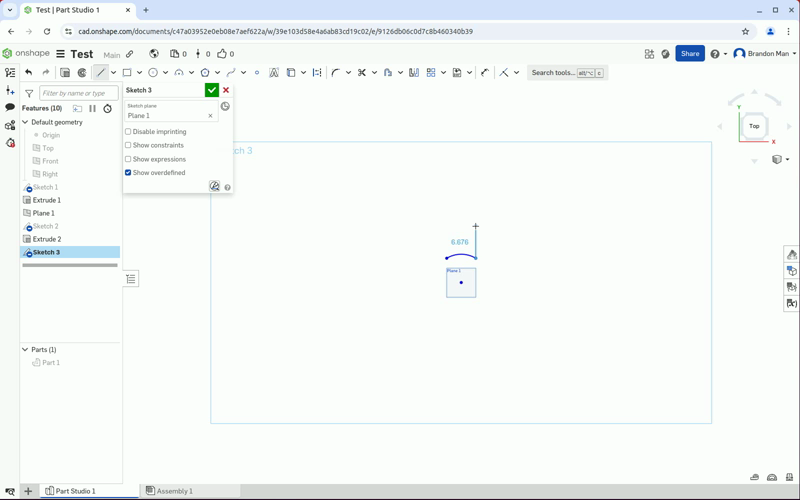
click(475, 225)
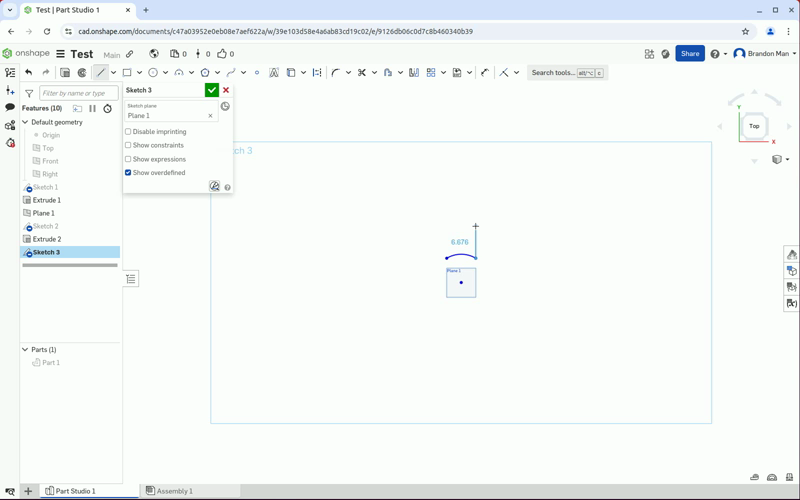
key_up(shift)
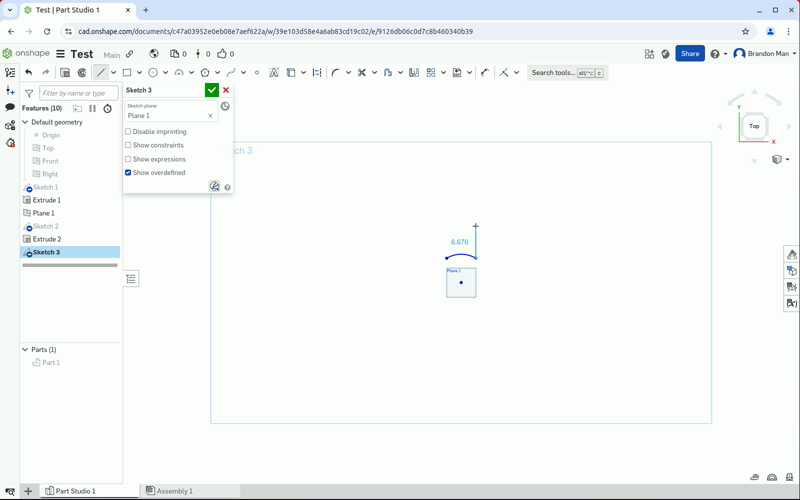
key_down(shift)
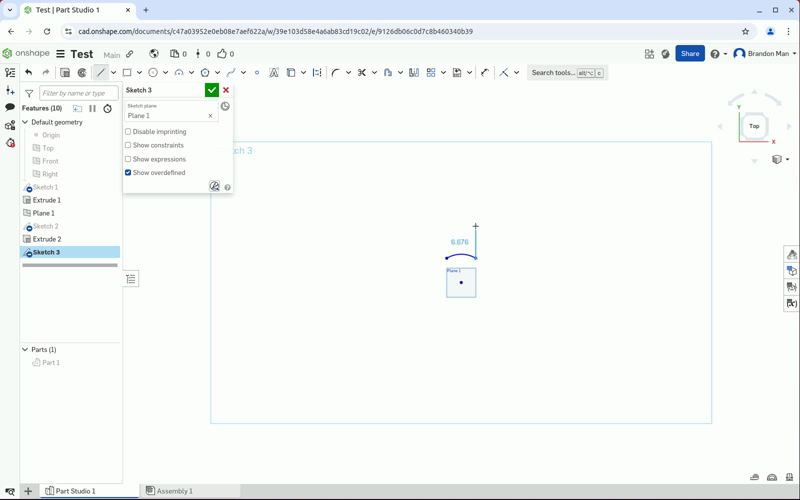
mouse_move(505, 225)
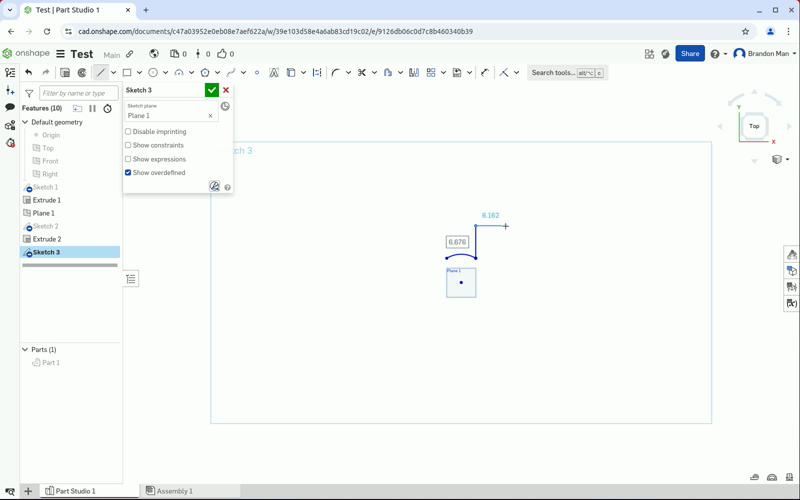
mouse_move(446, 225)
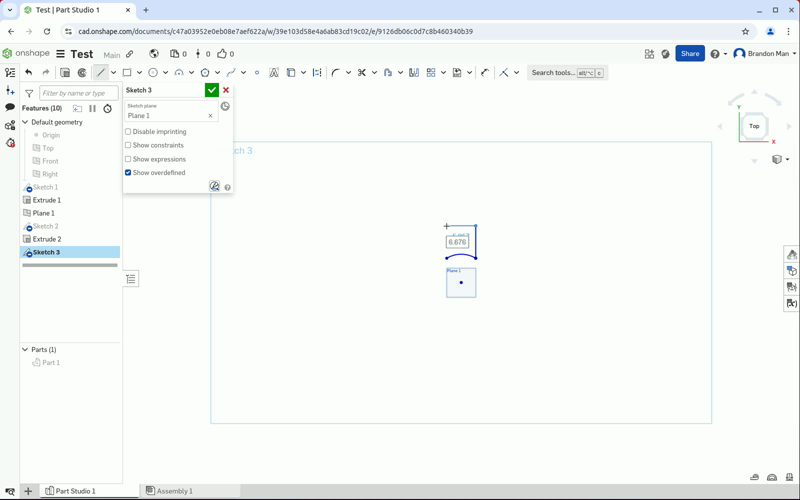
click(446, 225)
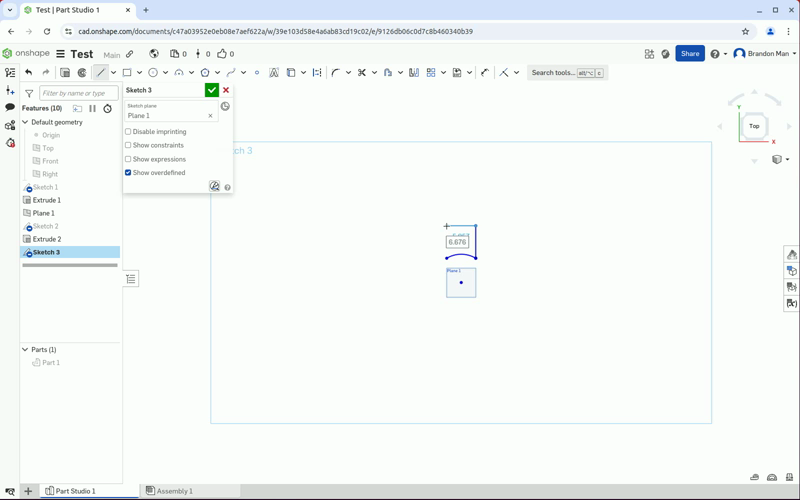
key_up(shift)
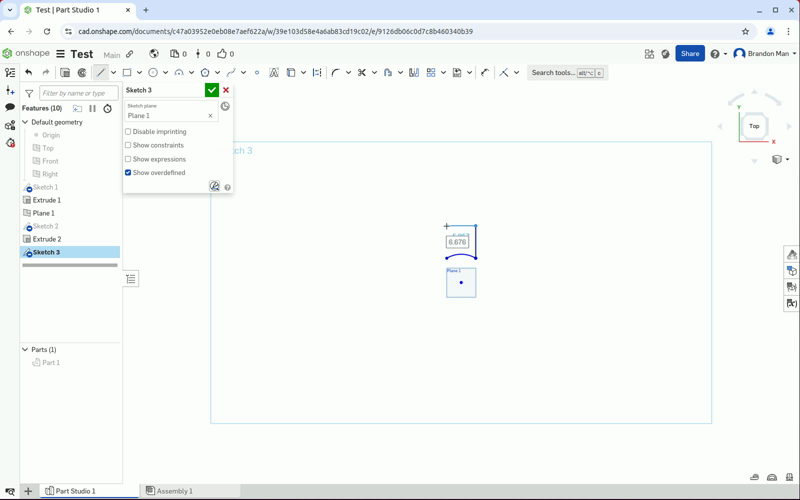
mouse_move(476, 225)
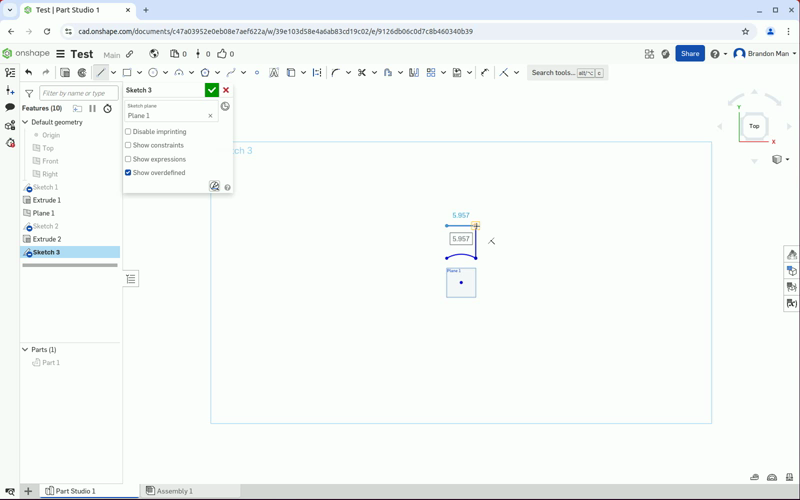
key_down(shift)
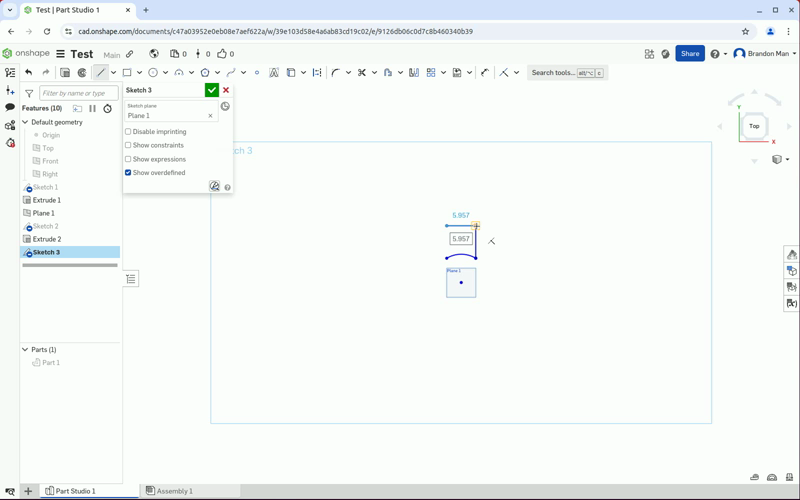
mouse_move(446, 258)
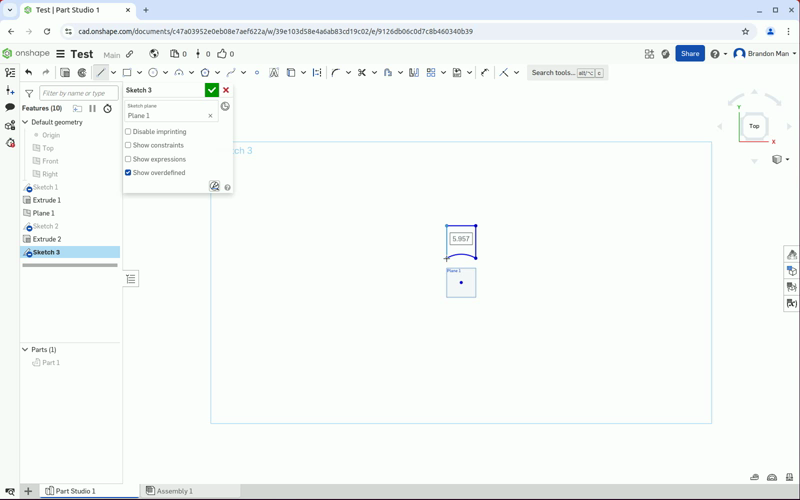
key_up(shift)
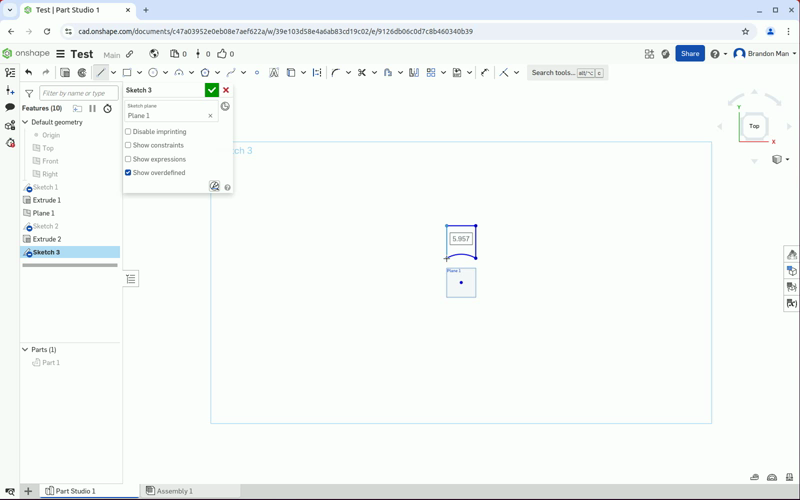
click(446, 258)
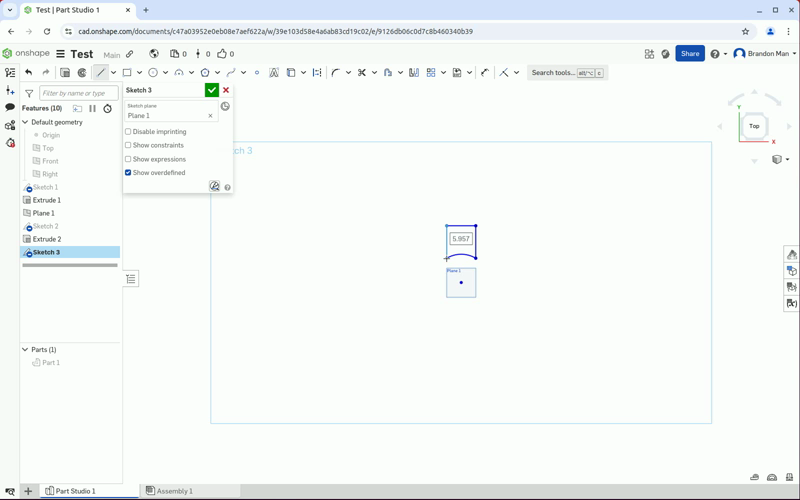
key(esc)
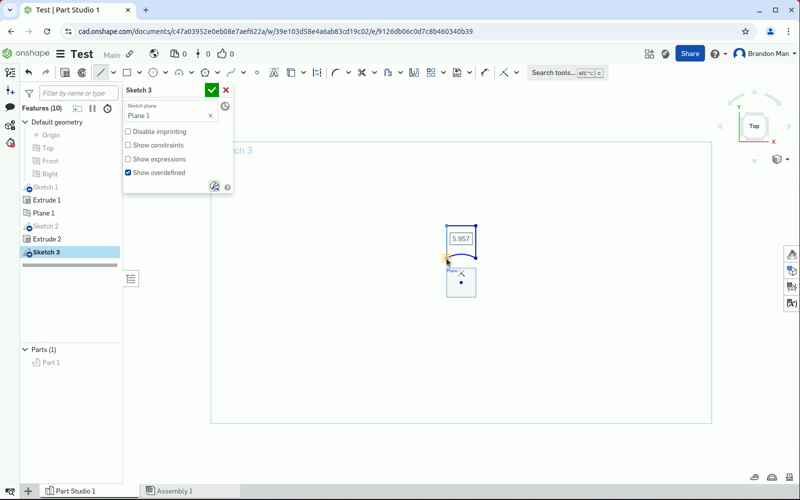
mouse_move(460, 239)
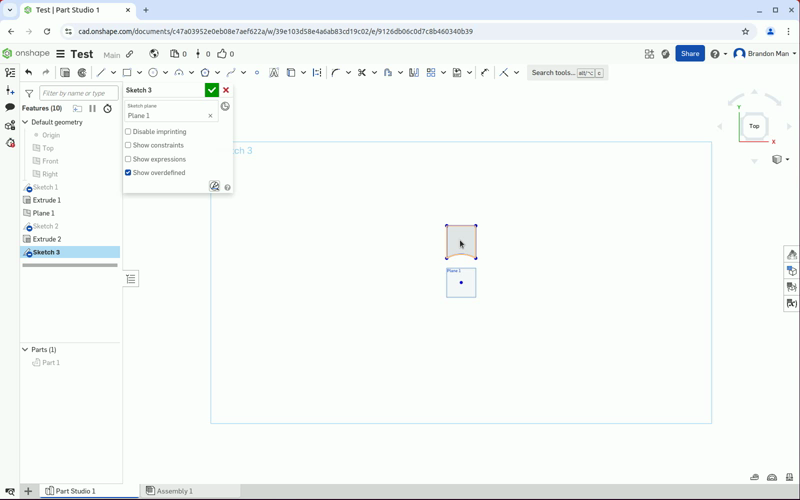
scroll(6)
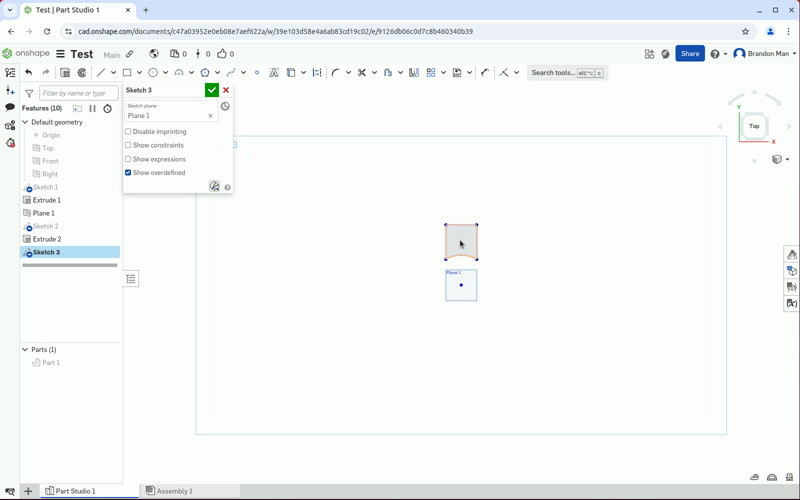
scroll(6)
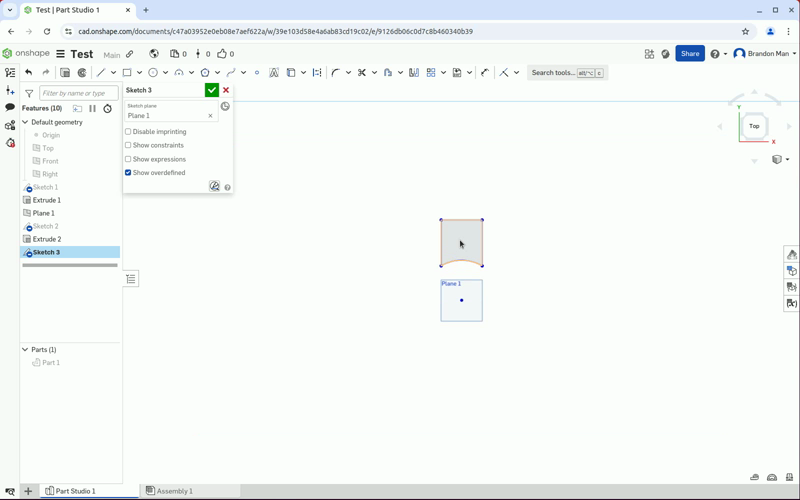
scroll(6)
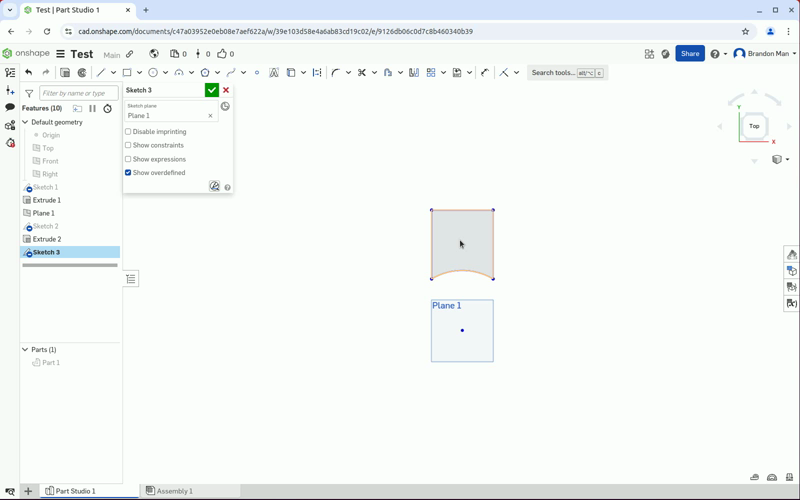
scroll(6)
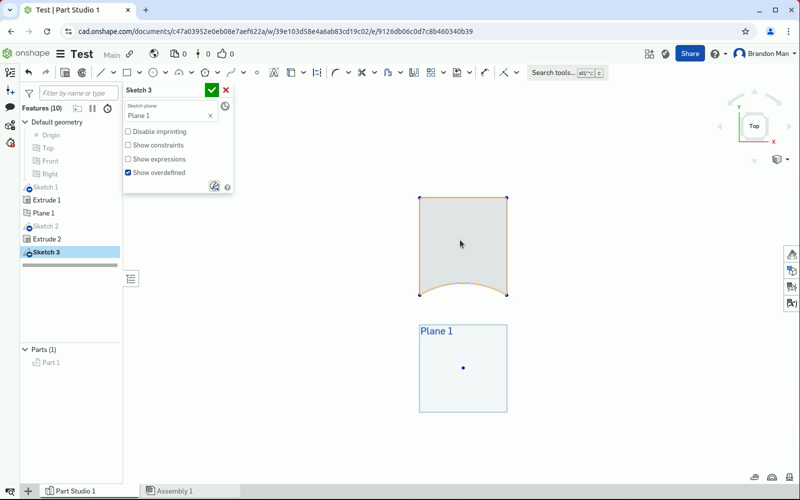
scroll(6)
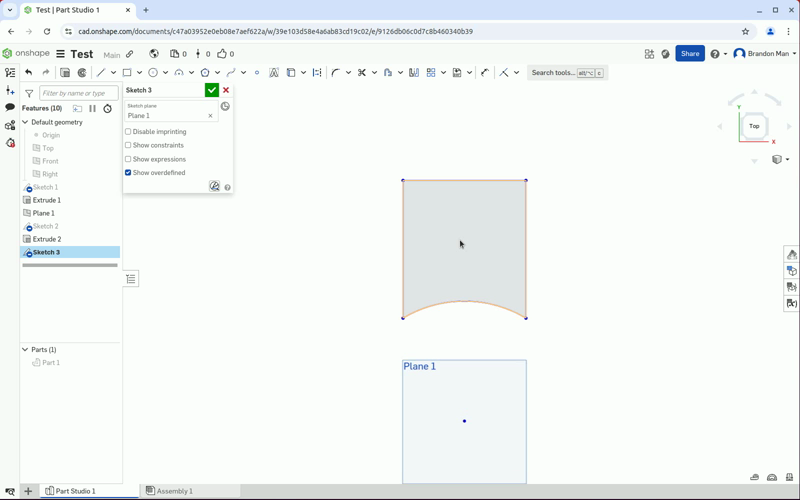
scroll(6)
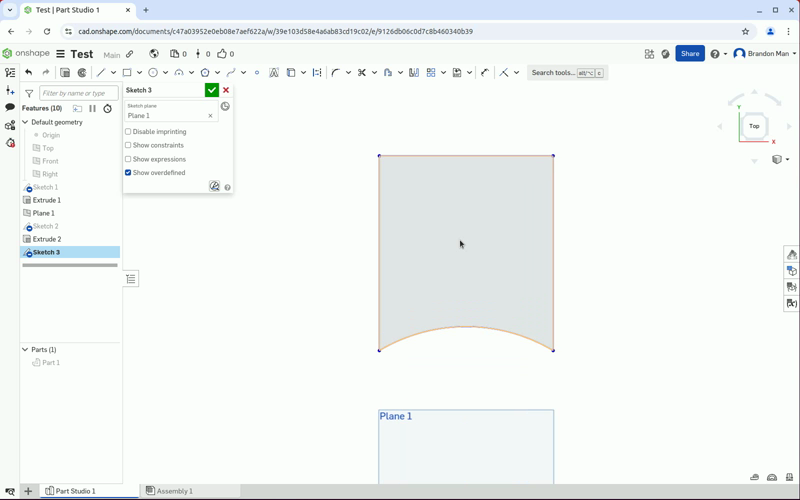
scroll(6)
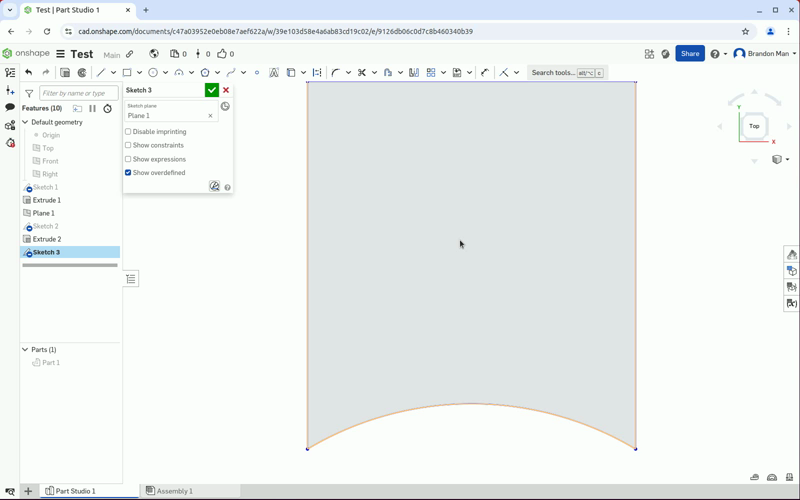
click(460, 239)
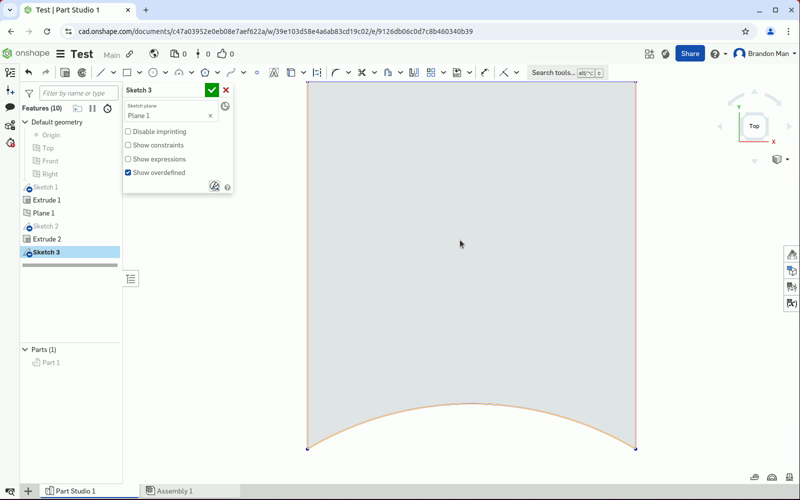
scroll(-6)
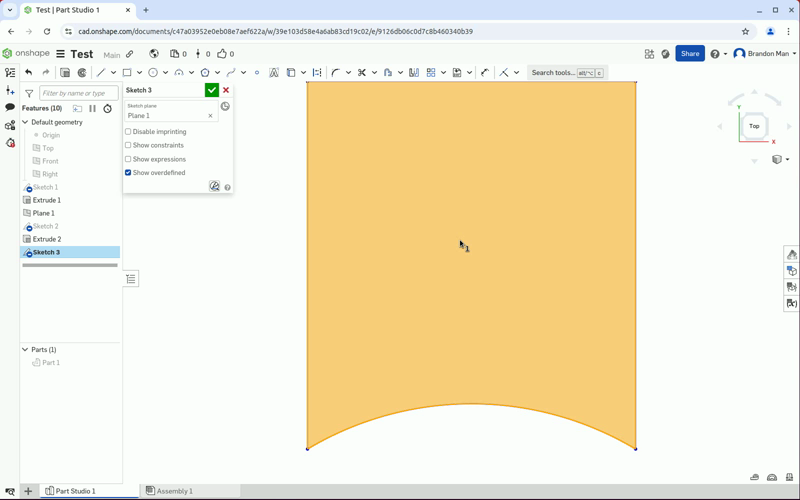
scroll(-6)
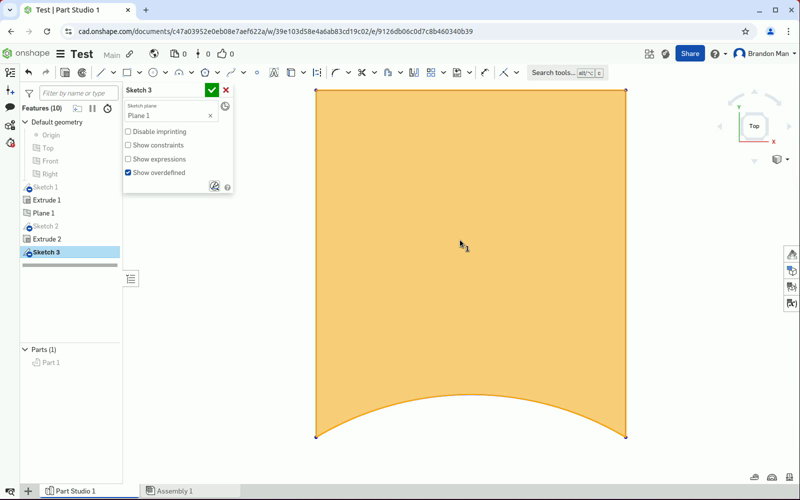
scroll(-6)
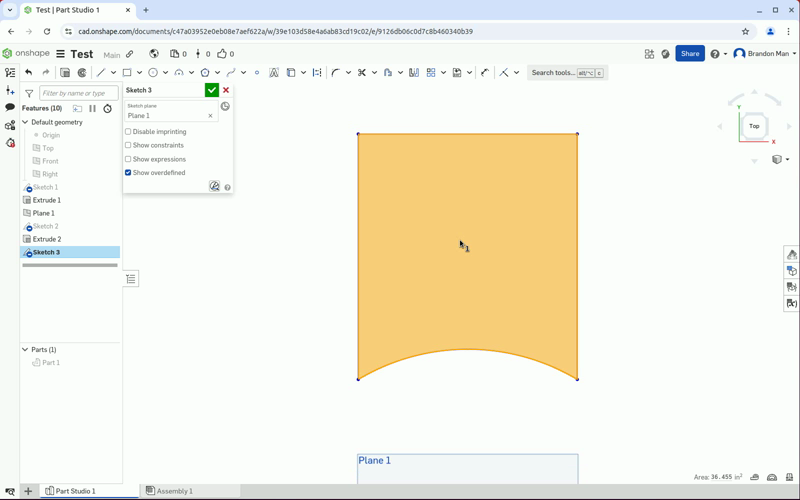
scroll(-6)
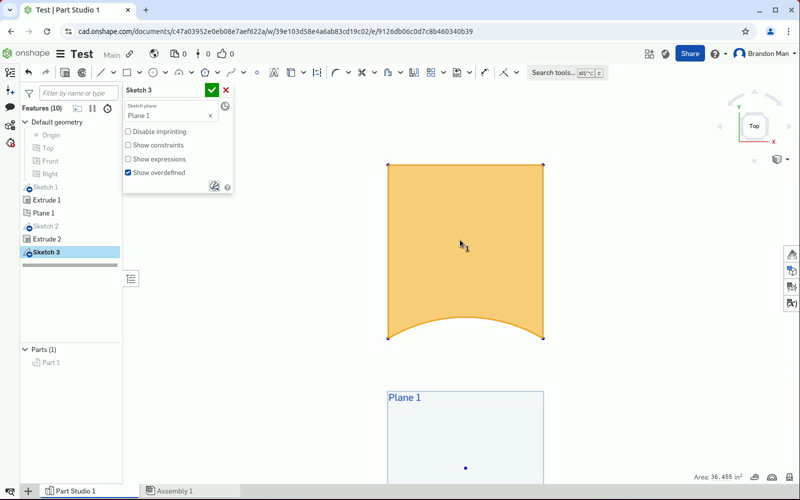
scroll(-6)
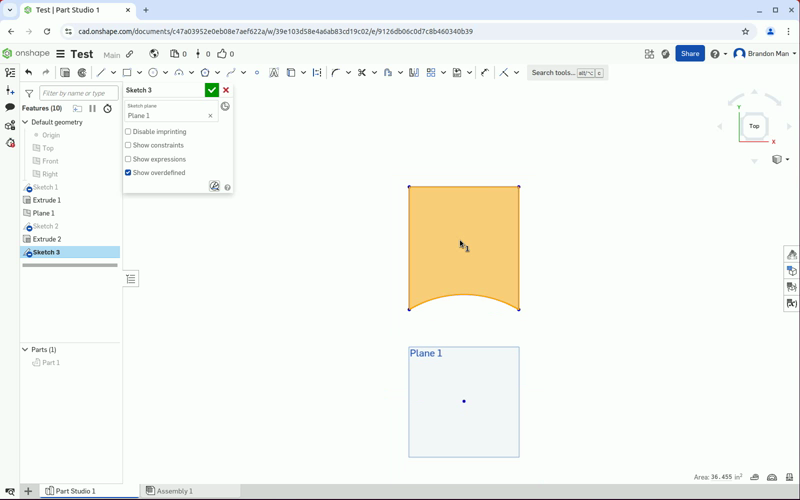
scroll(-6)
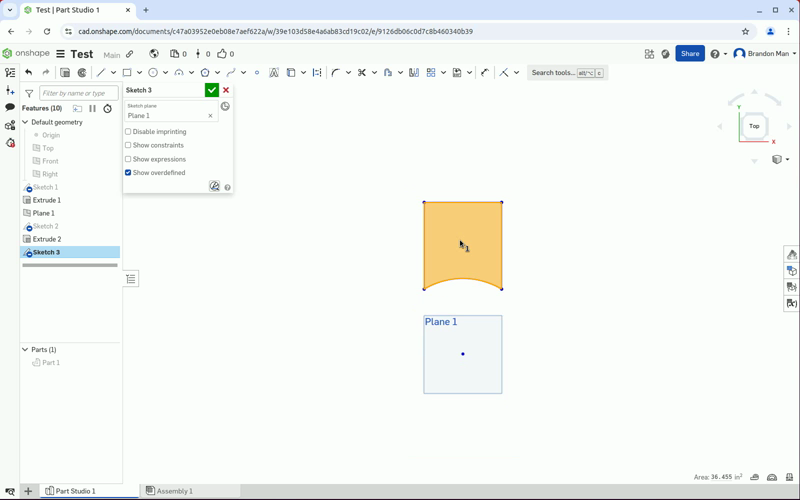
scroll(-6)
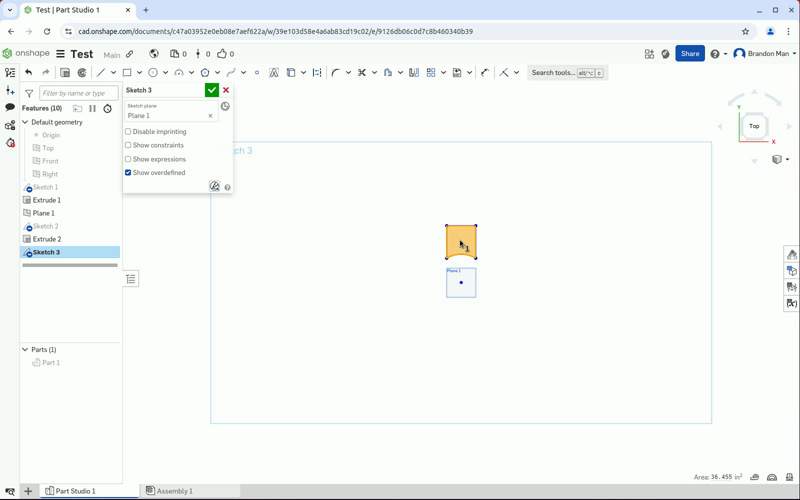
mouse_move(73, 352)
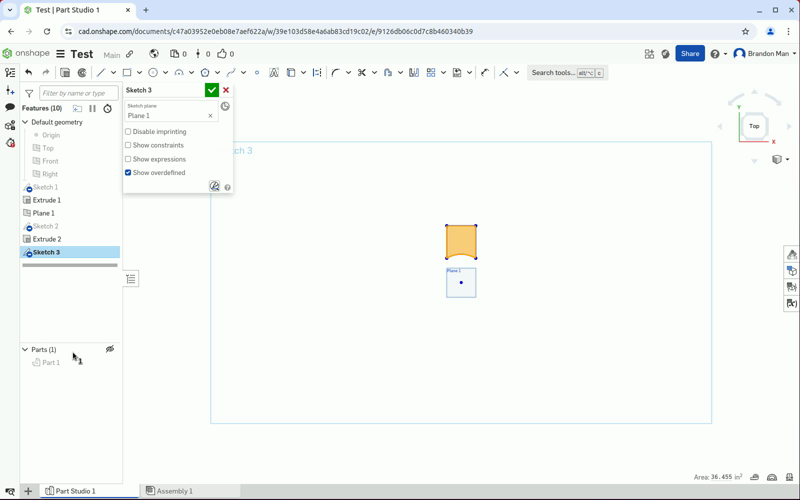
key(shift+y)
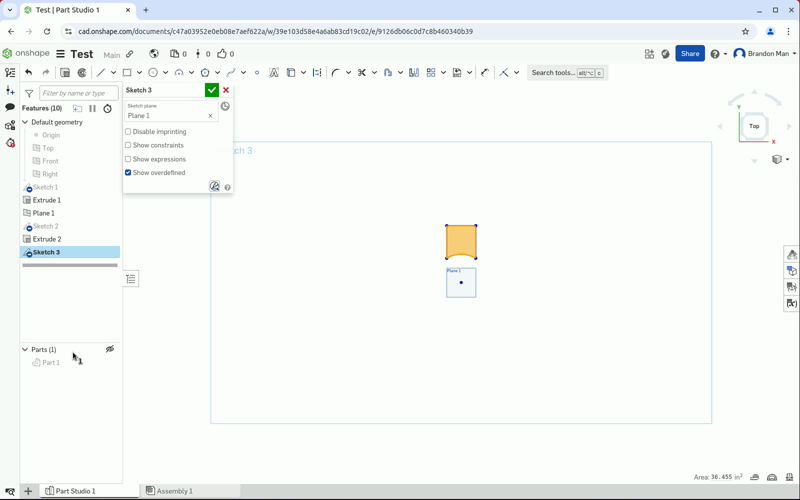
key(shift+e)
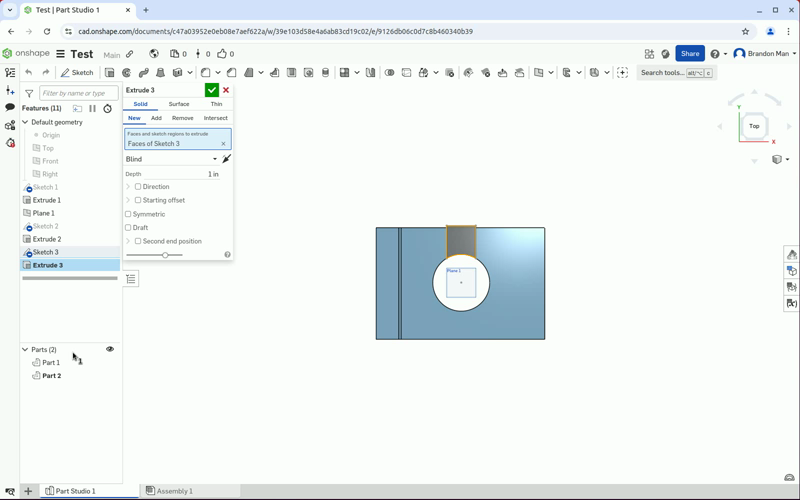
mouse_move(143, 106)
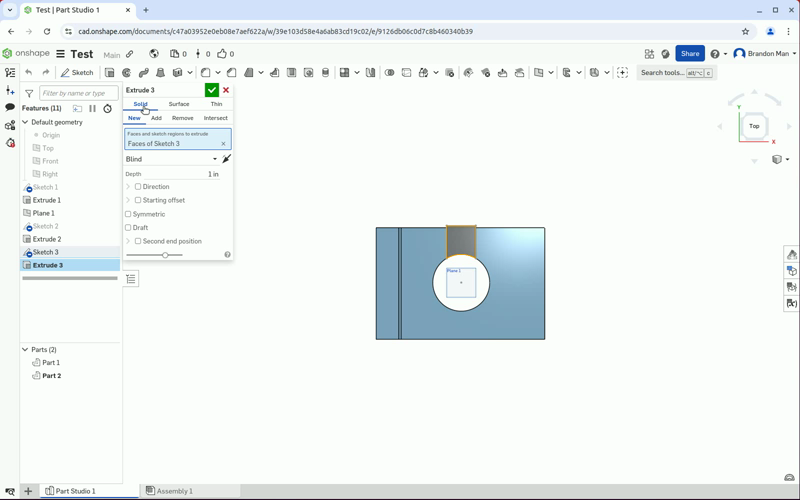
click(143, 106)
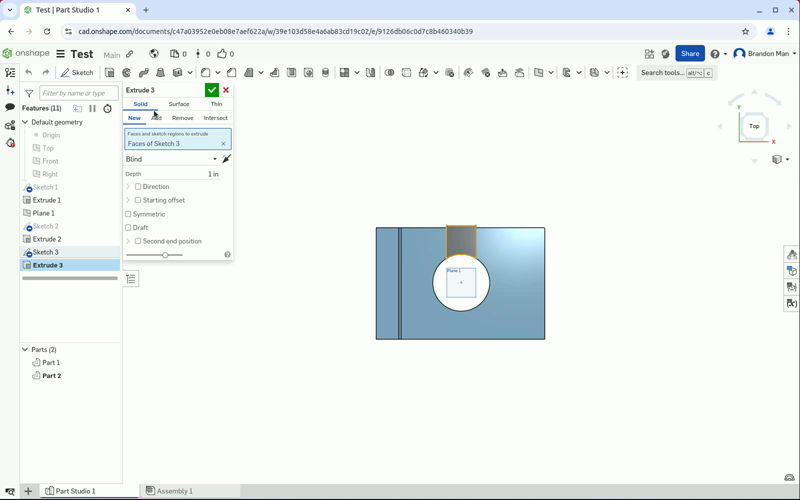
mouse_move(186, 120)
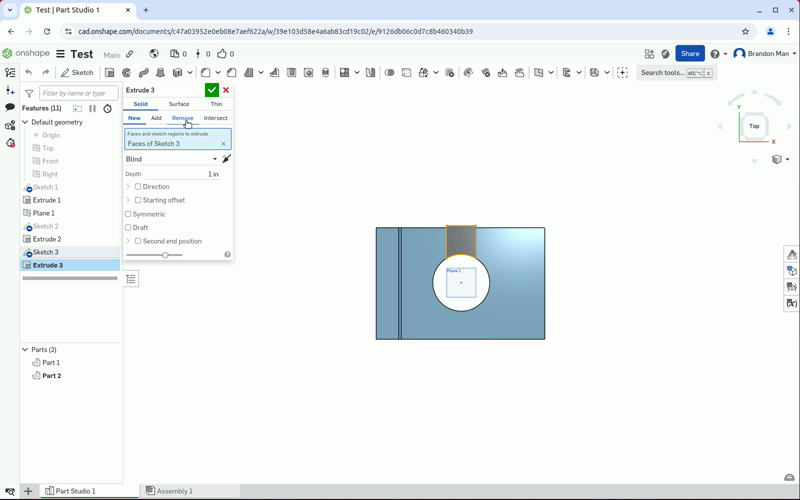
click(186, 120)
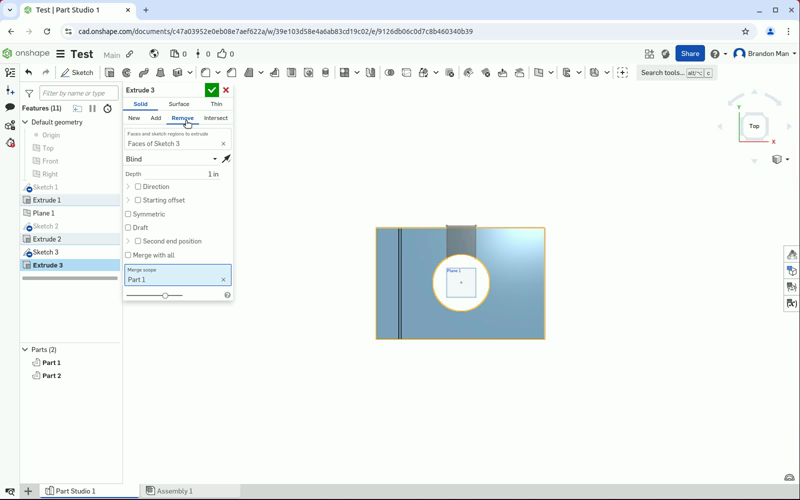
key(tab, 4)
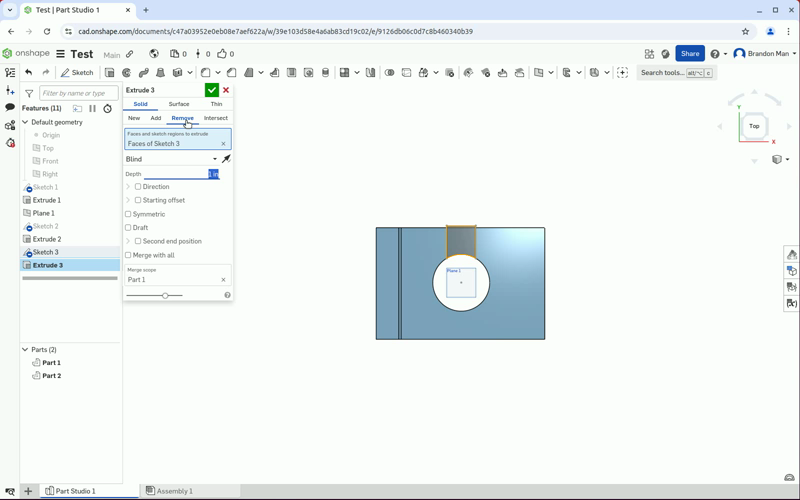
text(2.407)
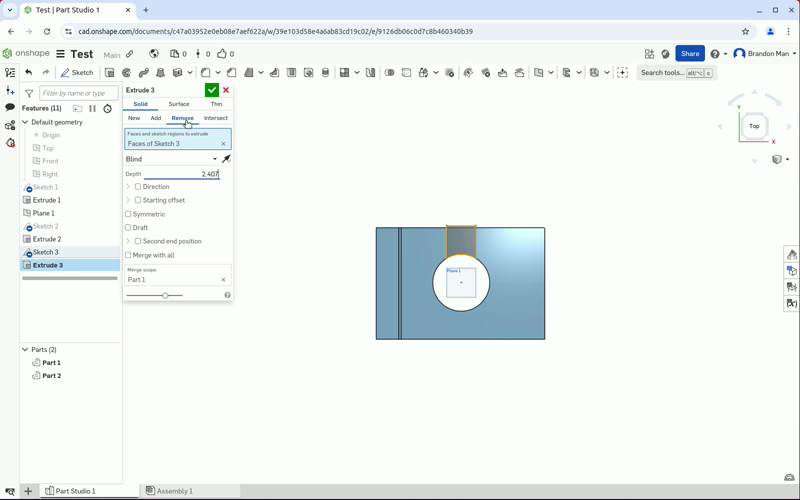
key(tab, 6)
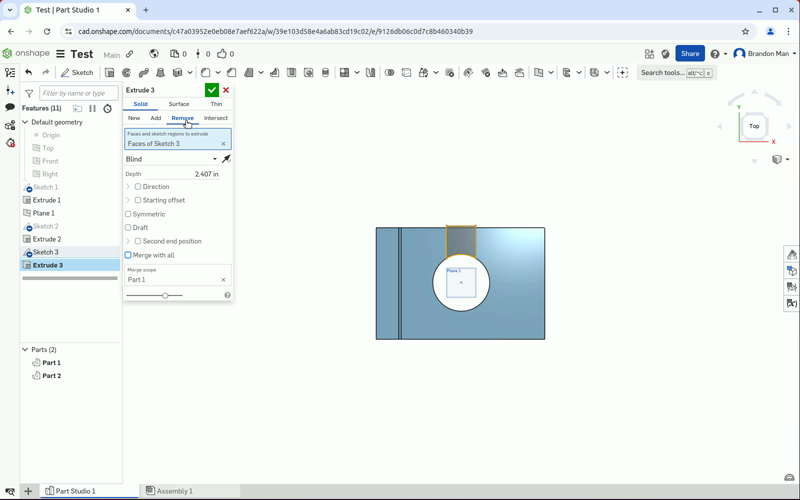
key(space)
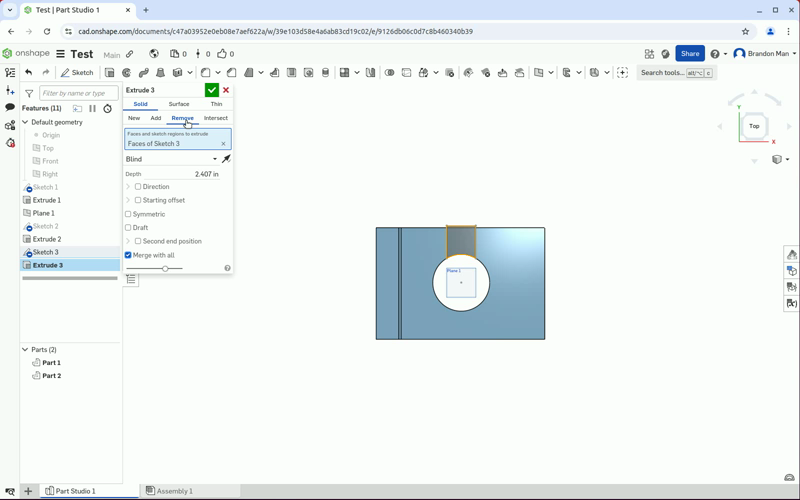
key(enter)
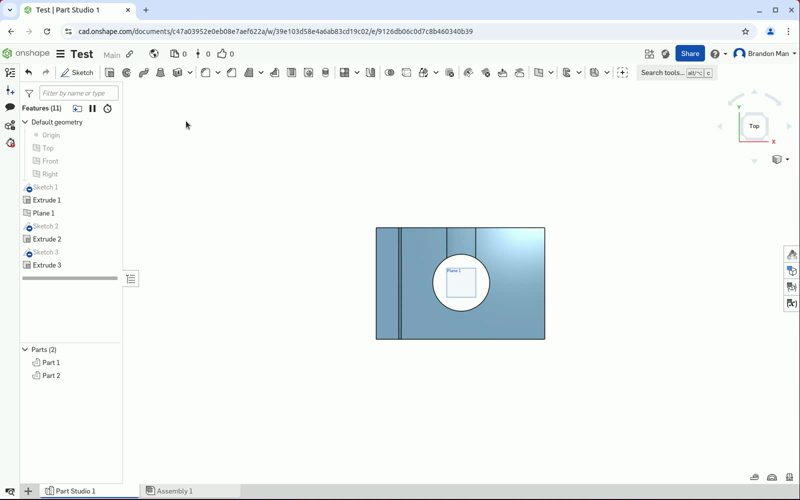
key(shift+h)
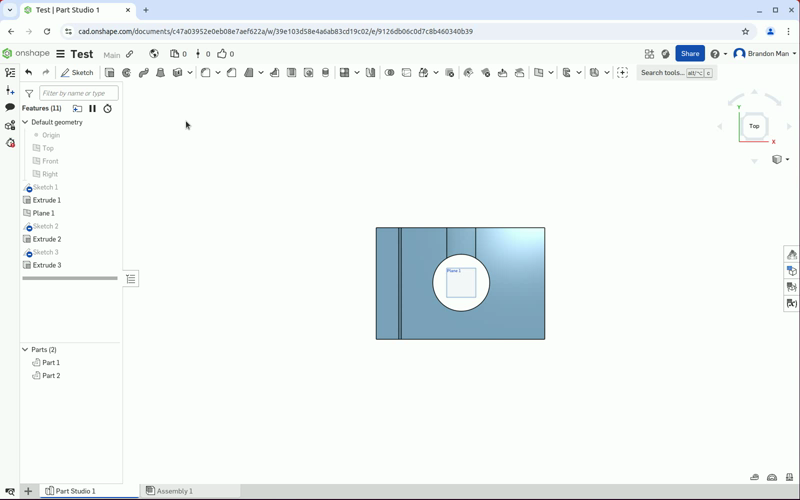
key(shift+h)
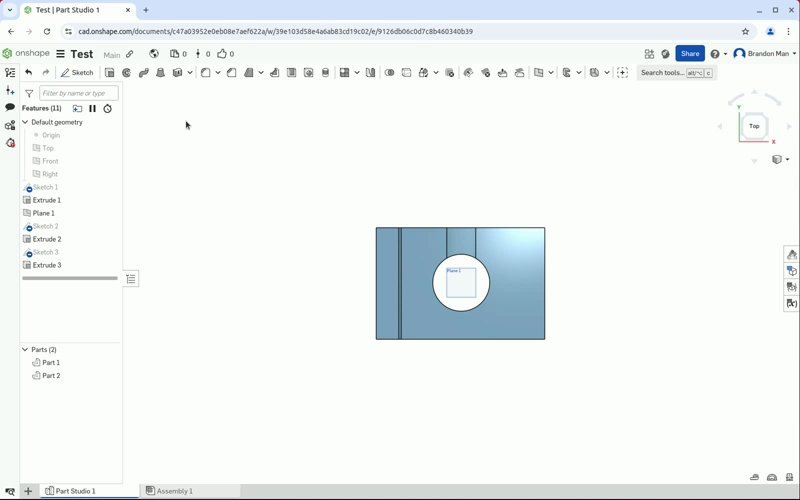
mouse_move(73, 189)
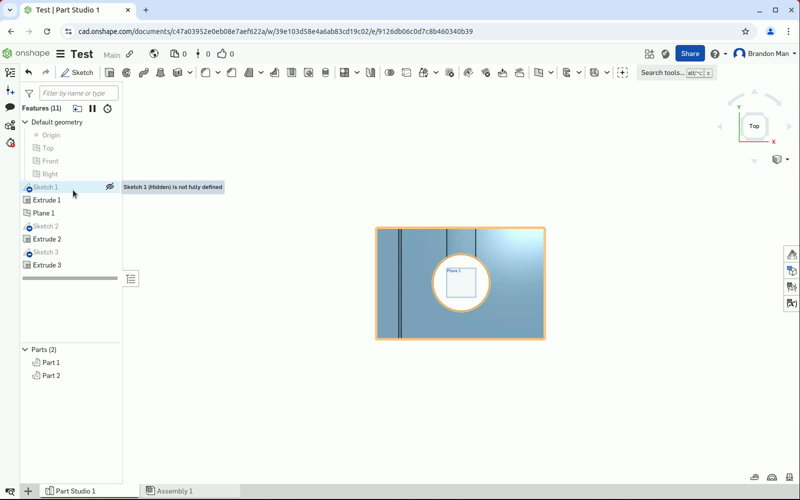
click(73, 189)
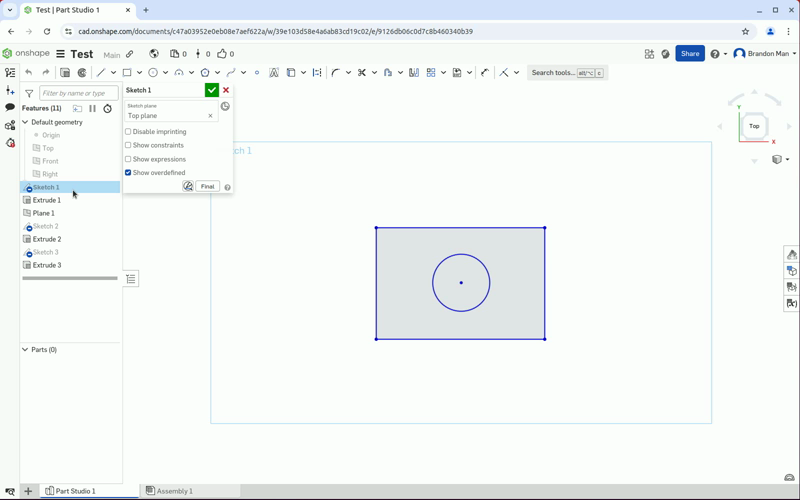
mouse_move(229, 92)
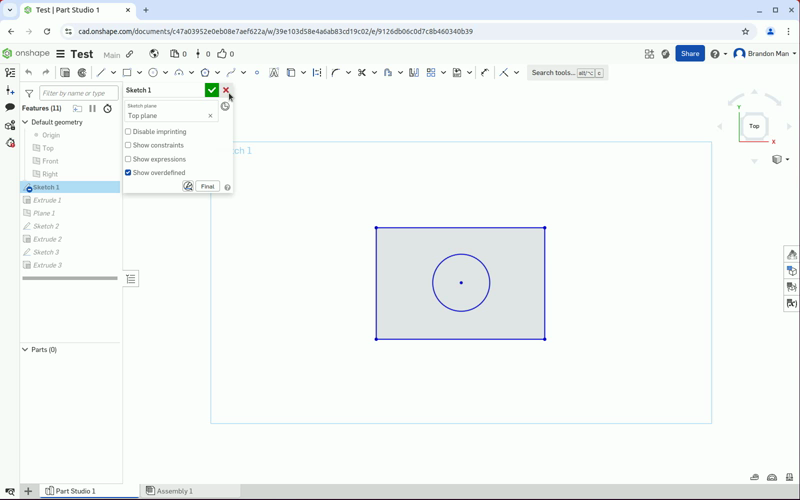
click(229, 92)
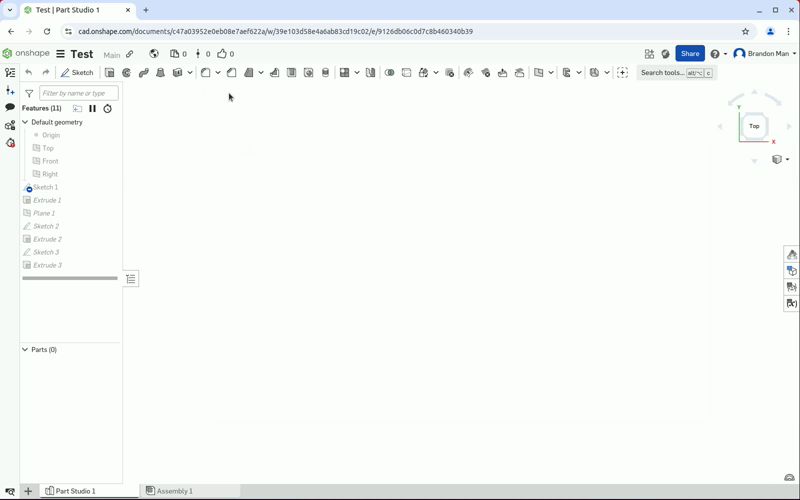
key(shift+s)
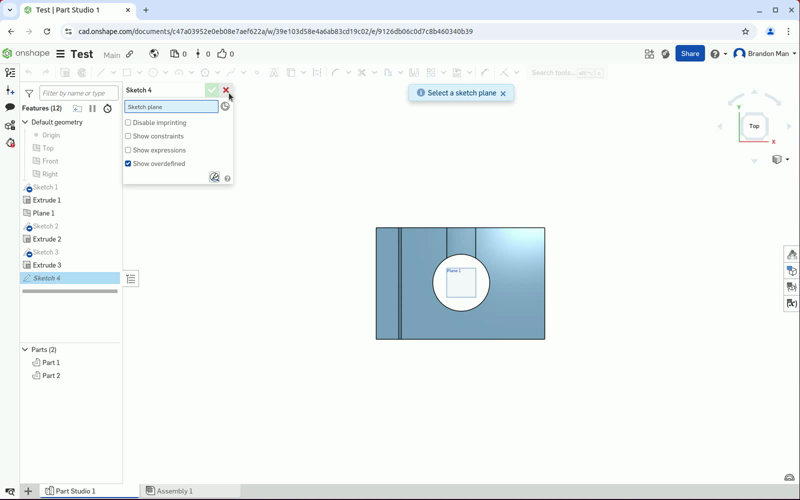
mouse_move(73, 215)
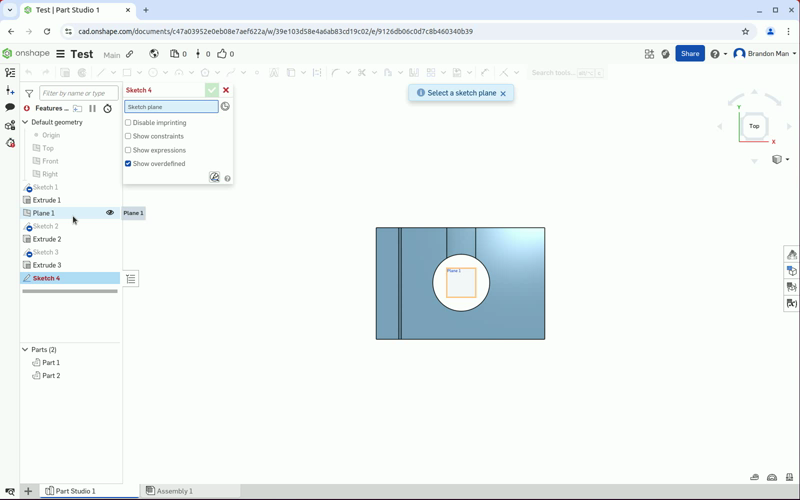
click(73, 215)
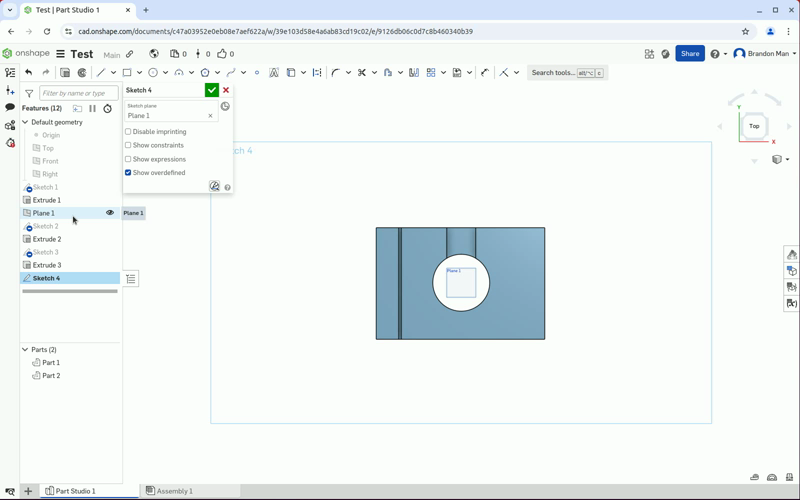
mouse_move(73, 352)
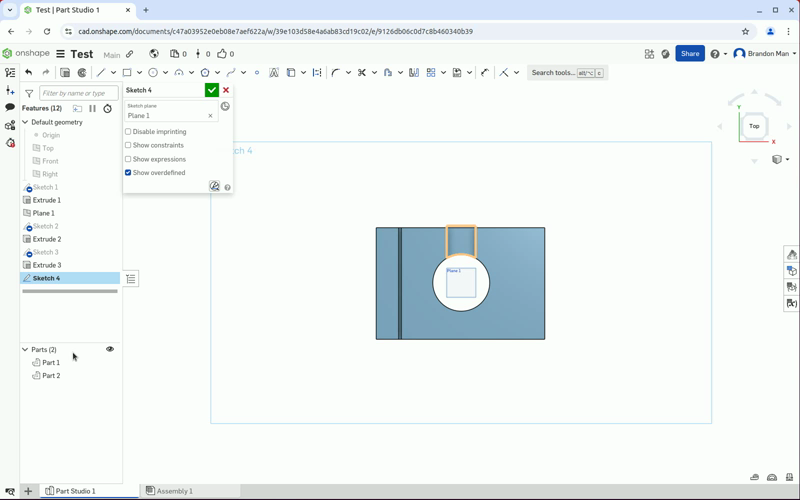
key(y)
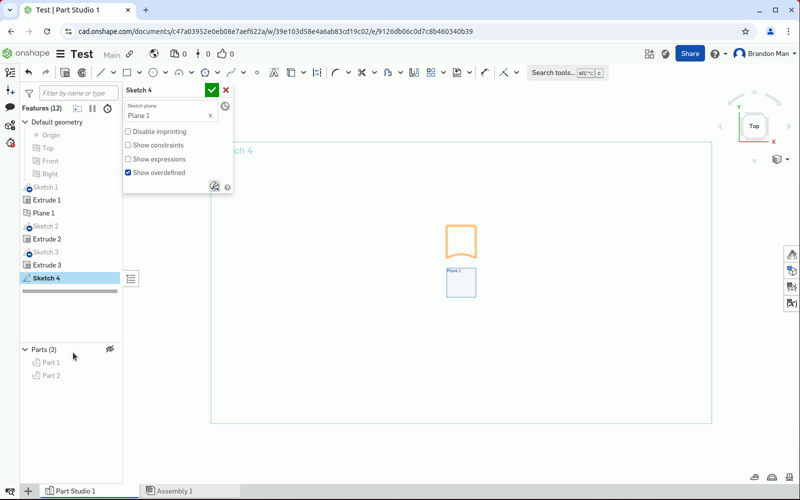
key(l)
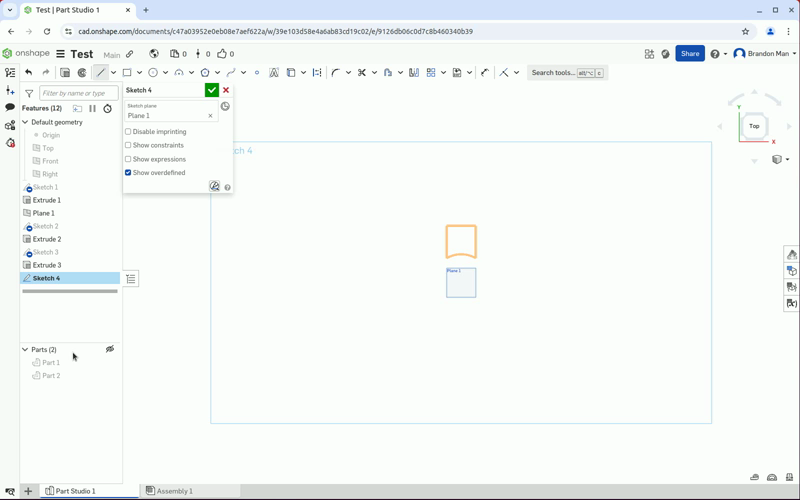
key_down(shift)
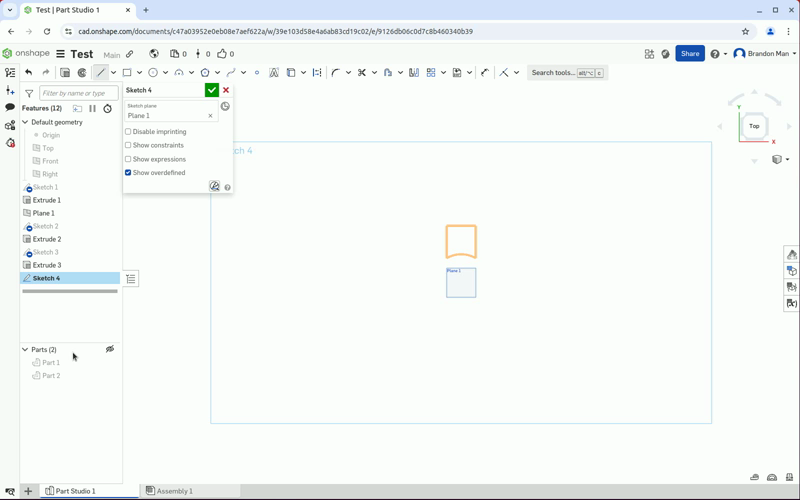
mouse_move(446, 339)
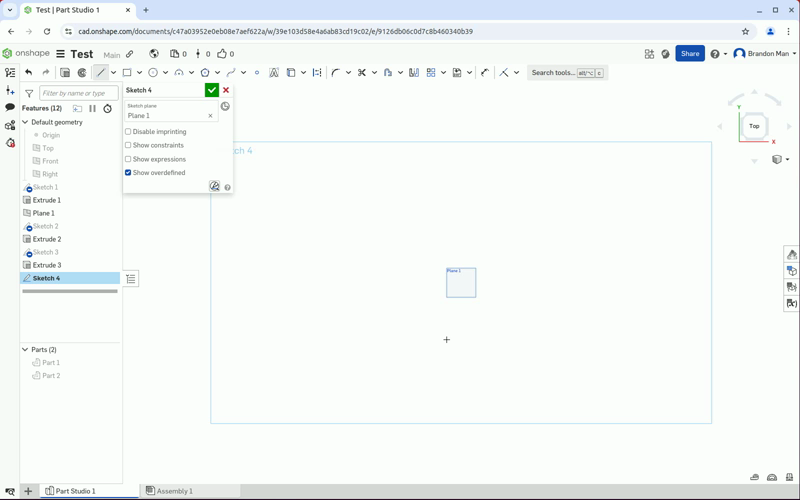
click(446, 339)
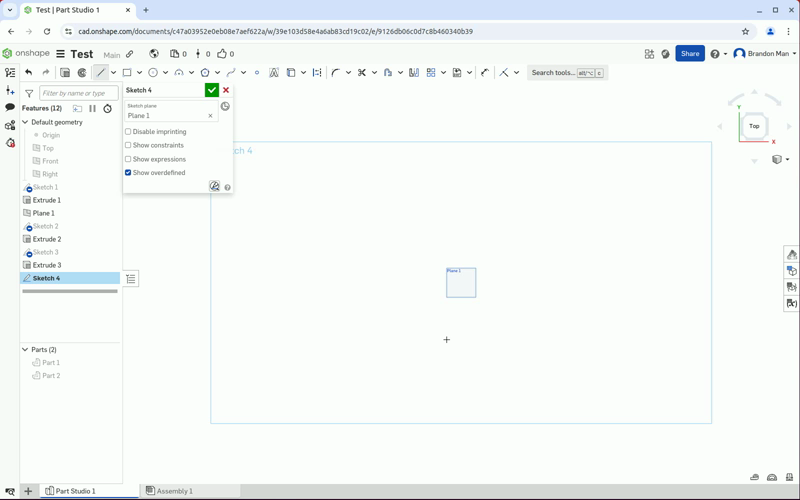
key_up(shift)
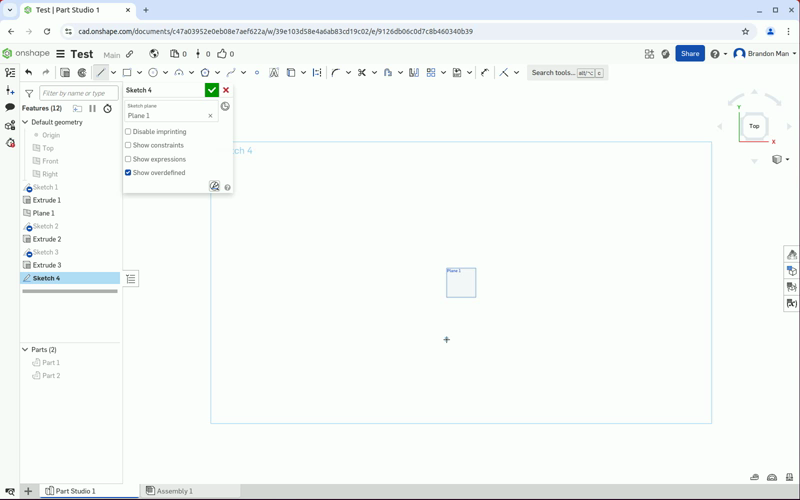
key_down(shift)
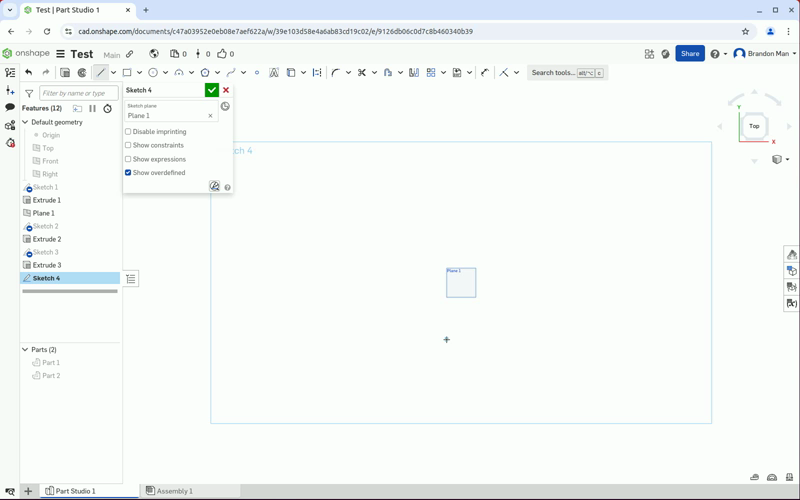
mouse_move(476, 339)
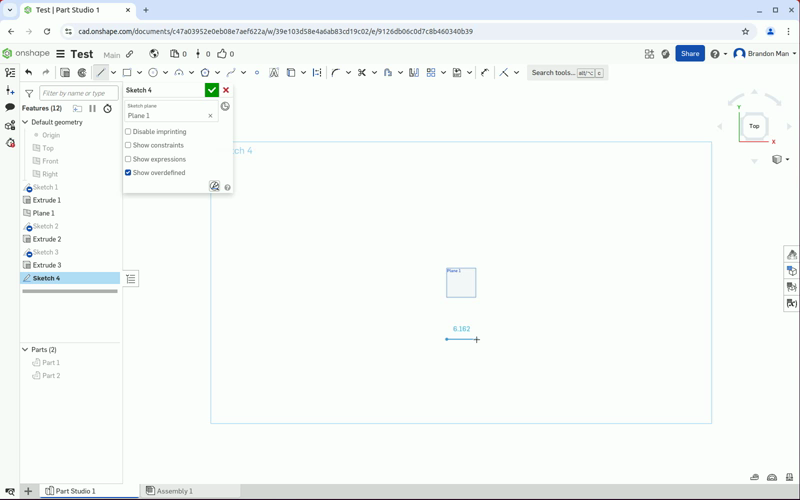
mouse_move(475, 339)
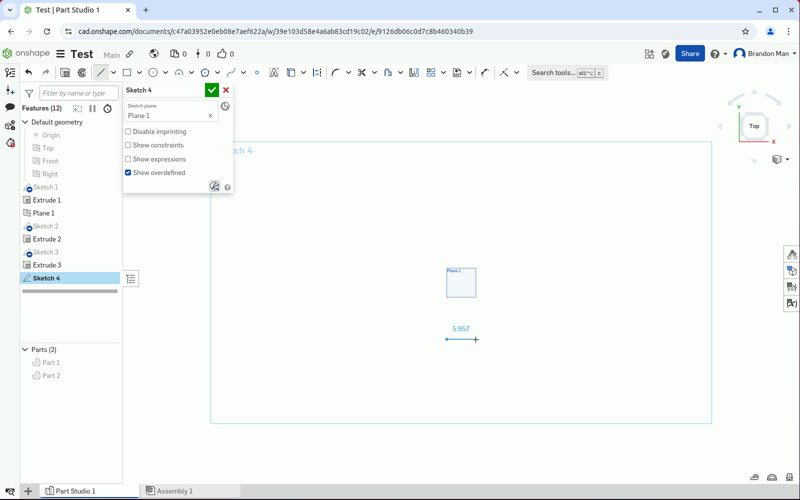
click(475, 339)
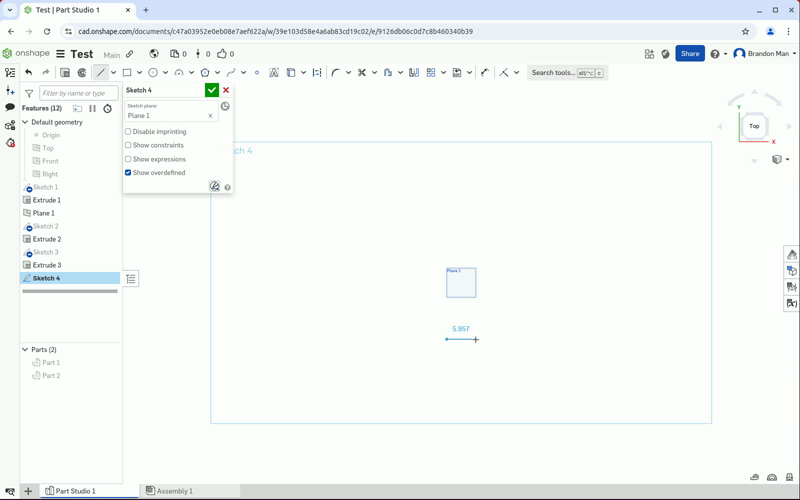
key_up(shift)
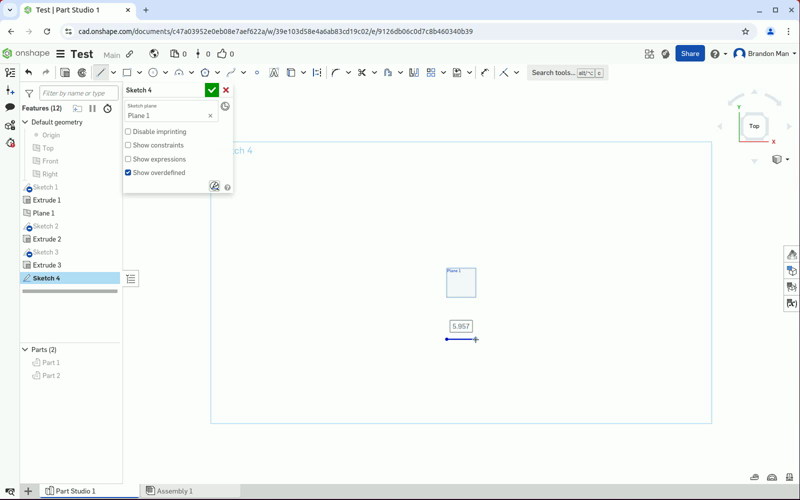
key_down(shift)
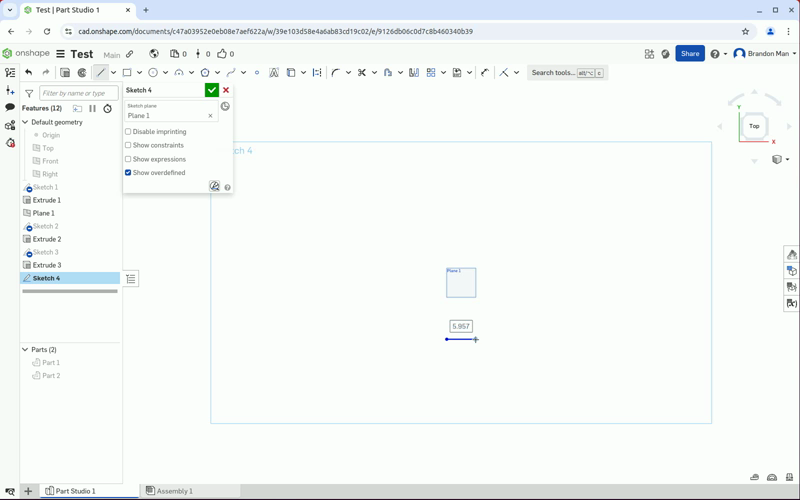
mouse_move(505, 339)
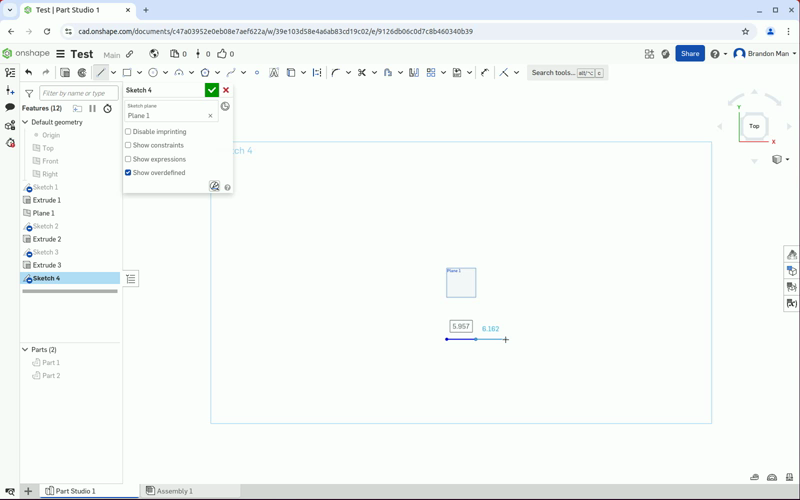
mouse_move(475, 306)
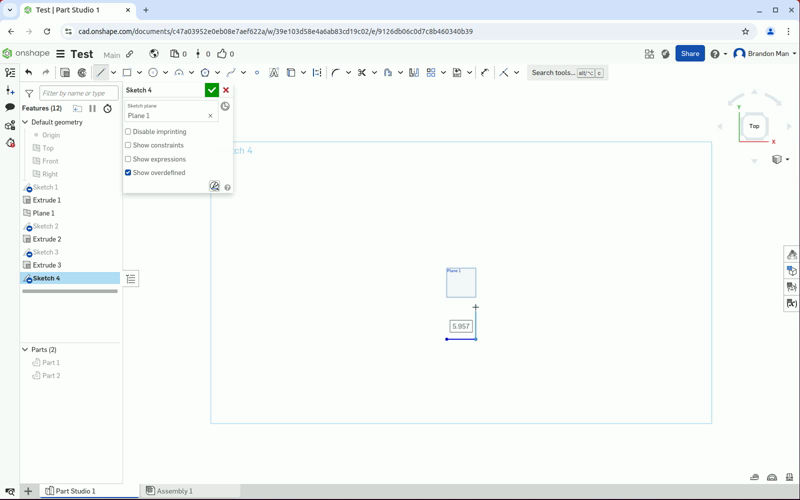
click(475, 306)
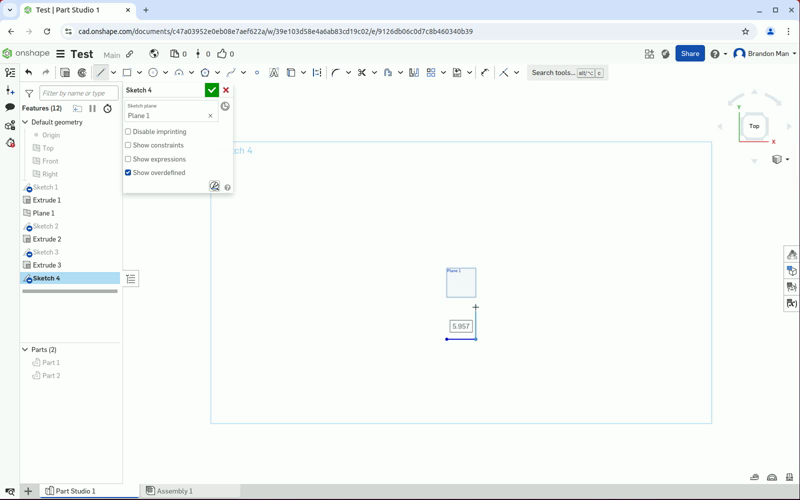
key_up(shift)
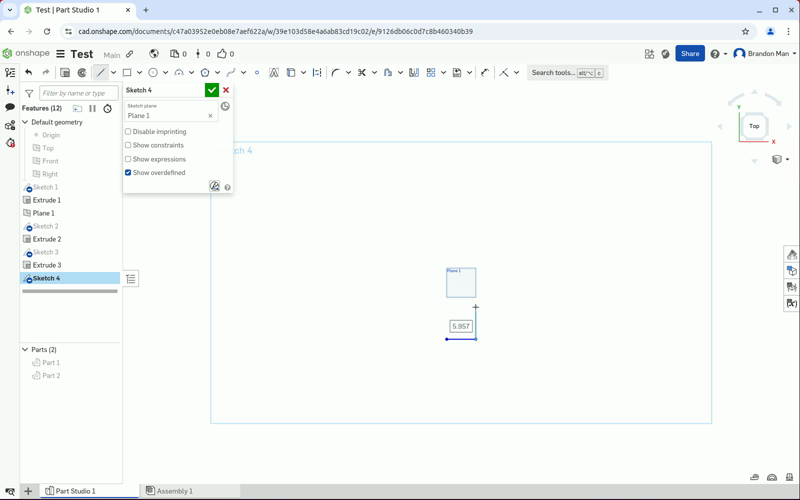
key(esc)
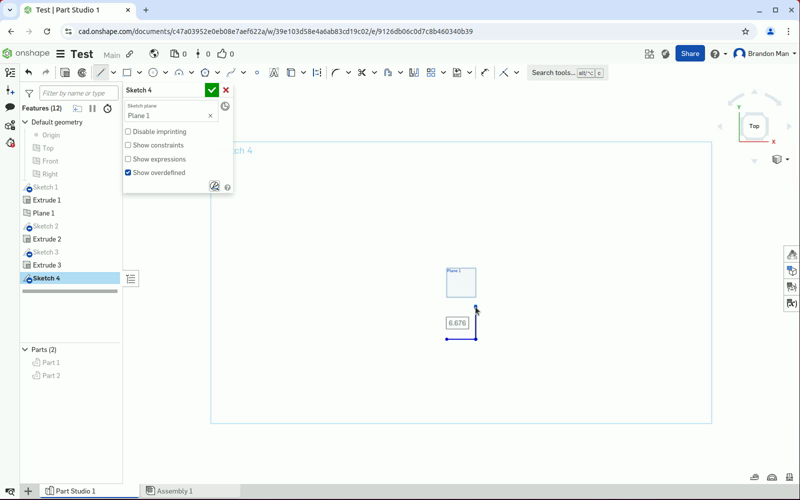
key(a)
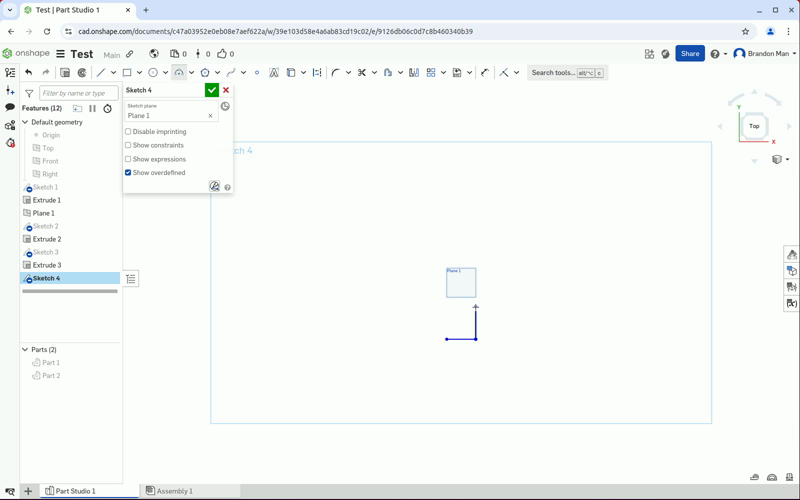
mouse_move(475, 306)
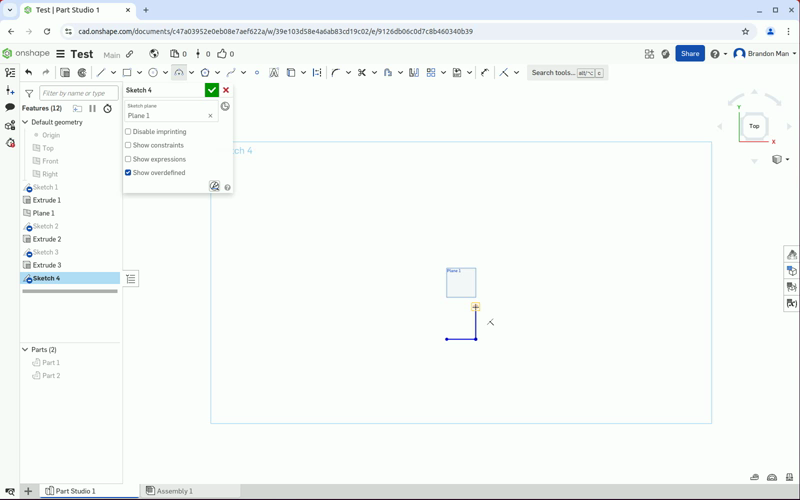
click(475, 306)
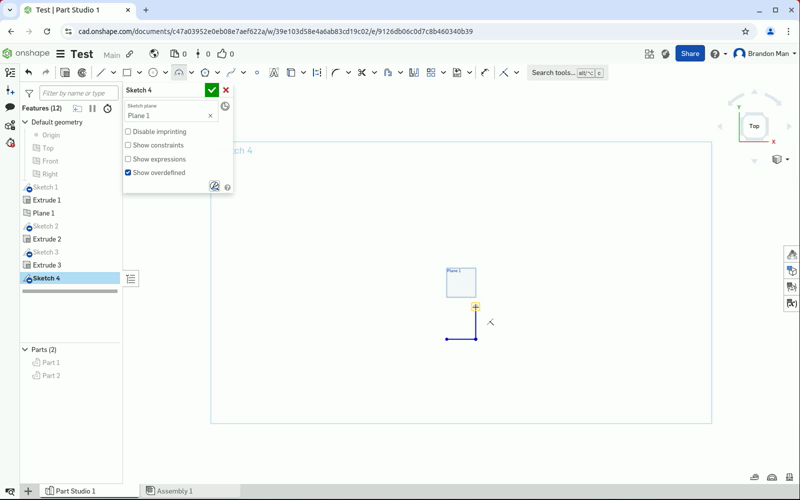
key_down(shift)
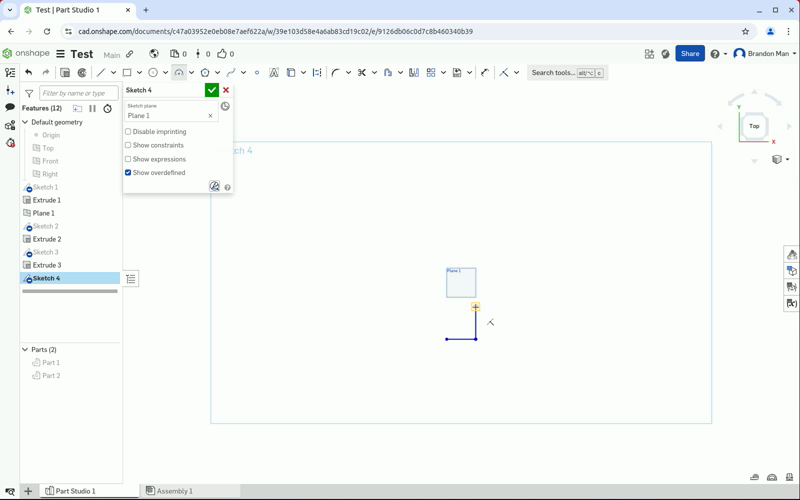
mouse_move(446, 306)
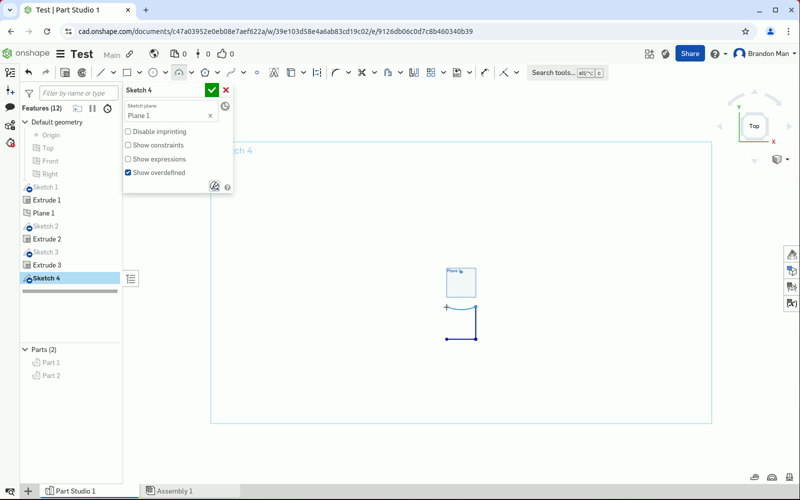
click(446, 306)
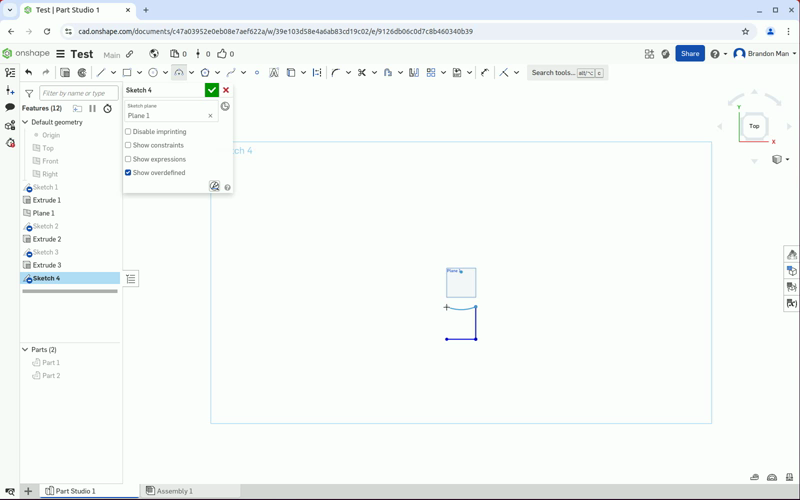
mouse_move(461, 310)
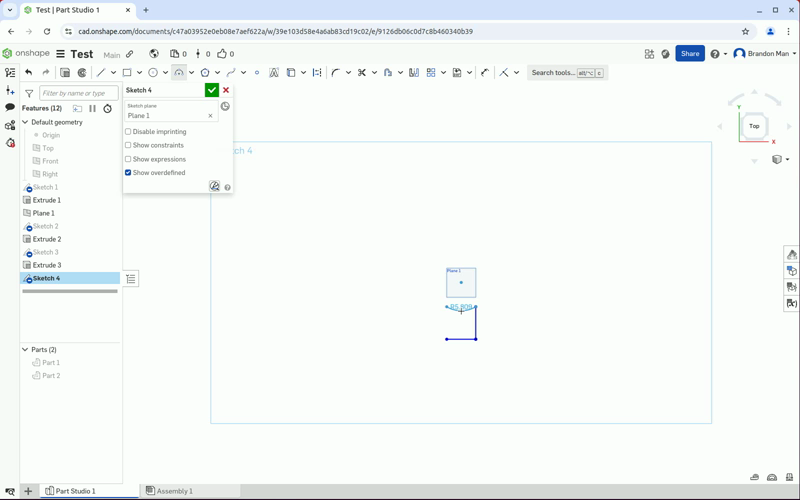
click(461, 310)
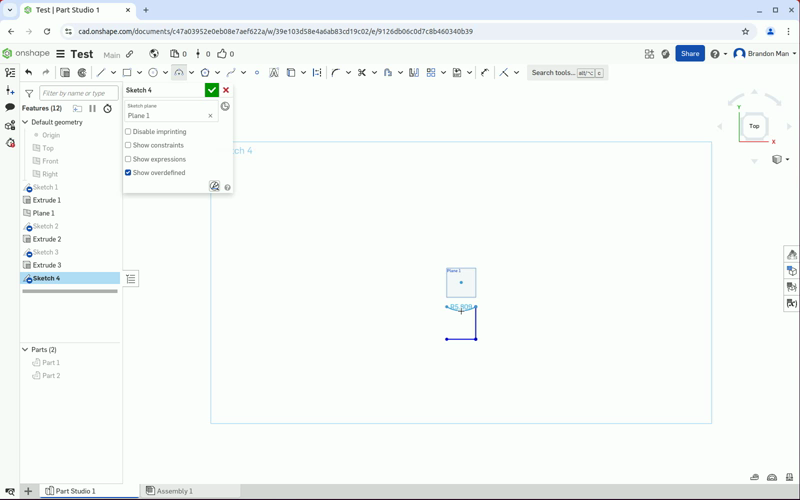
key_up(shift)
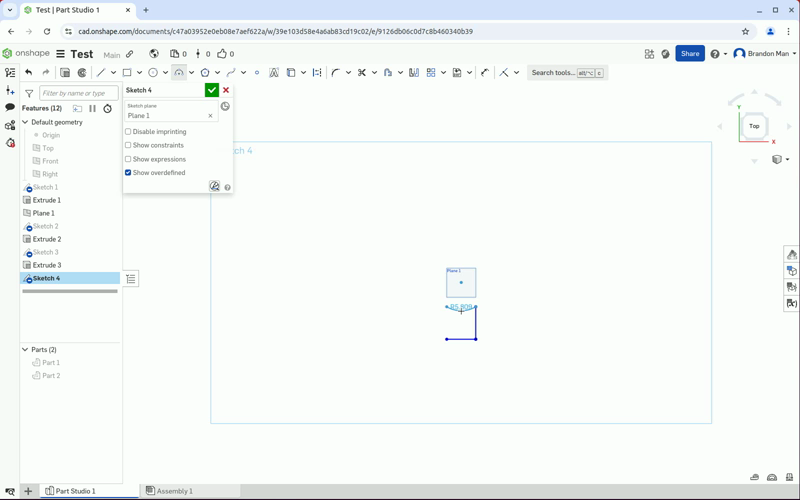
key(esc)
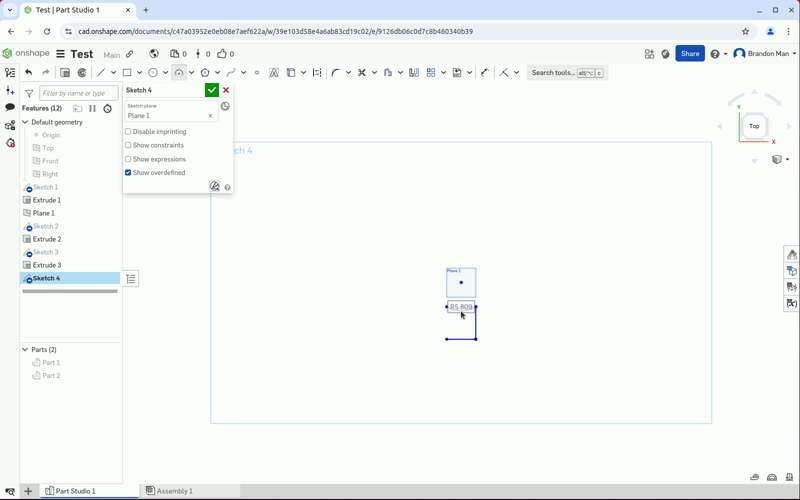
key(l)
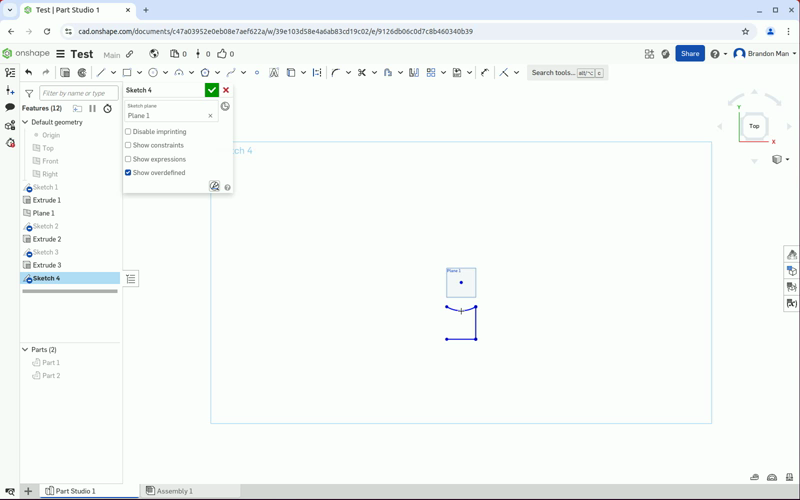
mouse_move(446, 306)
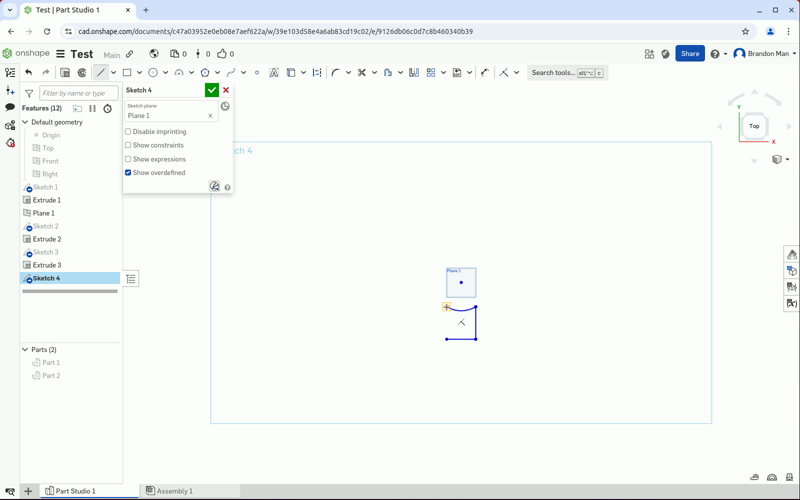
click(446, 306)
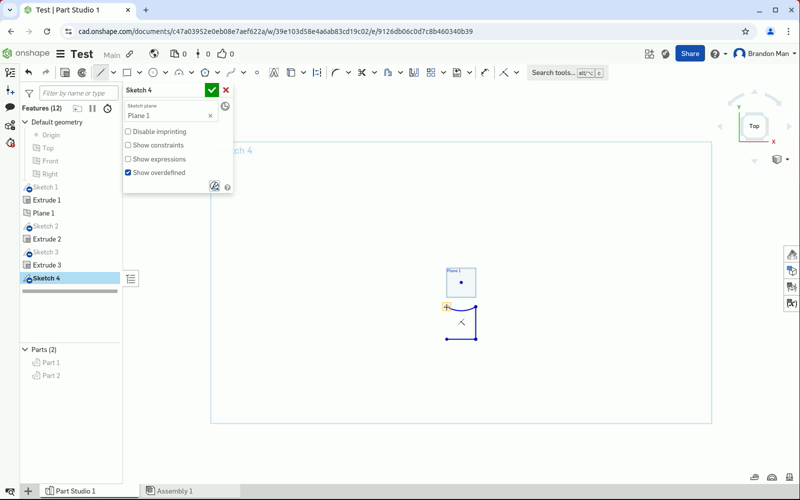
mouse_move(476, 306)
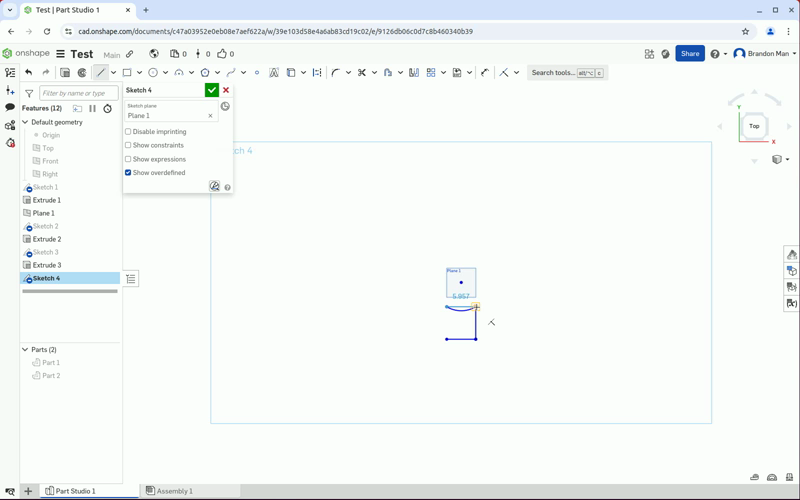
key_down(shift)
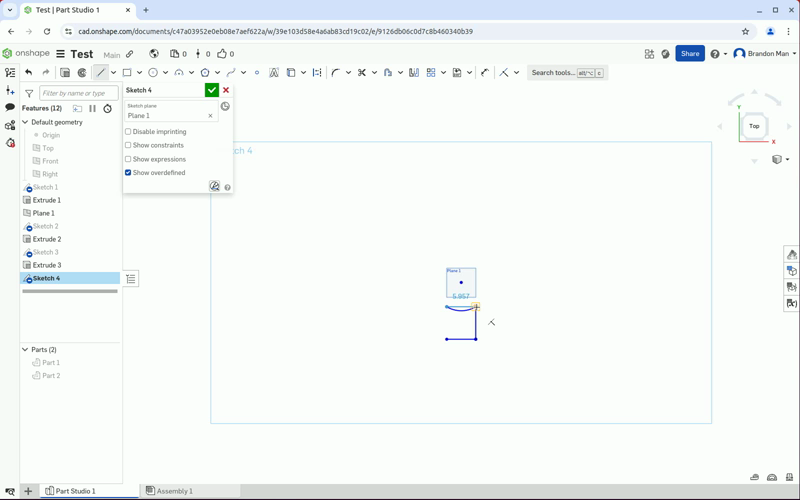
mouse_move(446, 339)
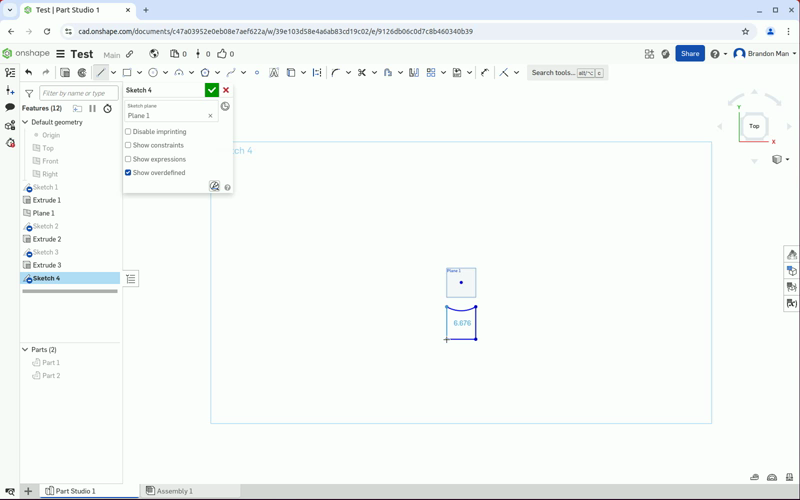
key_up(shift)
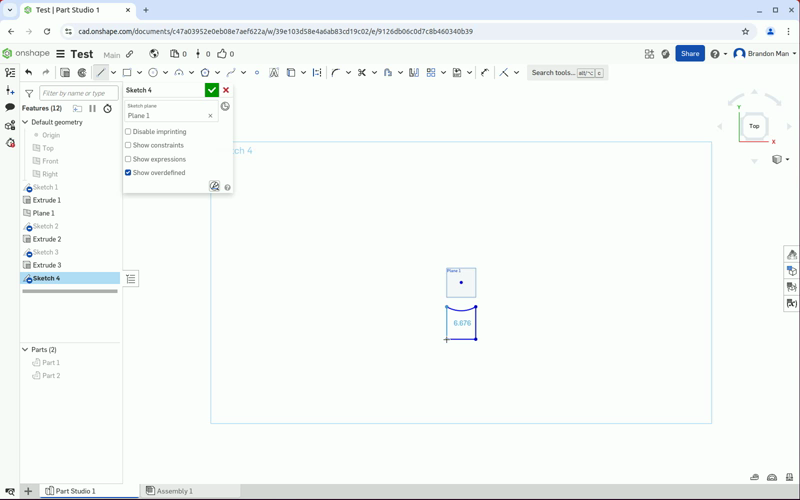
click(446, 339)
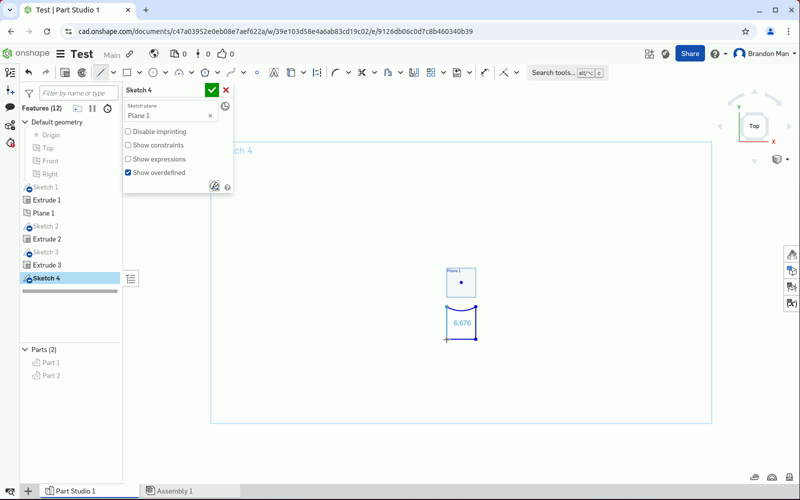
key(esc)
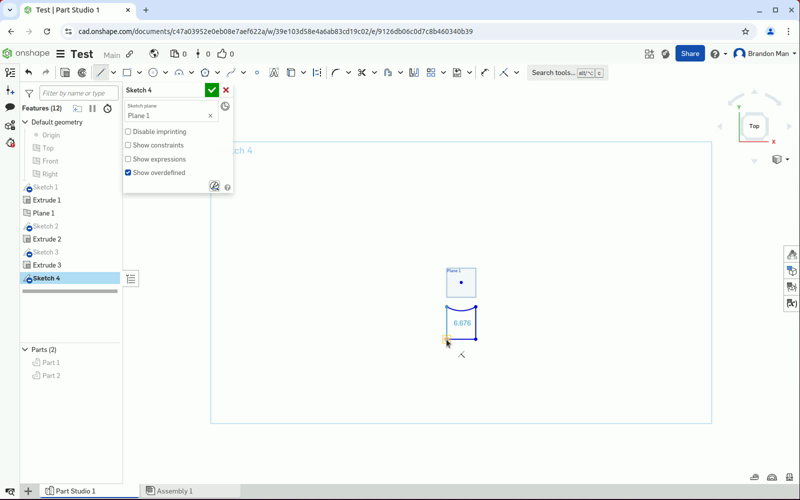
mouse_move(448, 315)
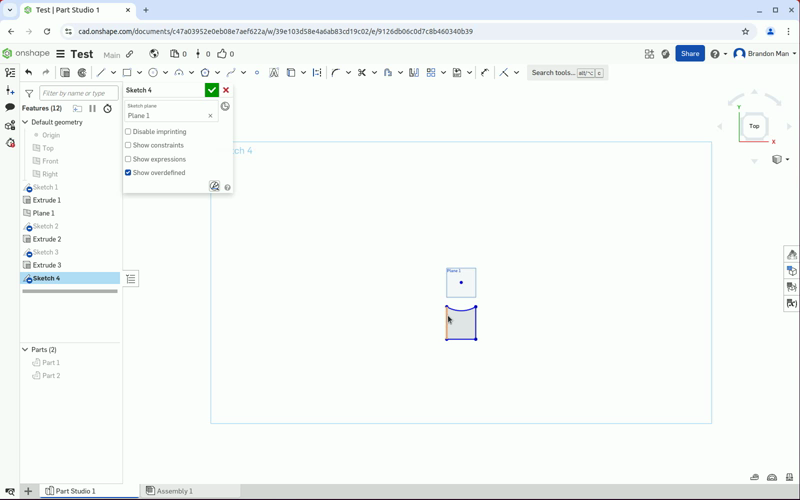
scroll(6)
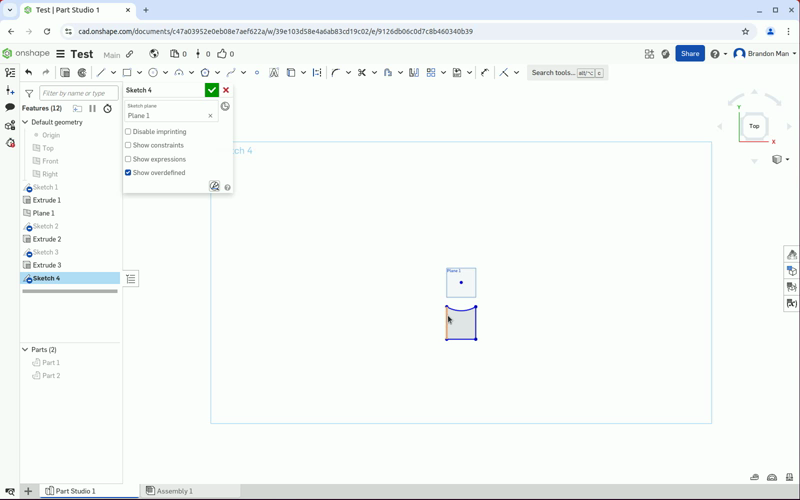
scroll(6)
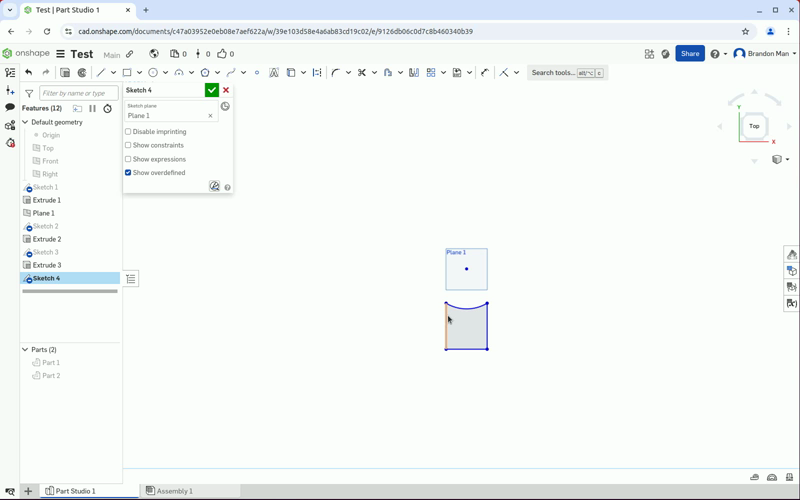
scroll(6)
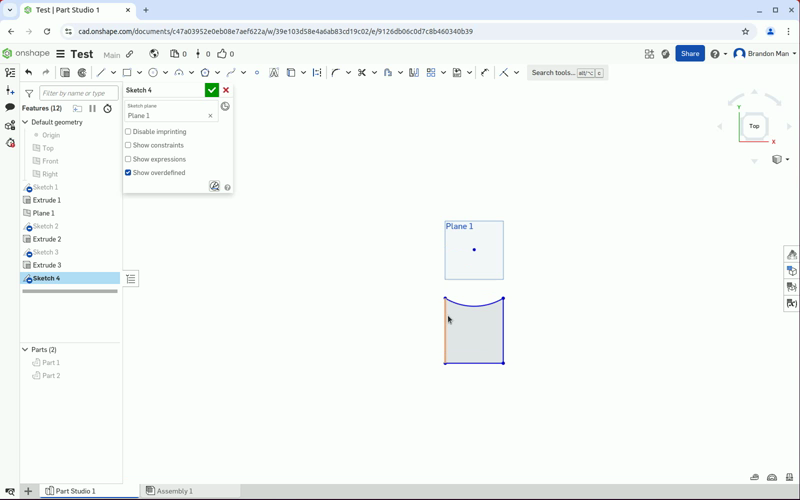
scroll(6)
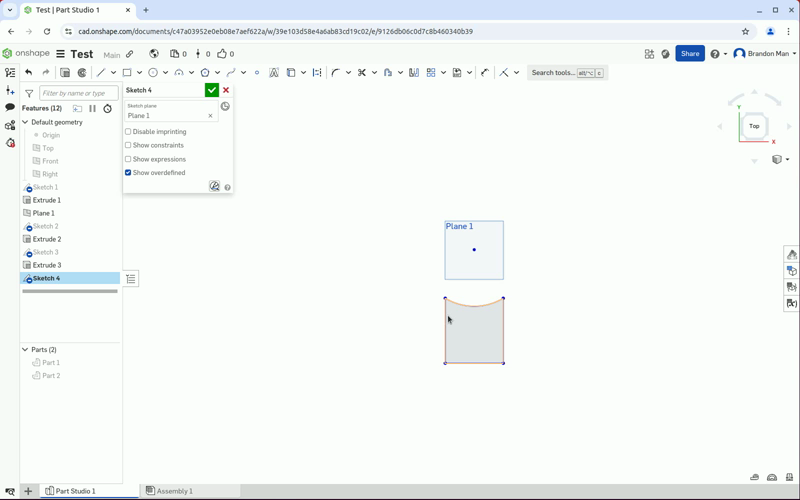
scroll(6)
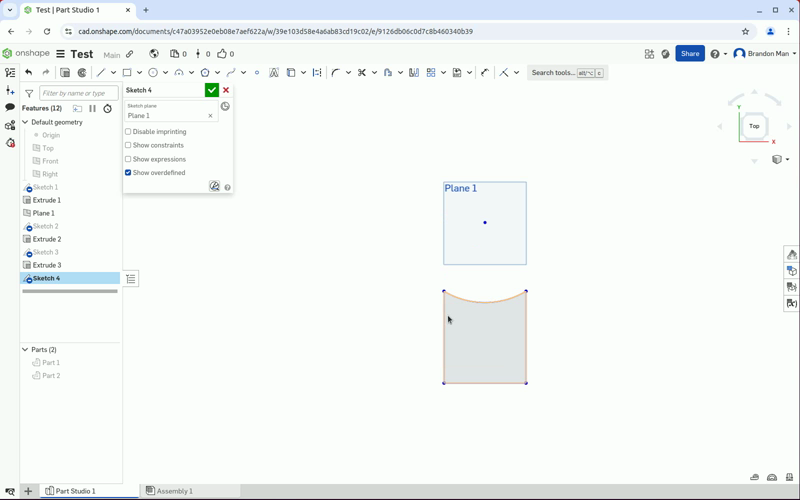
scroll(6)
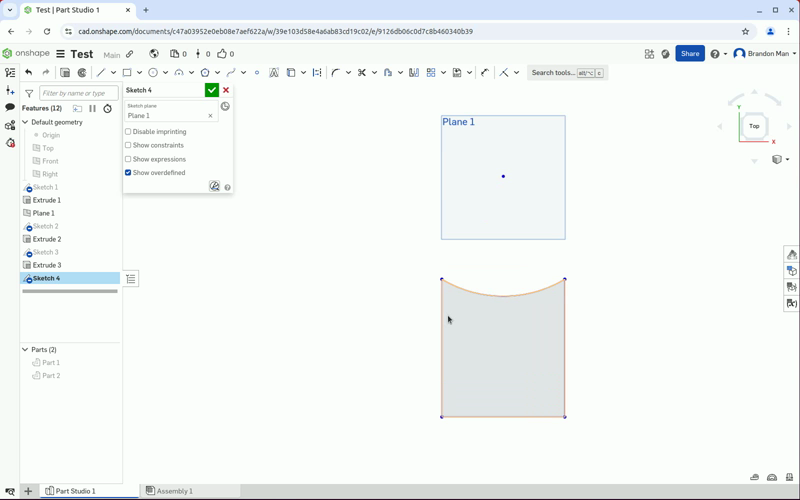
scroll(6)
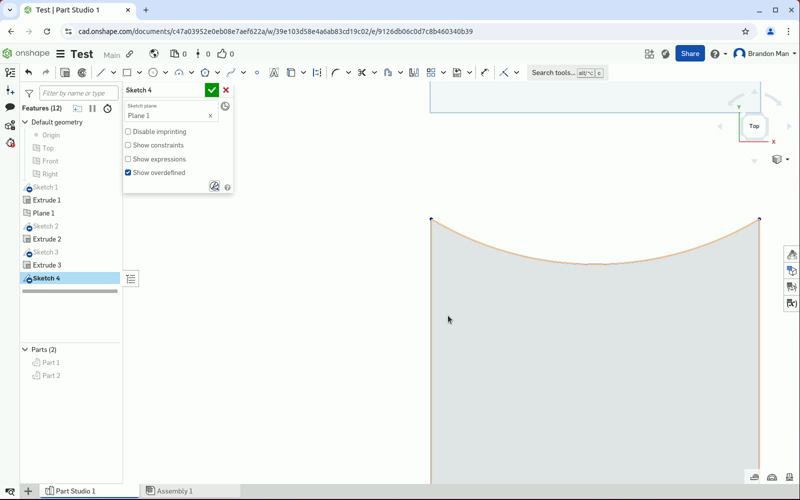
click(448, 315)
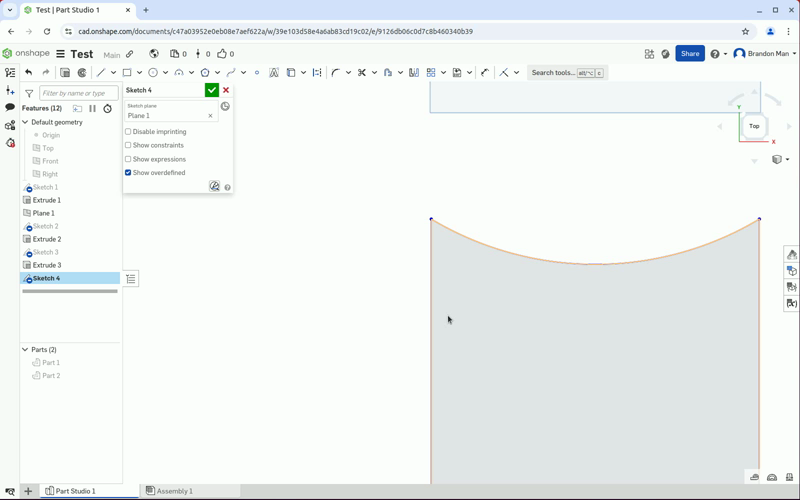
scroll(-6)
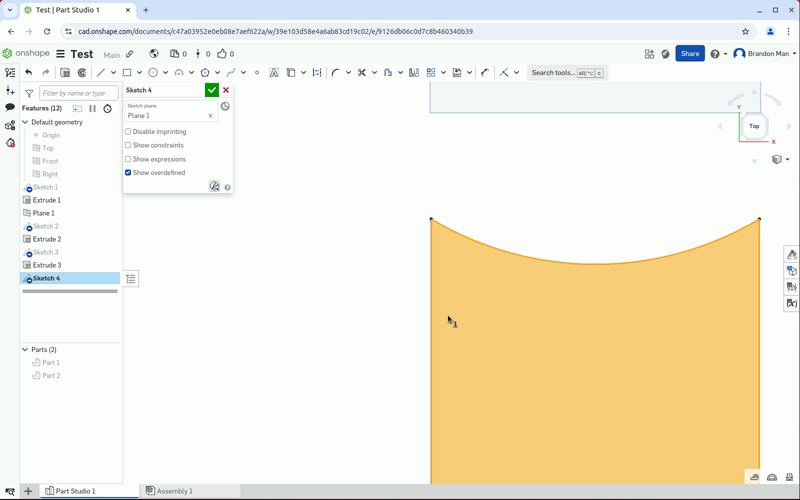
scroll(-6)
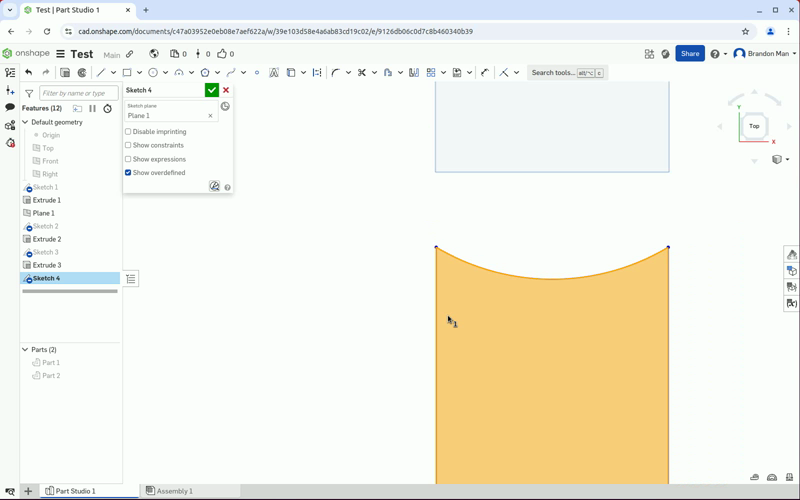
scroll(-6)
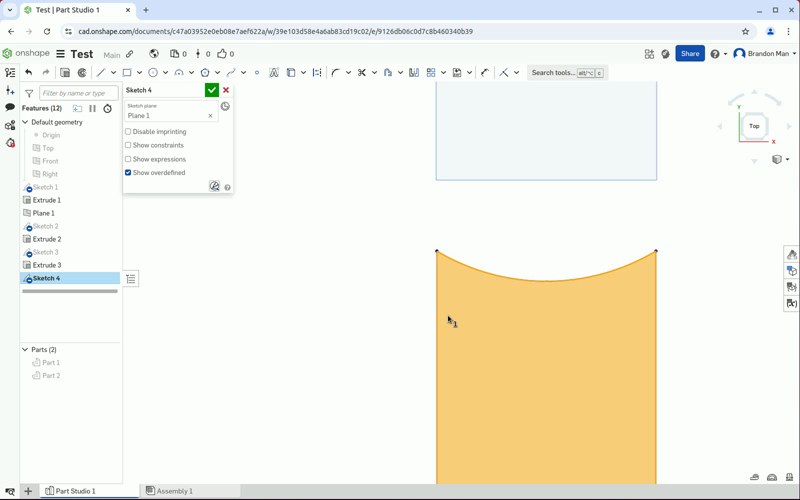
scroll(-6)
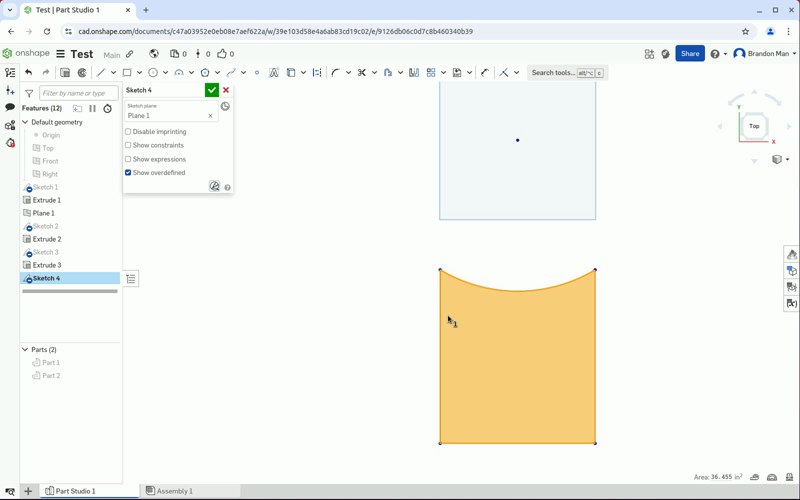
scroll(-6)
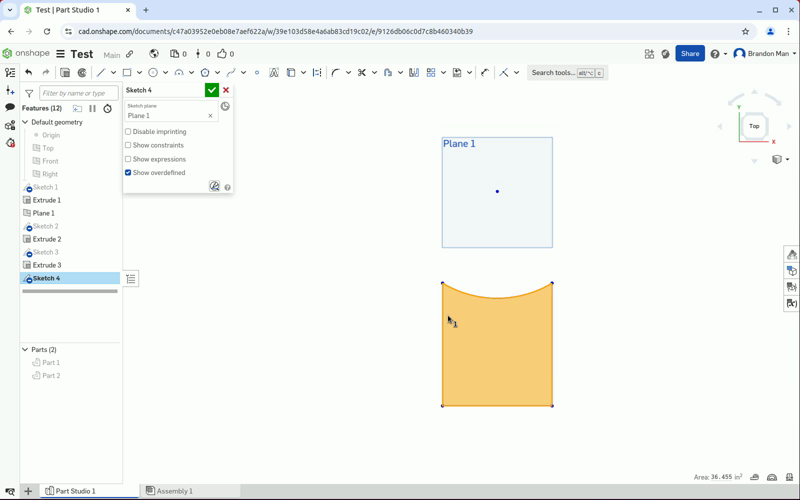
scroll(-6)
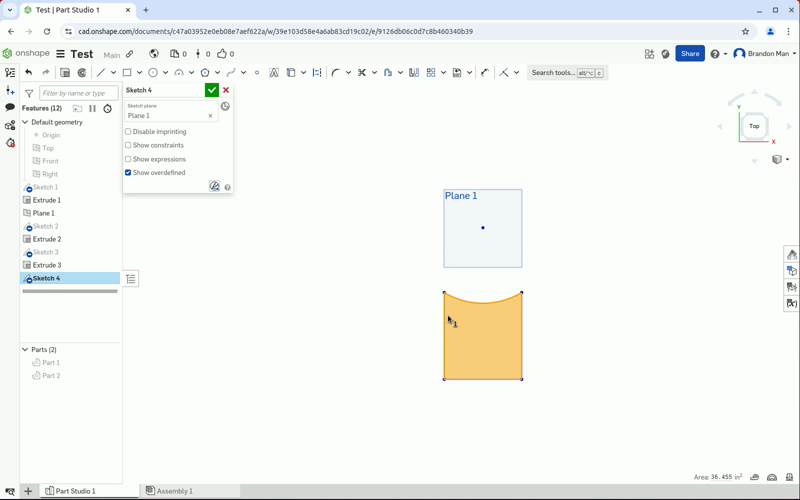
scroll(-6)
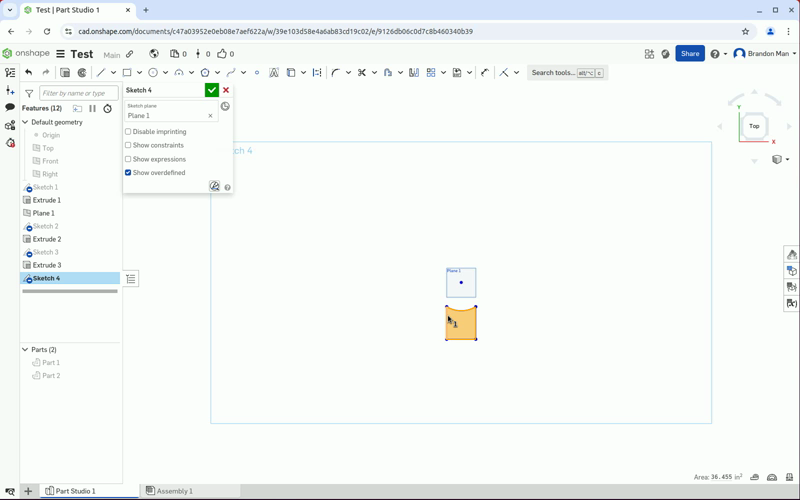
mouse_move(73, 352)
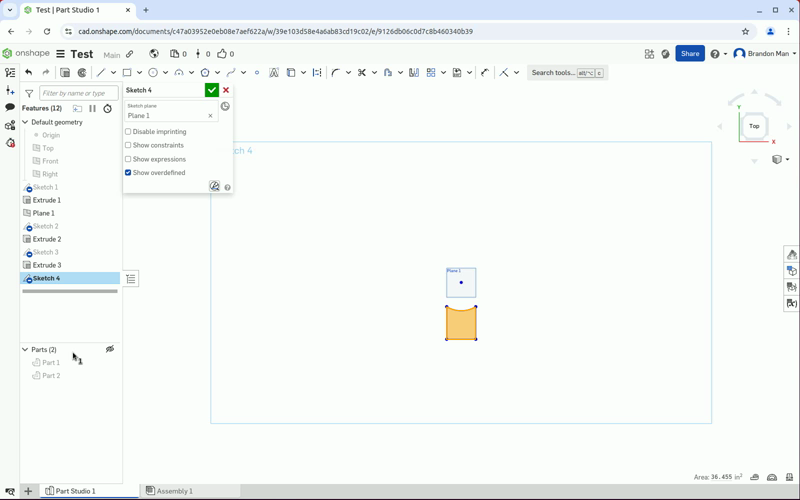
key(shift+y)
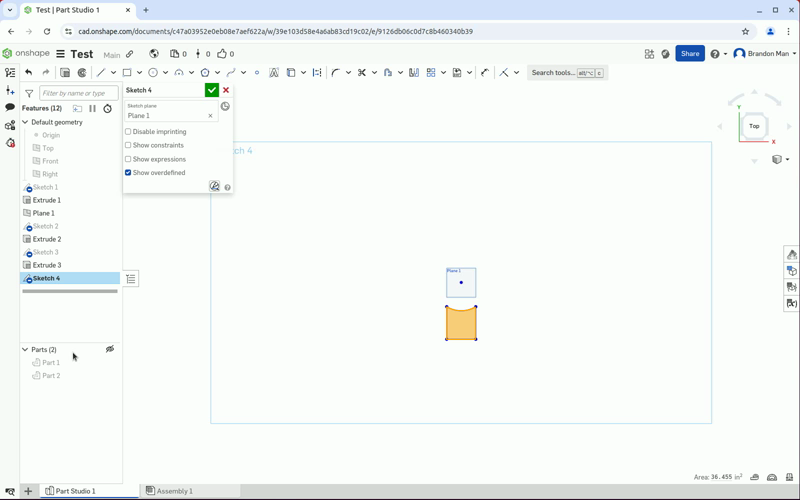
key(shift+e)
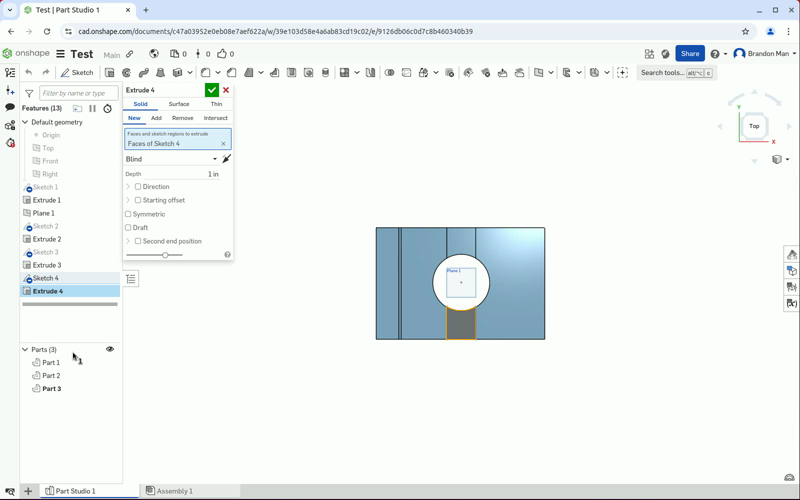
mouse_move(143, 106)
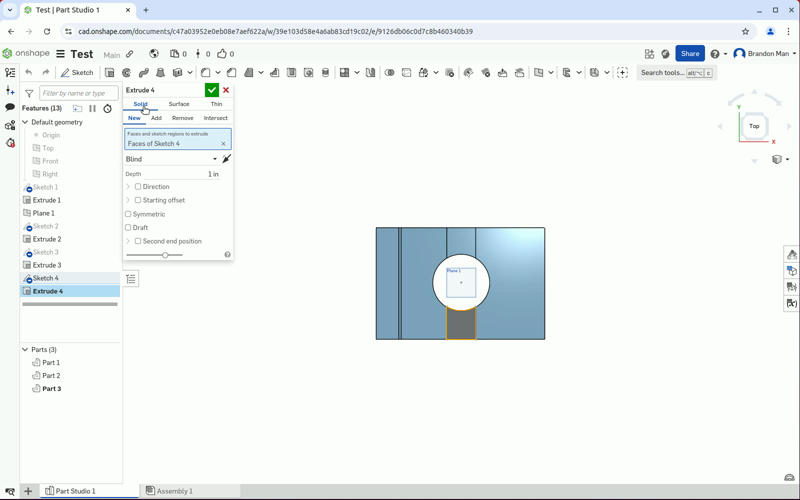
click(143, 106)
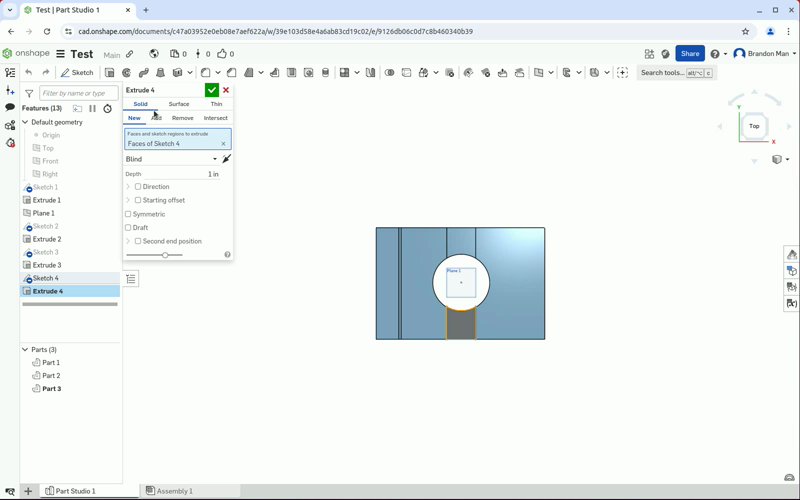
mouse_move(186, 120)
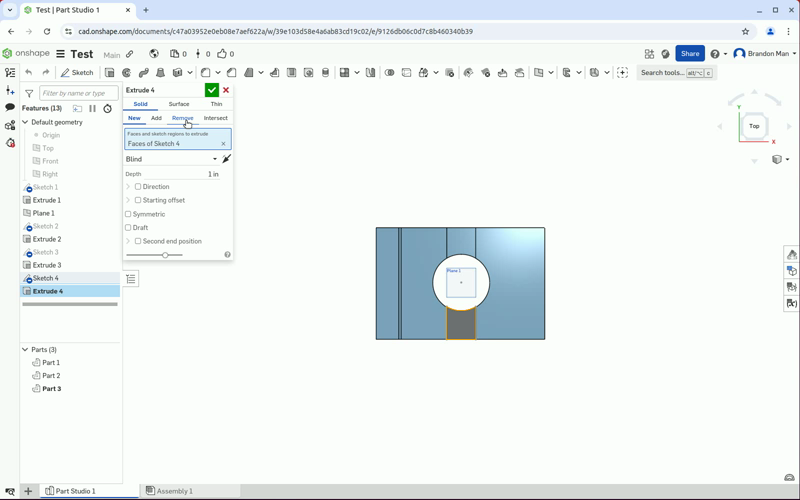
click(186, 120)
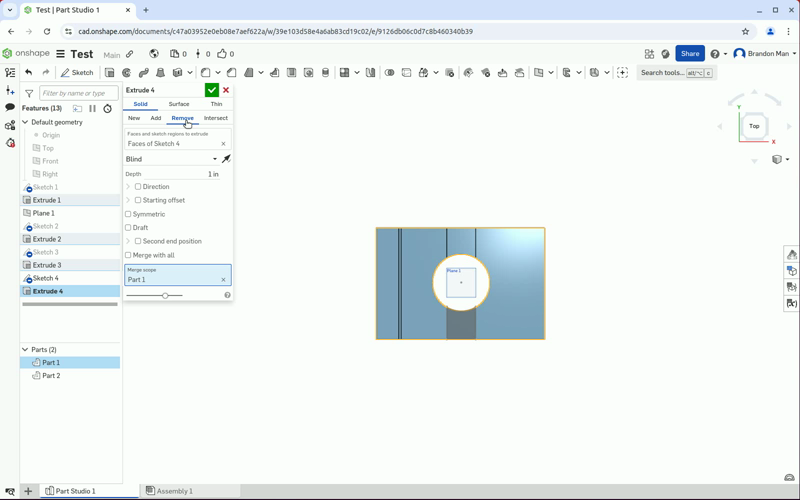
key(tab, 4)
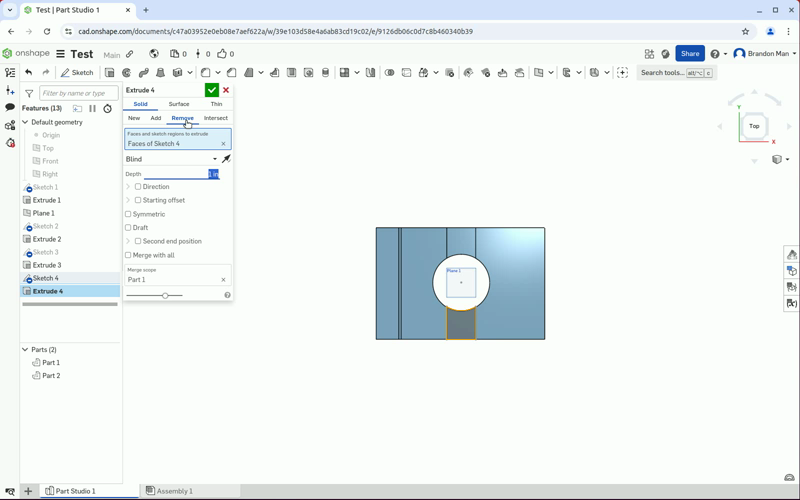
text(2.407)
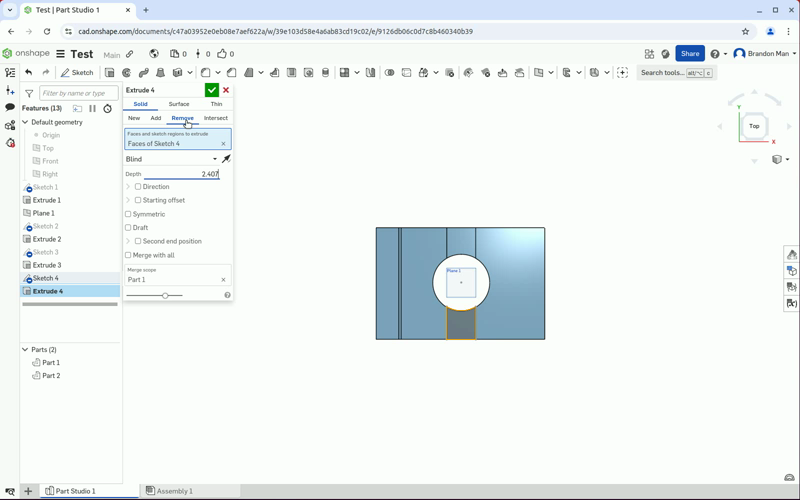
key(tab, 6)
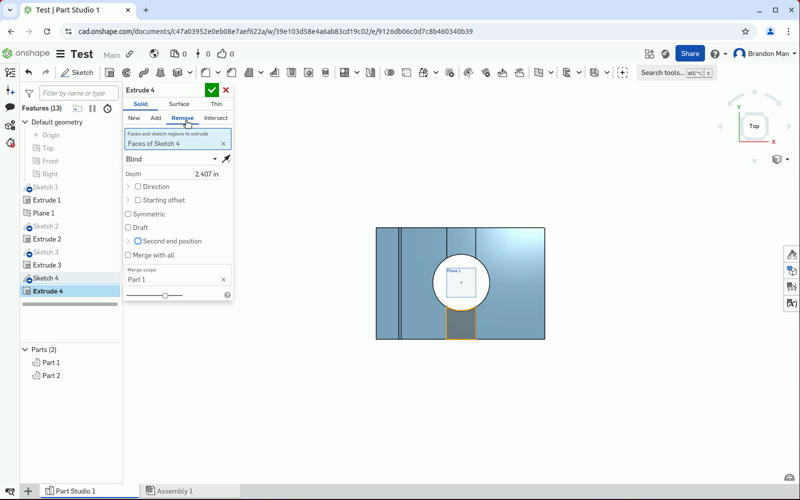
key(space)
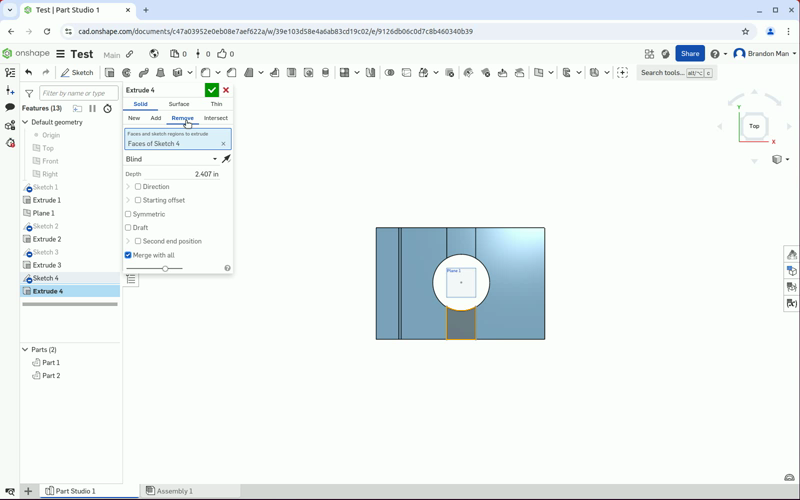
key(enter)
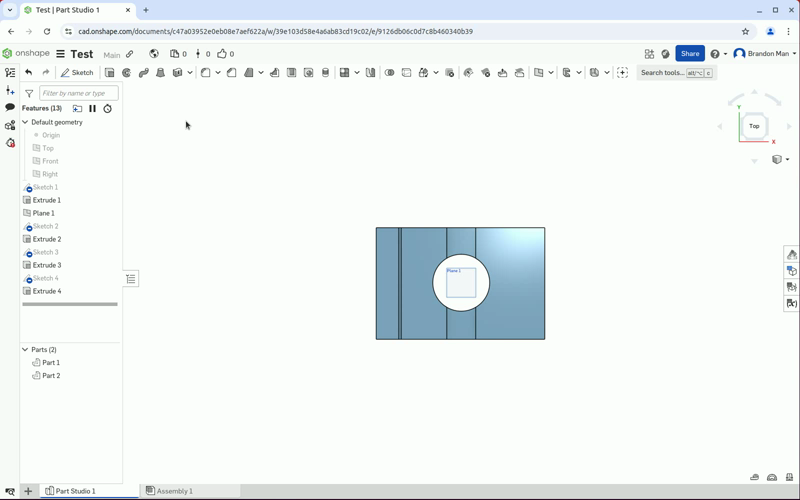
key(shift+h)
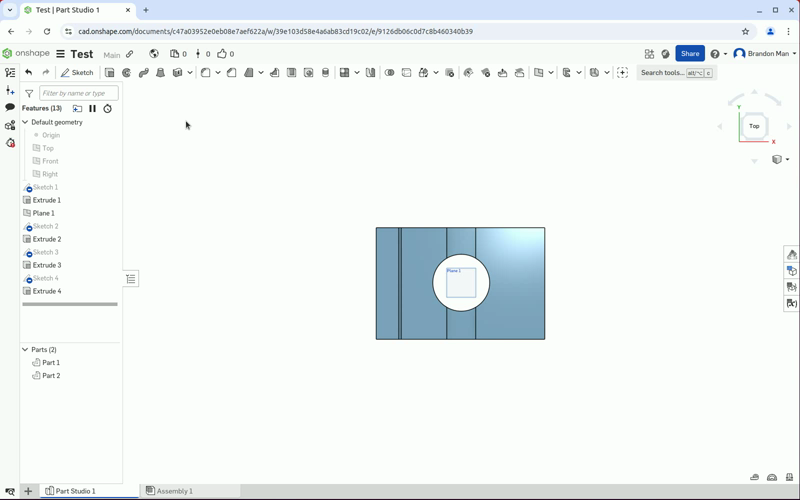
key(shift+h)
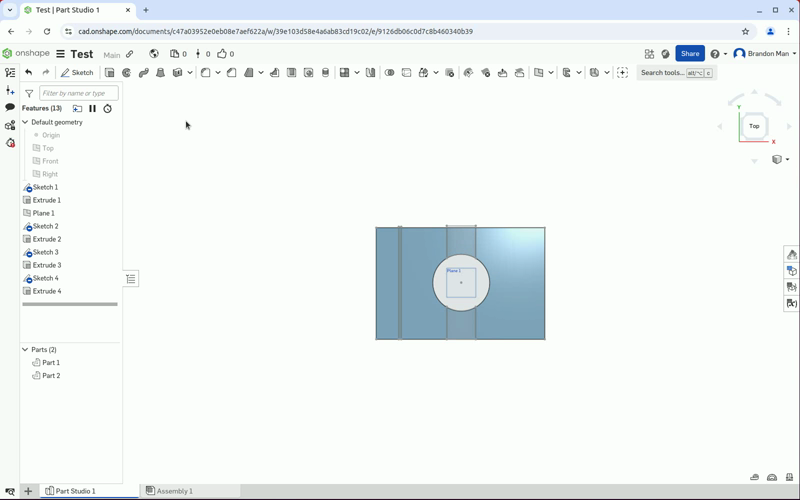
key(shift+7)
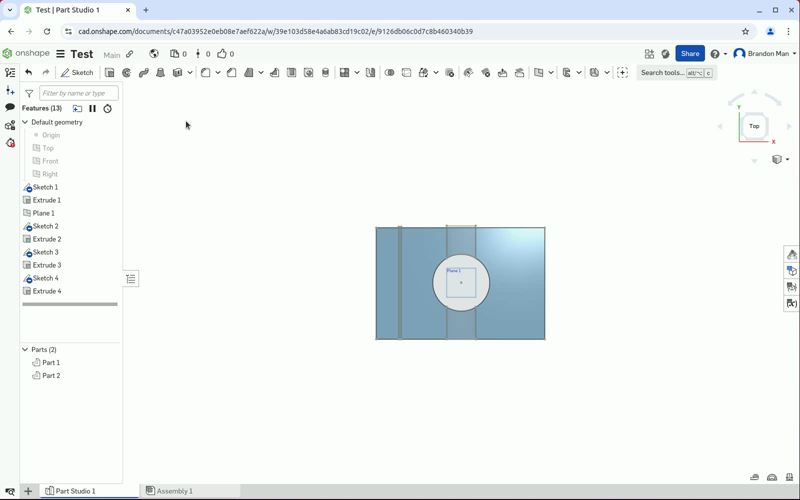
key(up, 3)
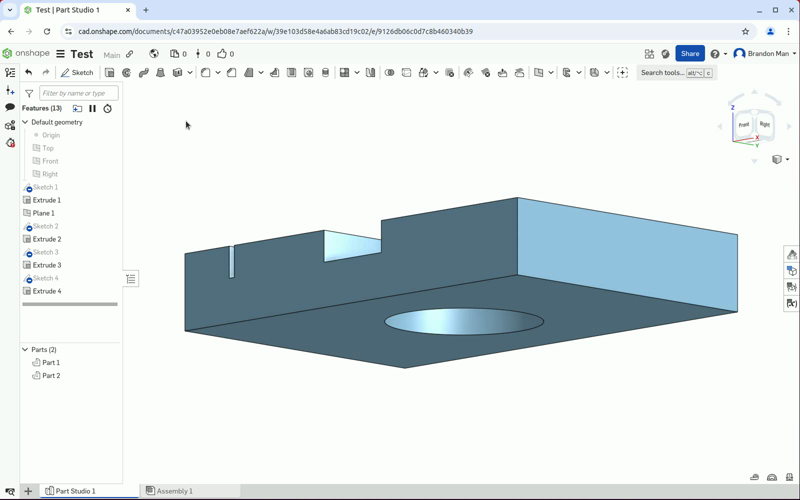
key(left, 3)
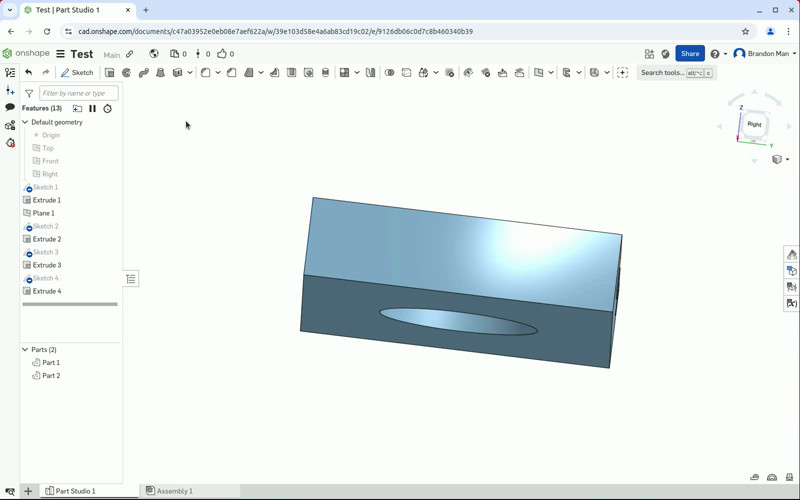
key(right, 3)
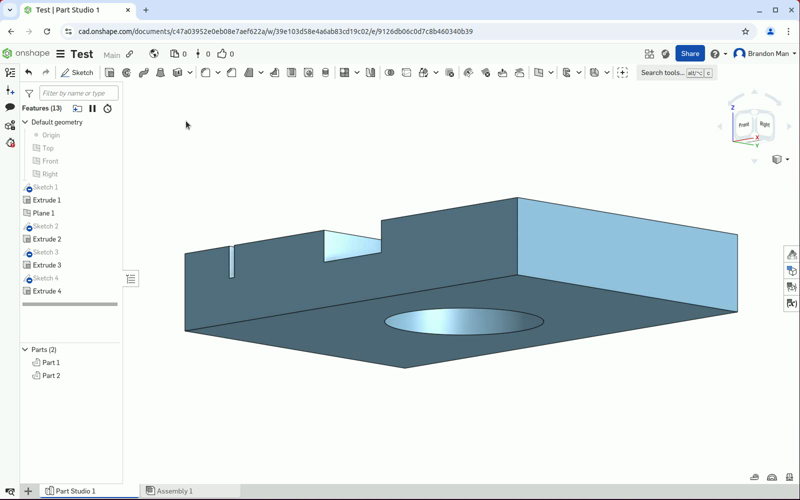
key(down, 3)
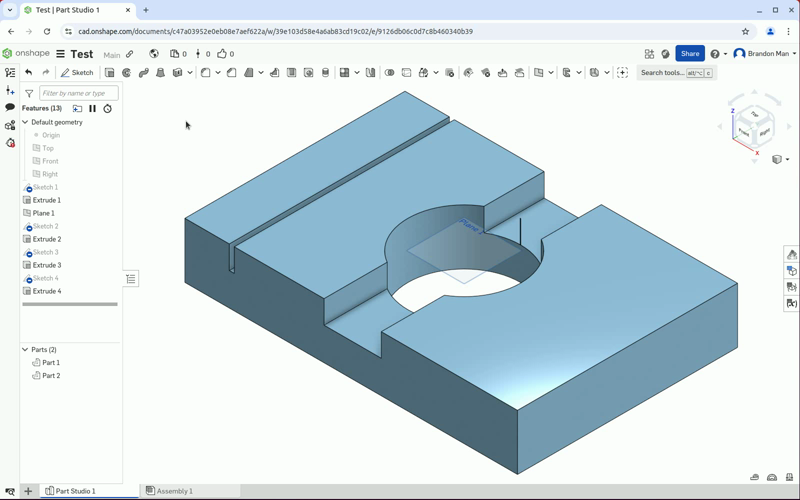
mouse_move(73, 189)
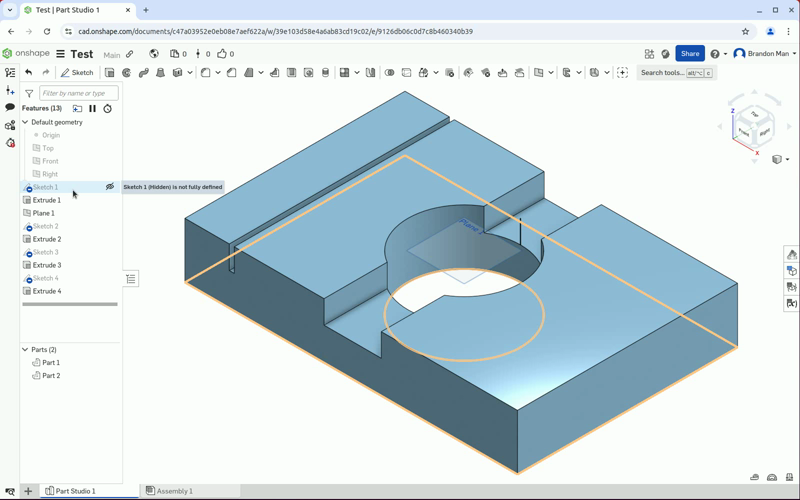
click(73, 189)